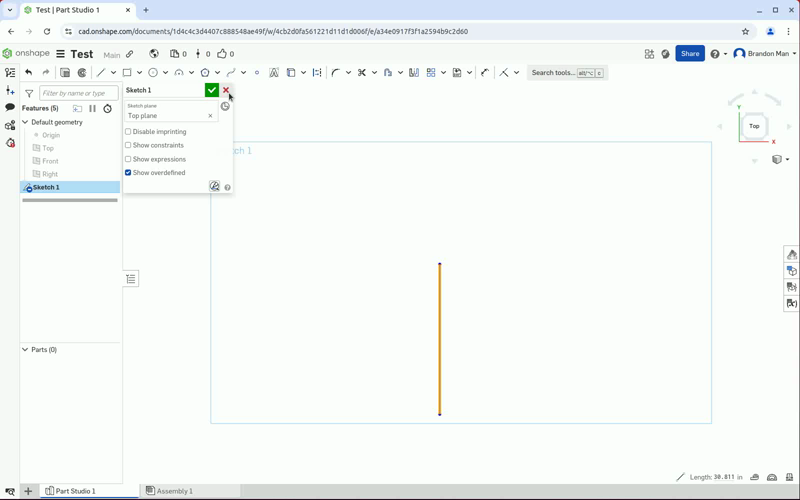
key(shift+h)
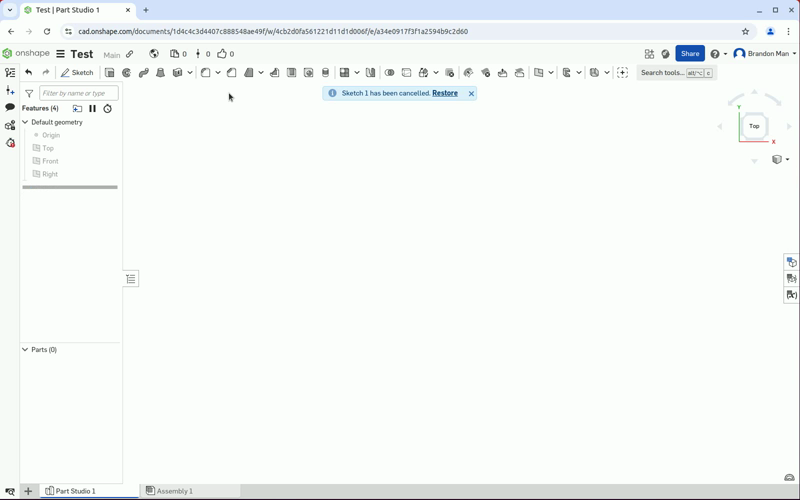
mouse_move(73, 352)
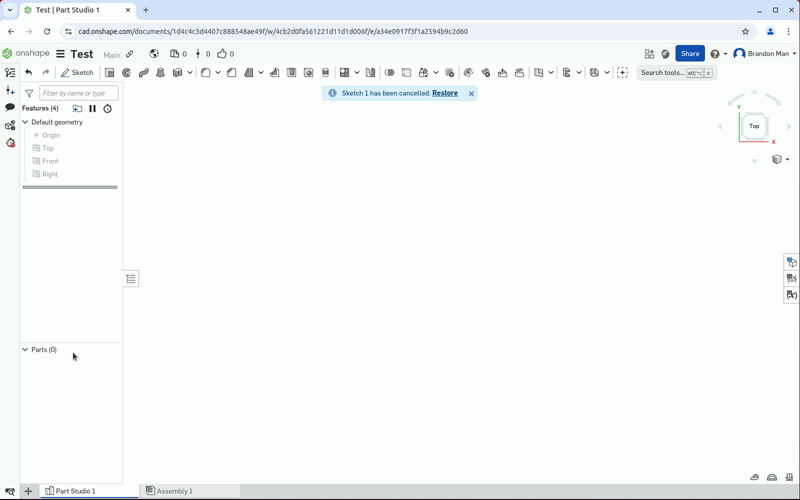
key(y)
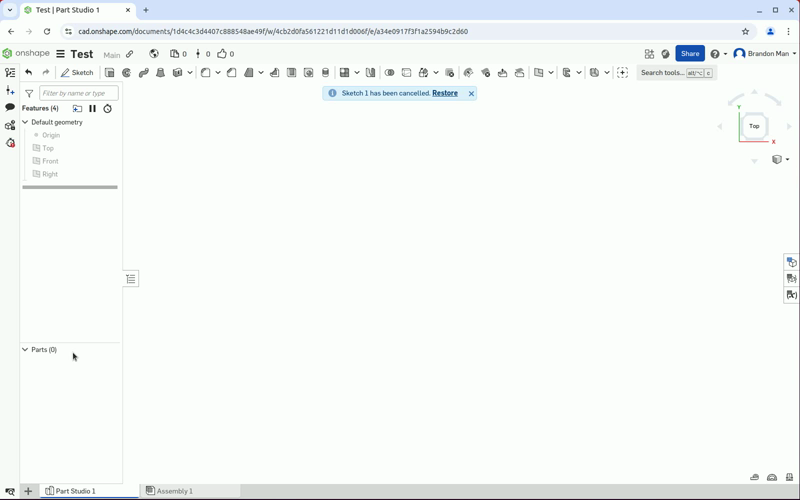
key(shift+p)
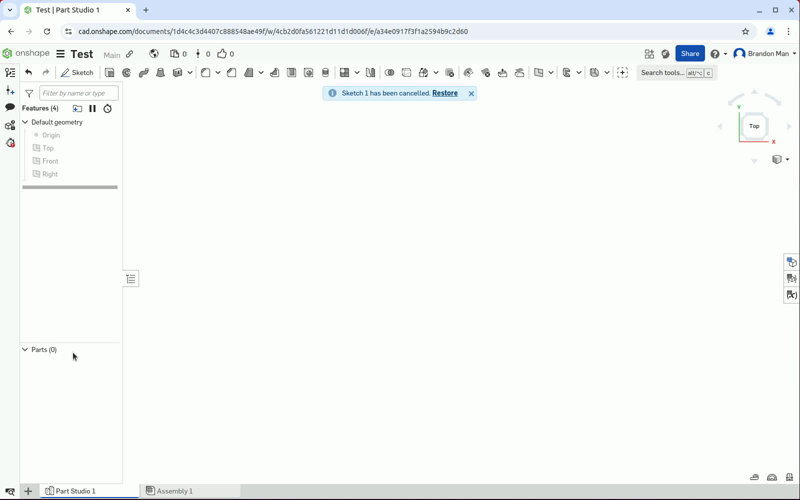
key(space)
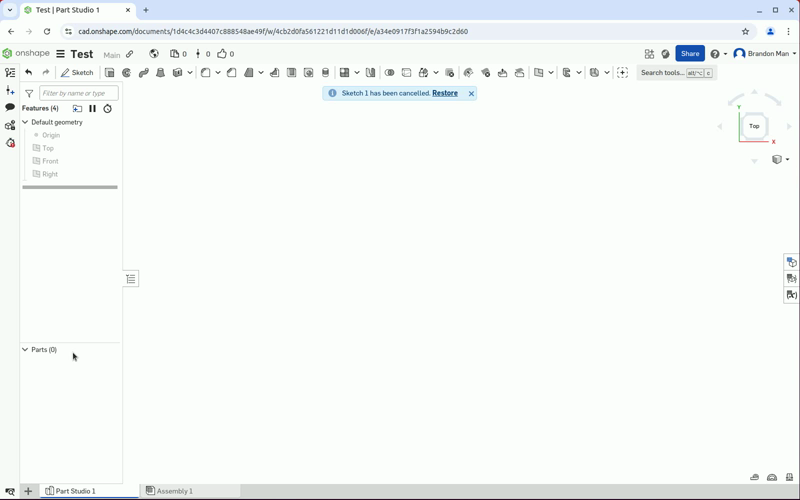
key_down(shift)
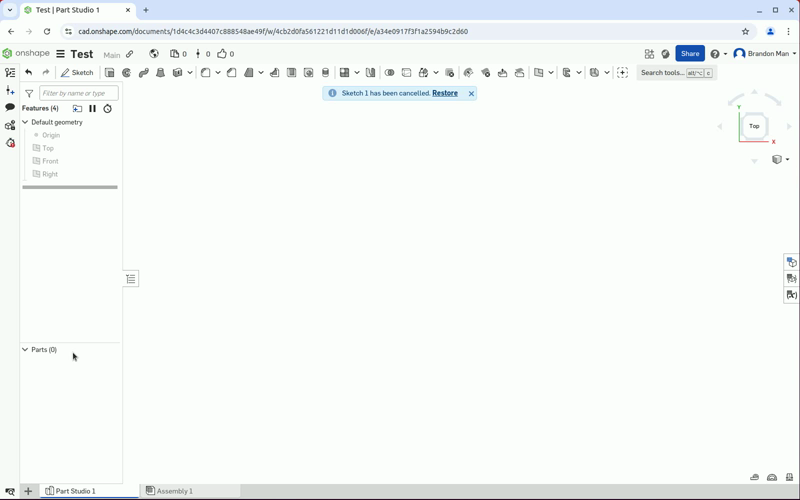
key(up)
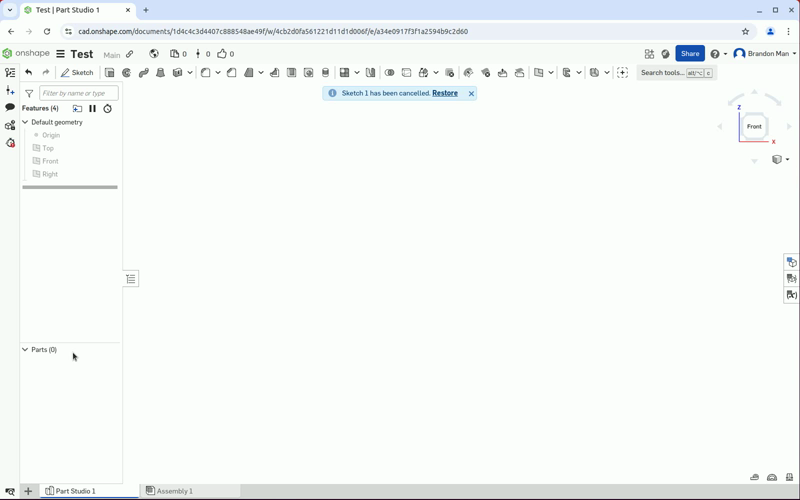
key_up(shift)
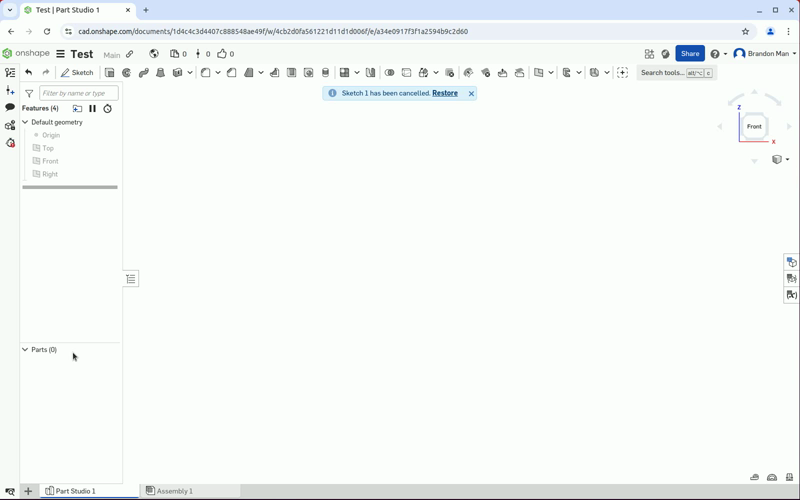
mouse_move(73, 352)
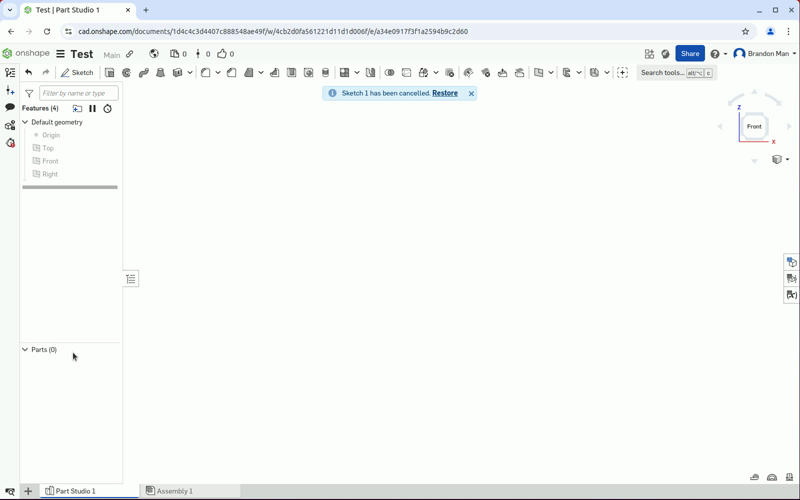
key(shift+y)
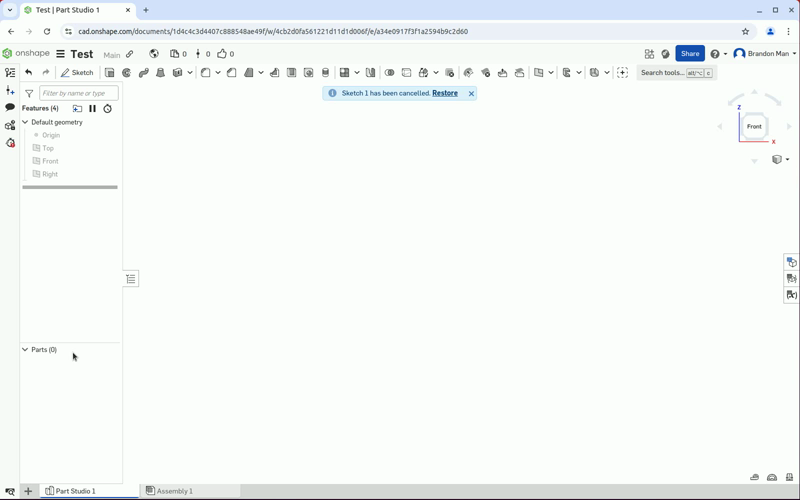
key(shift+s)
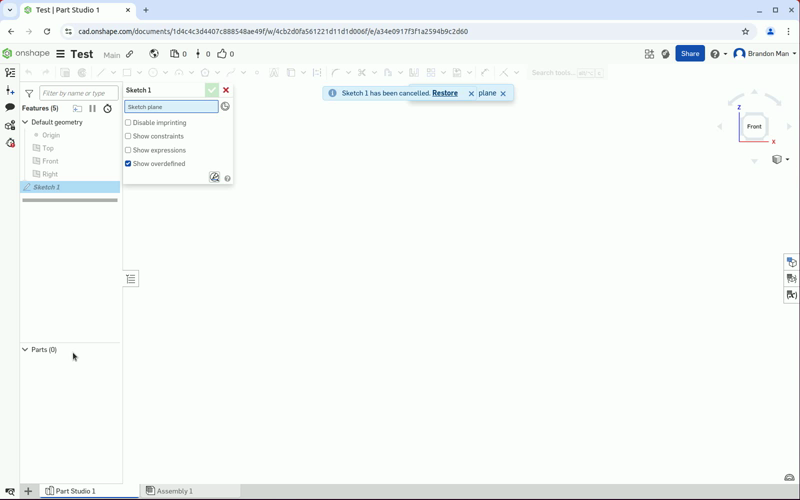
mouse_move(73, 163)
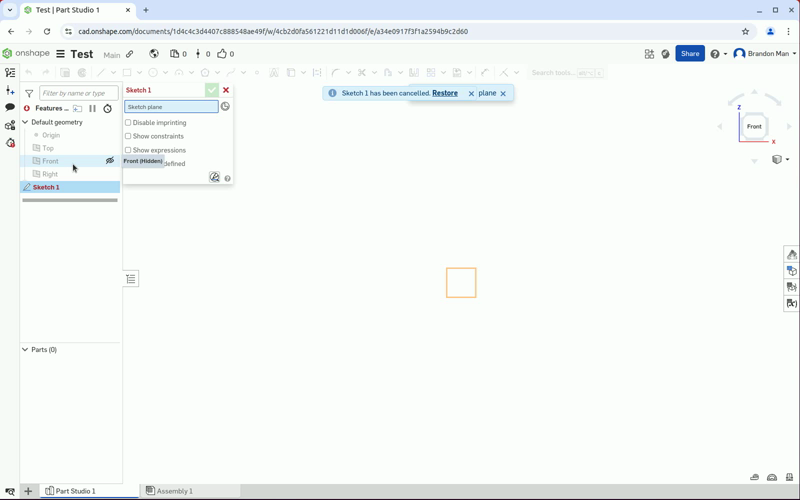
click(73, 163)
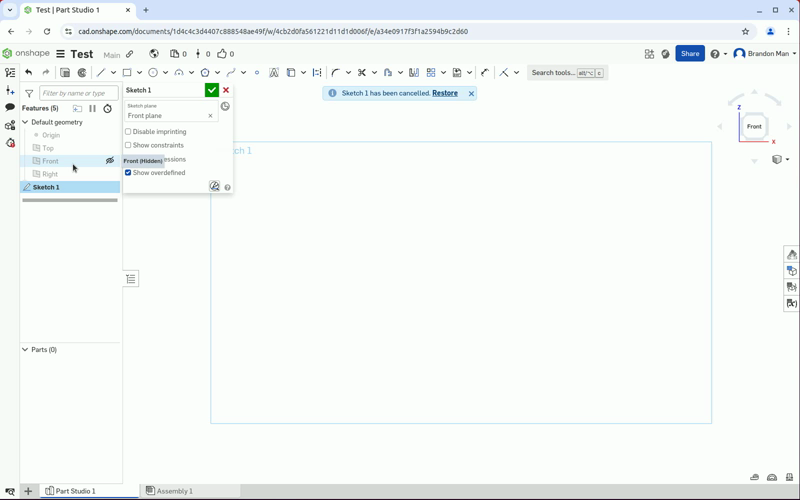
mouse_move(73, 352)
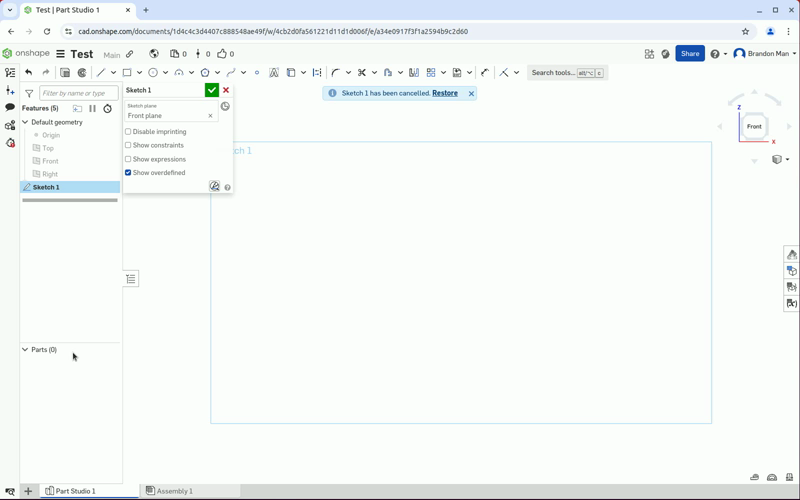
key(y)
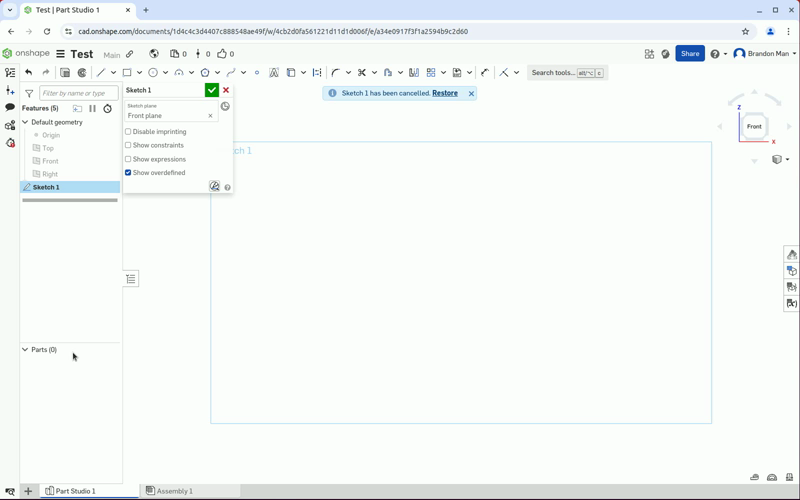
key(l)
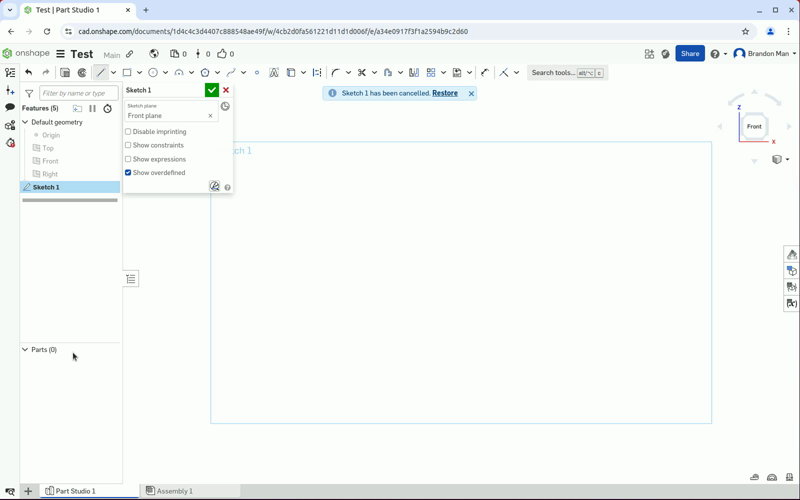
key_down(shift)
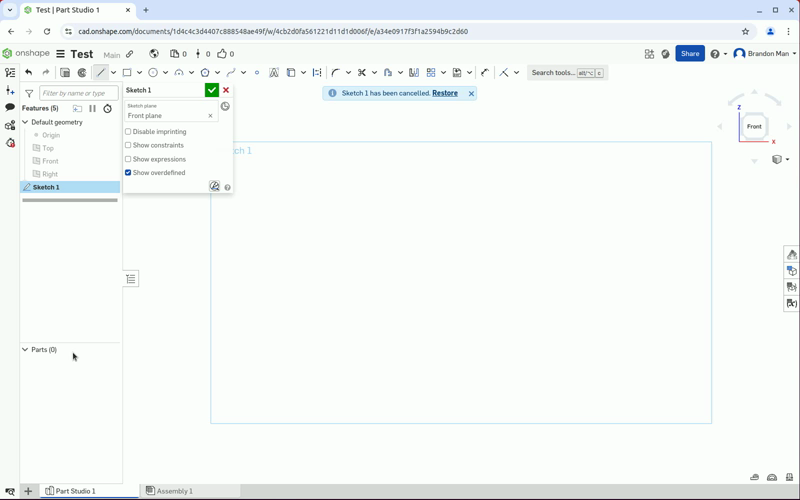
mouse_move(348, 348)
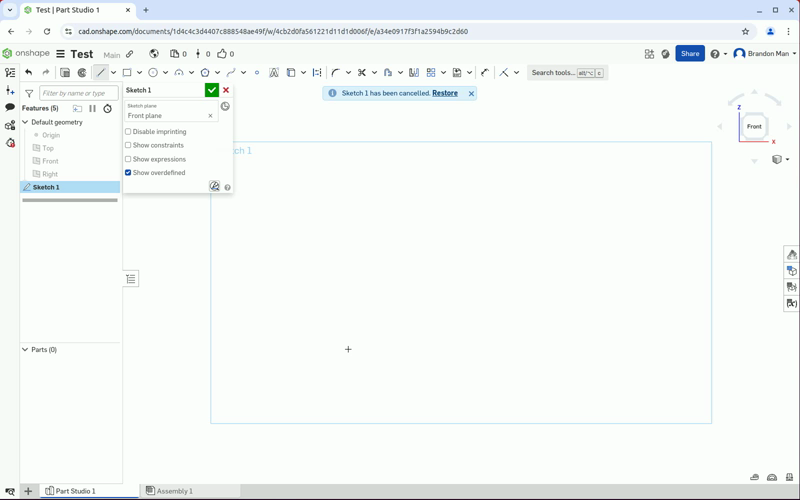
click(348, 348)
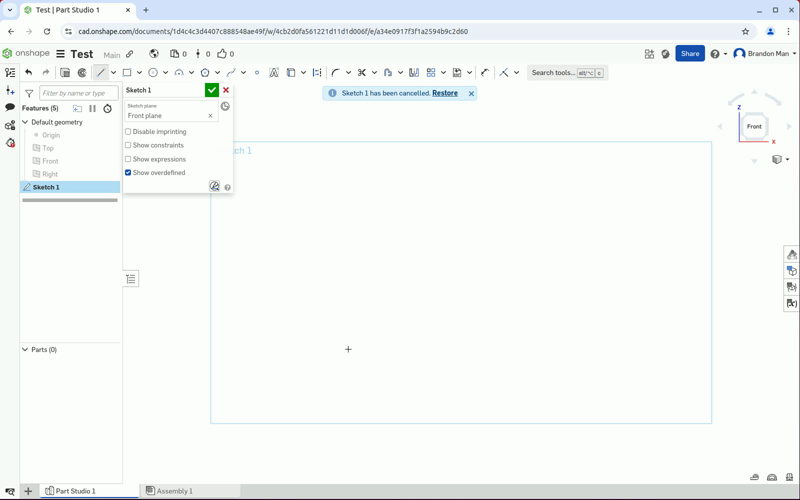
key_up(shift)
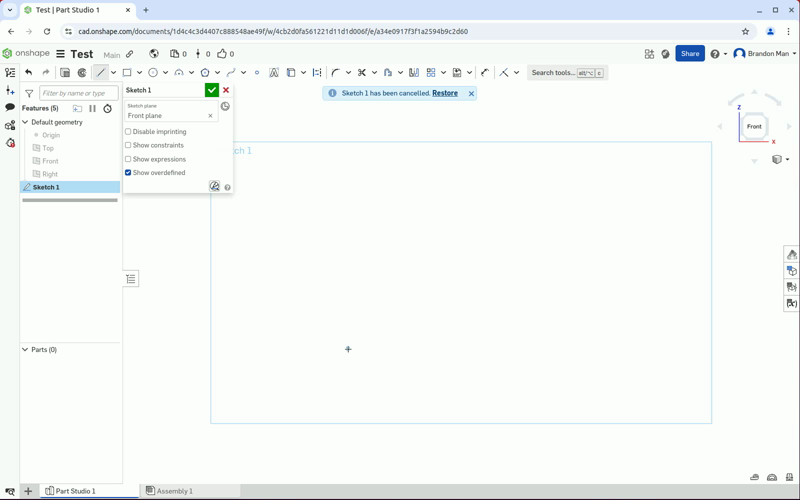
key_down(shift)
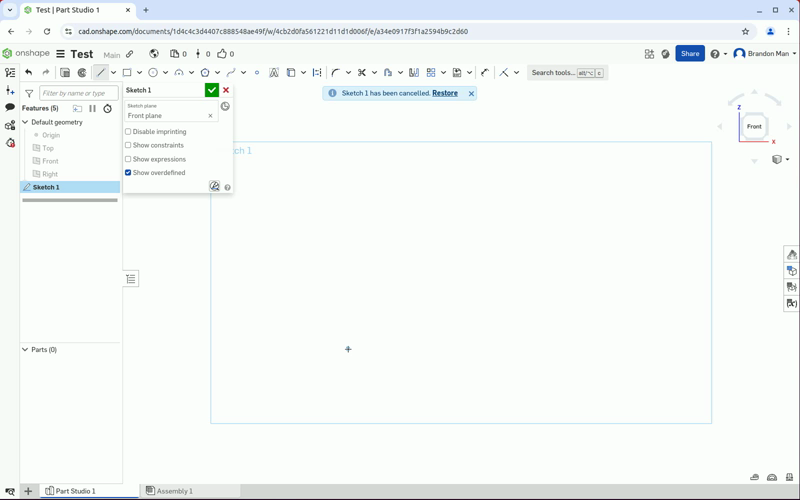
mouse_move(572, 348)
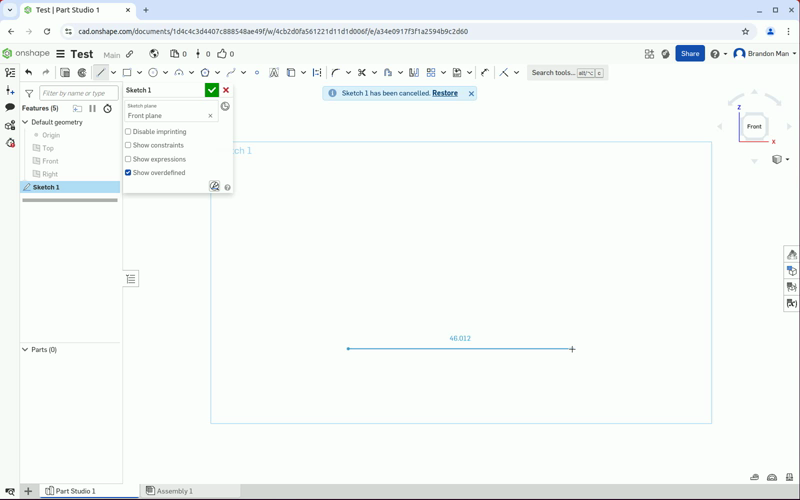
click(572, 348)
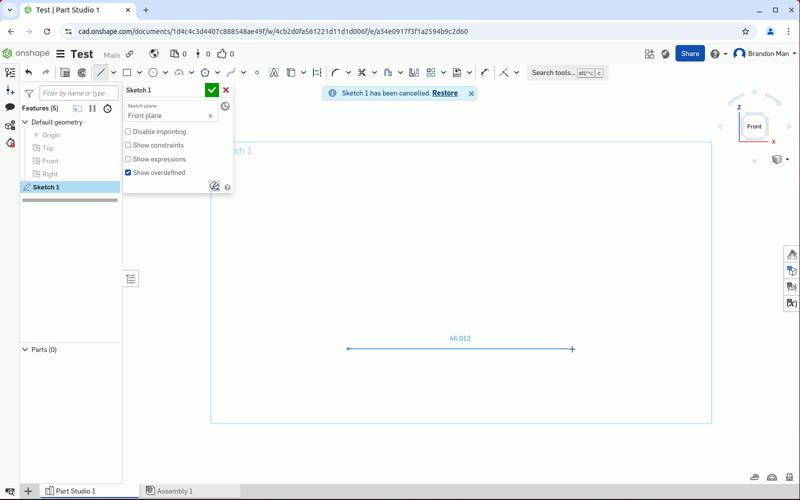
key_up(shift)
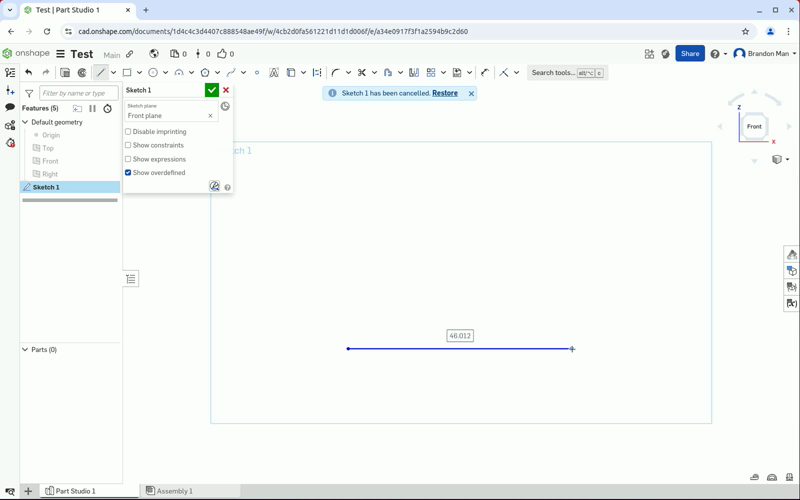
key_down(shift)
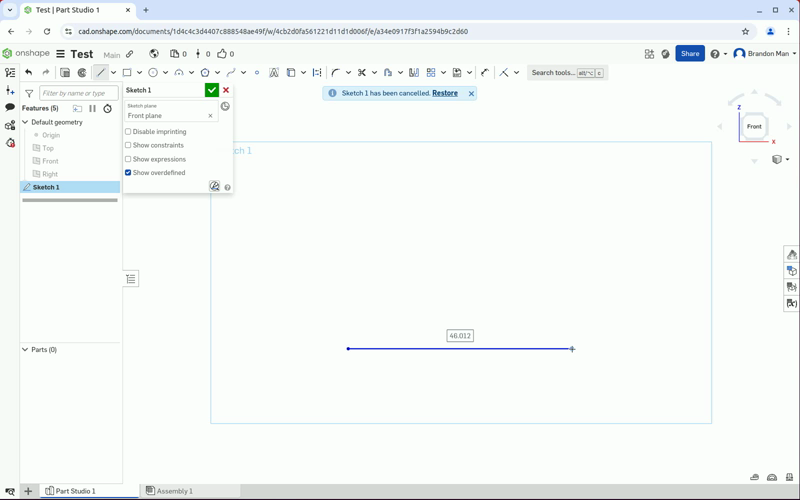
mouse_move(572, 216)
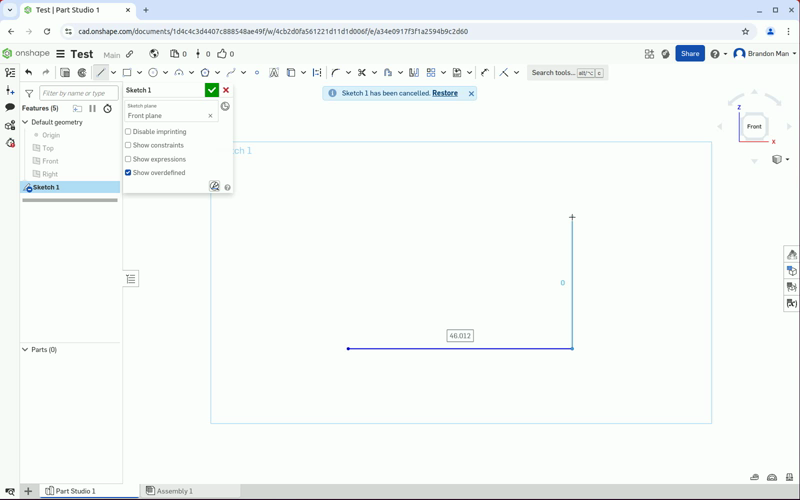
click(572, 216)
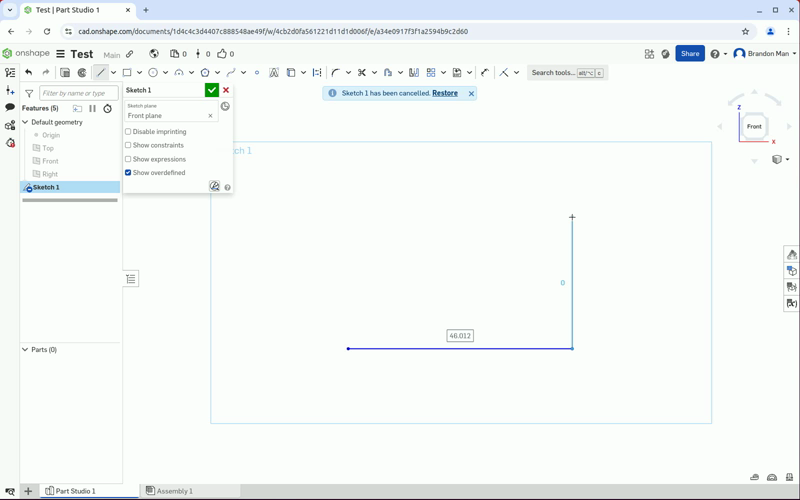
key_up(shift)
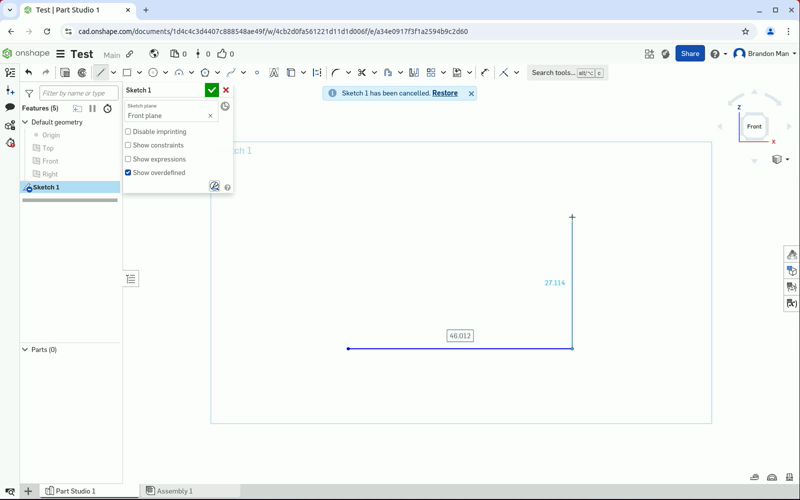
key_down(shift)
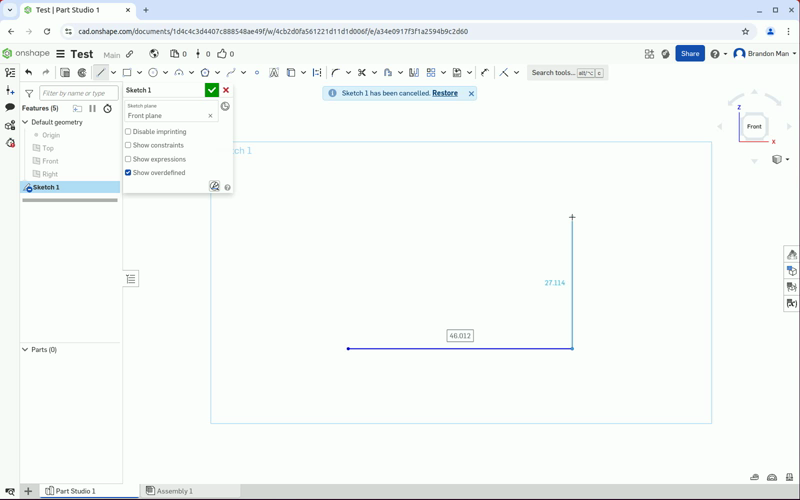
mouse_move(348, 216)
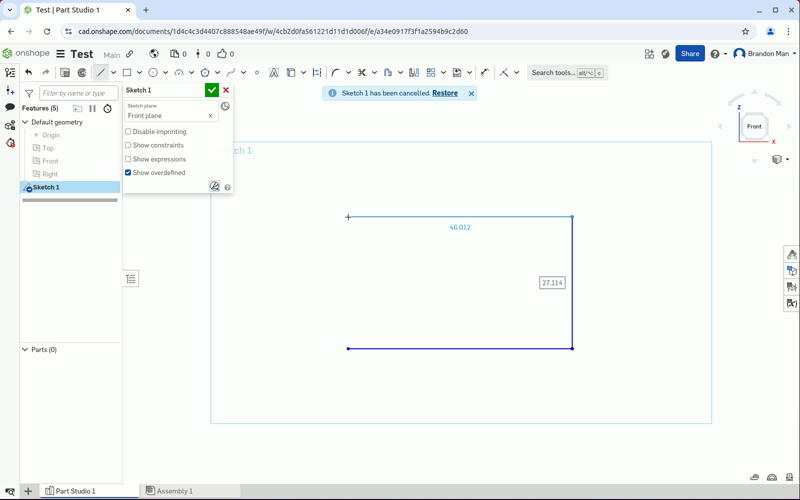
click(348, 216)
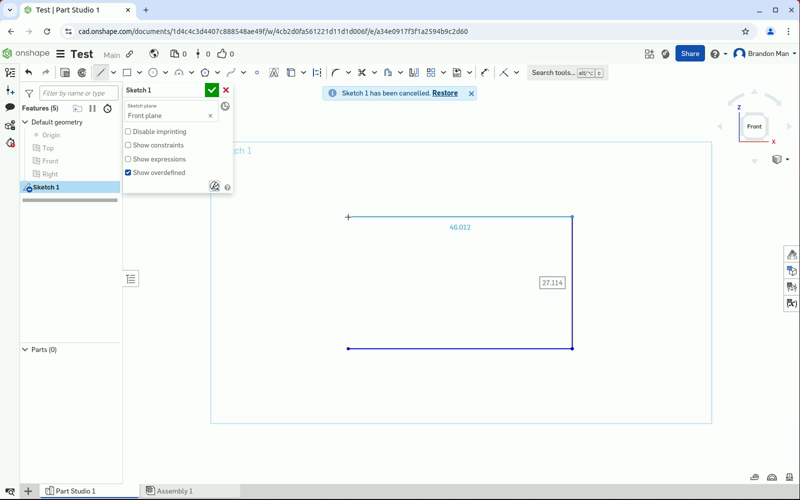
key_up(shift)
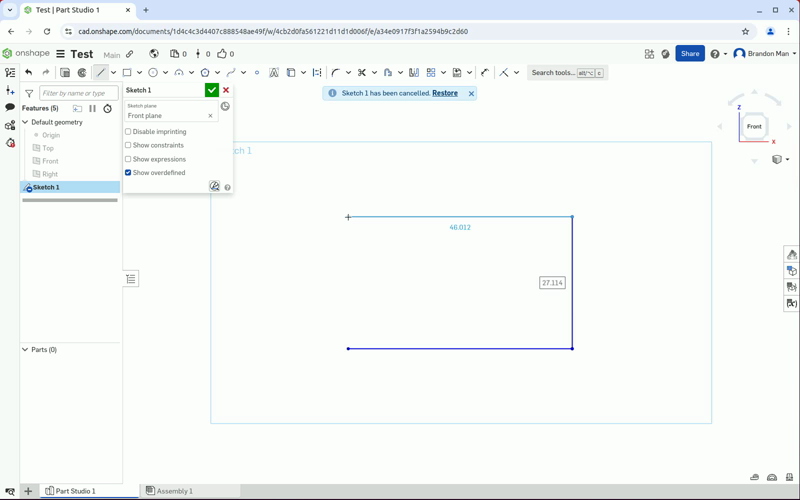
key_down(shift)
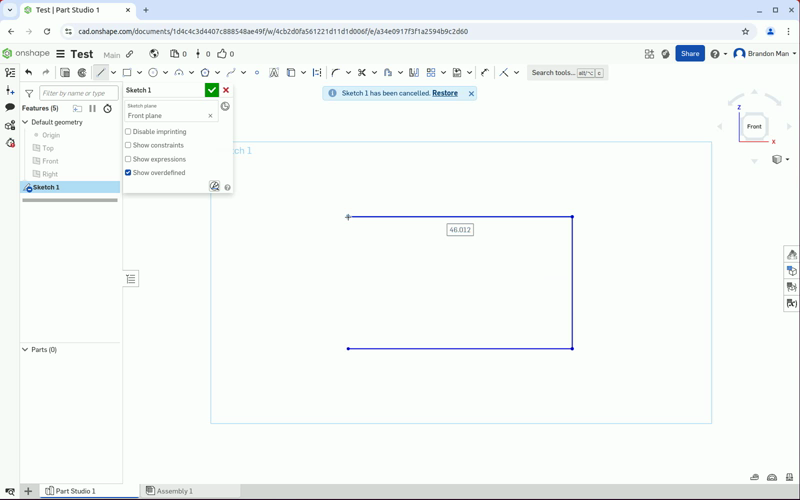
mouse_move(348, 348)
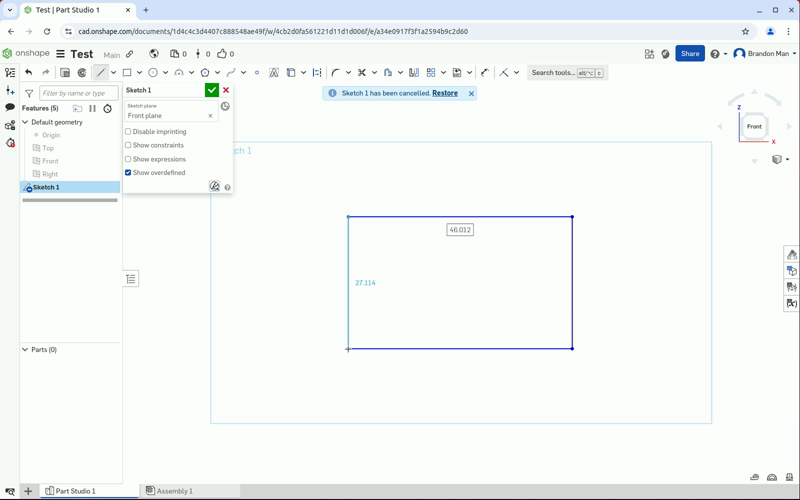
key_up(shift)
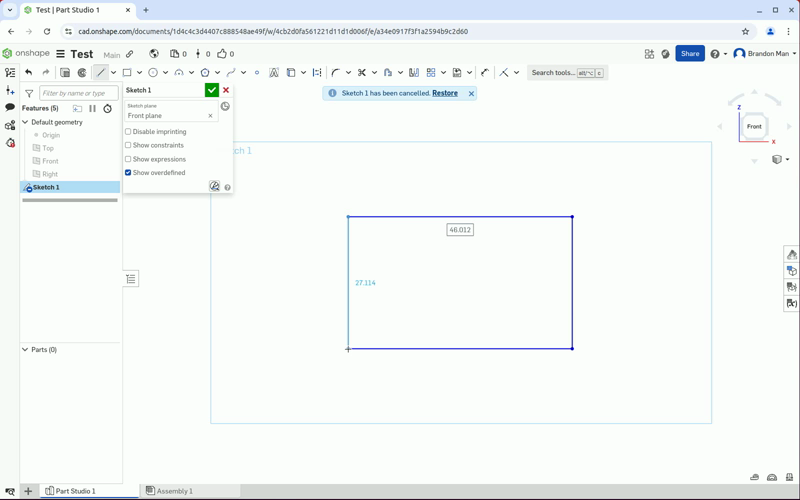
click(348, 348)
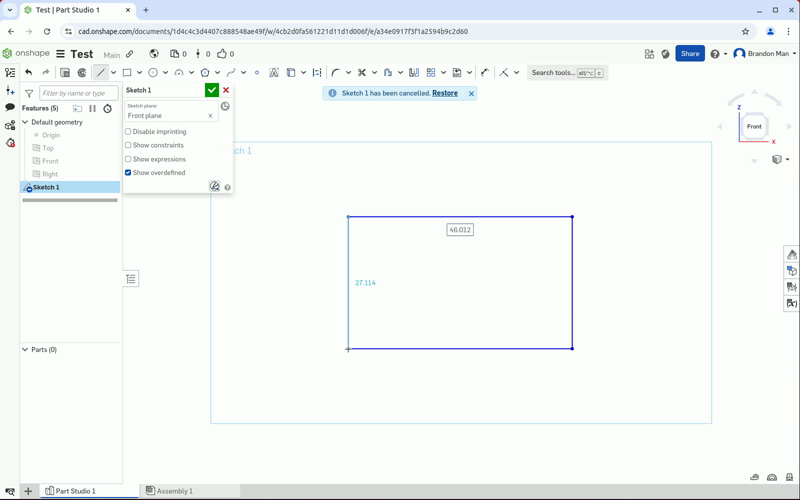
key(esc)
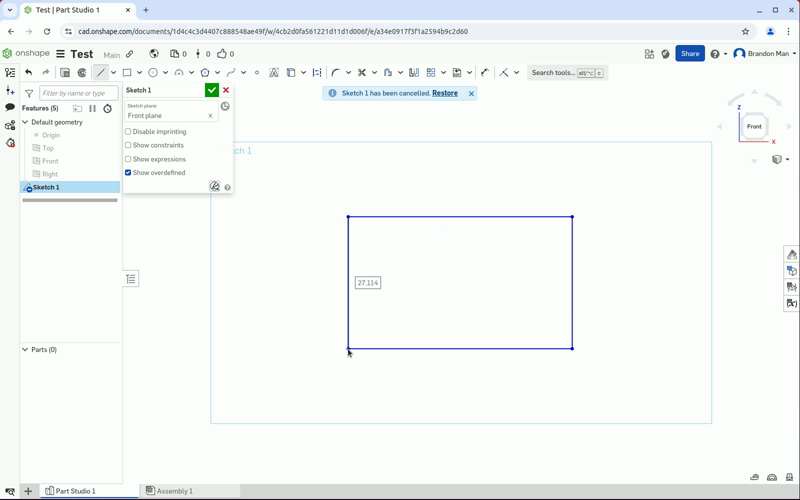
key(l)
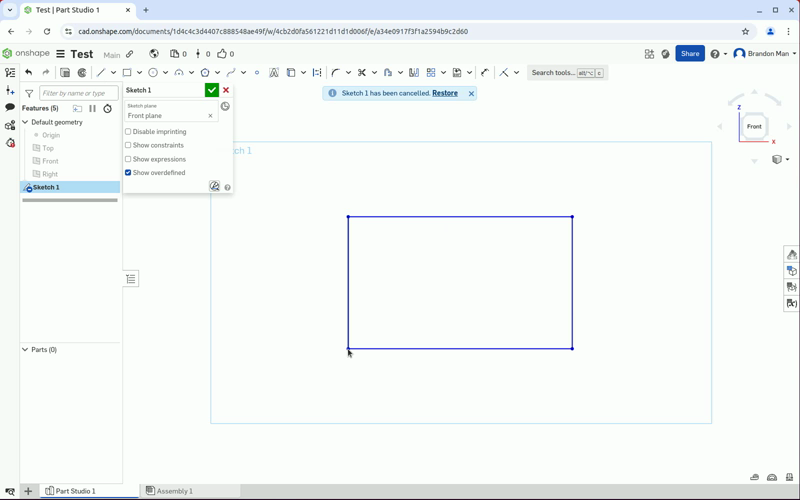
key_down(shift)
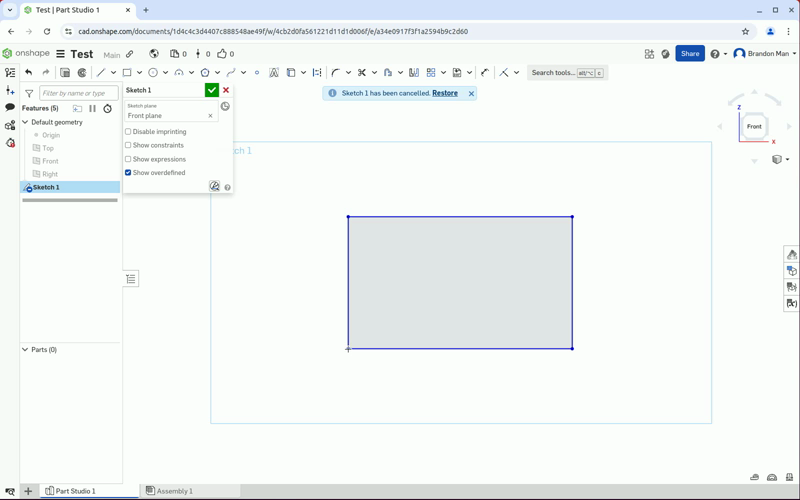
mouse_move(357, 327)
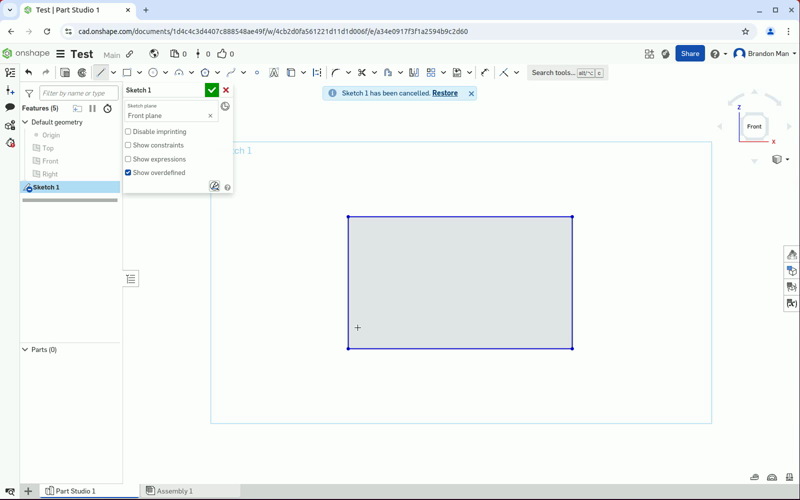
click(357, 327)
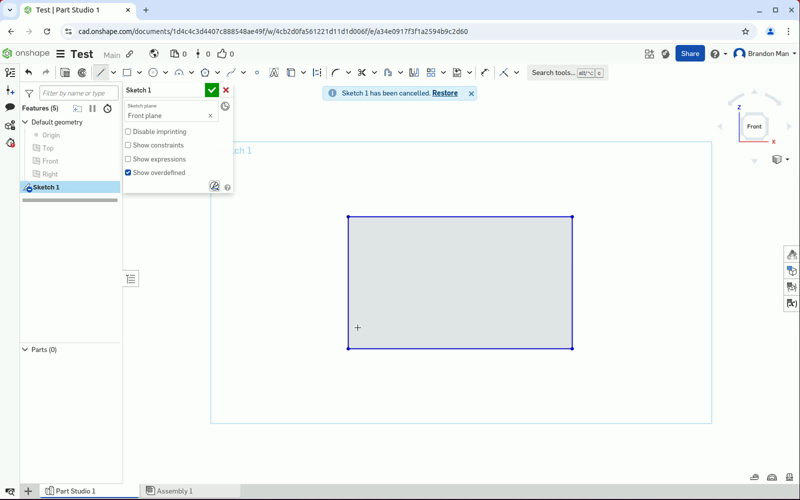
key_up(shift)
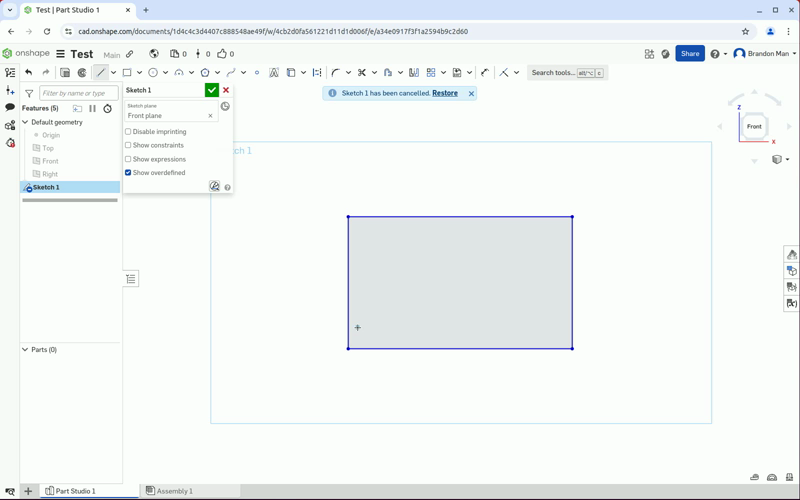
key_down(shift)
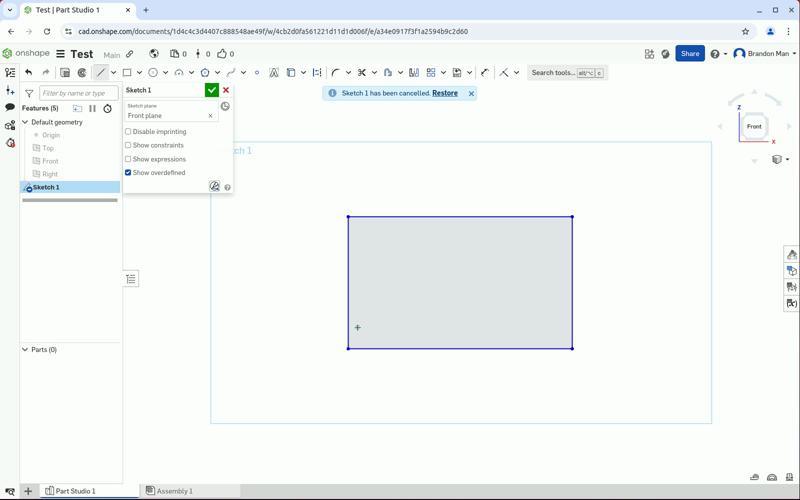
mouse_move(357, 237)
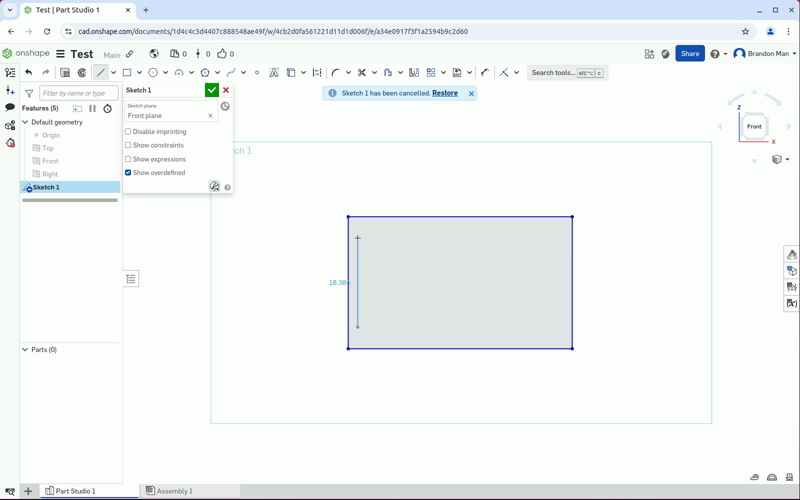
click(357, 237)
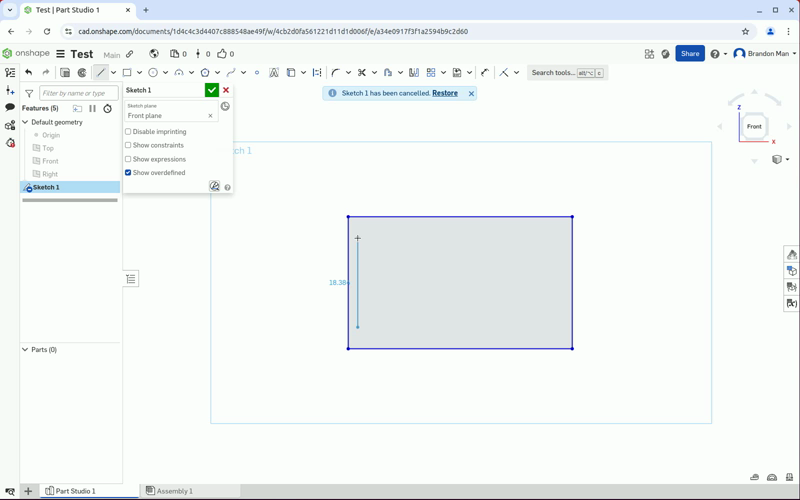
key_up(shift)
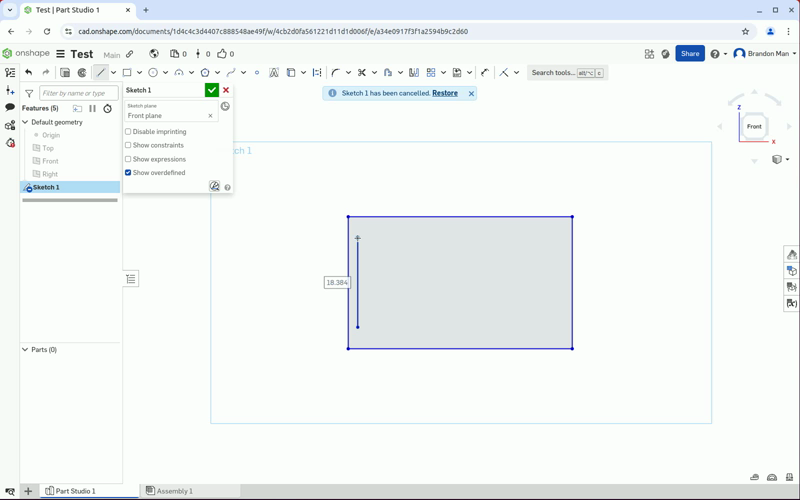
key(esc)
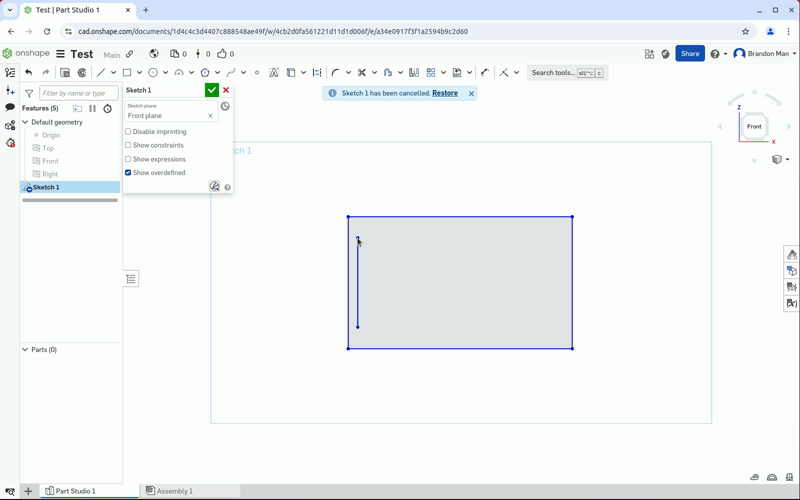
key(a)
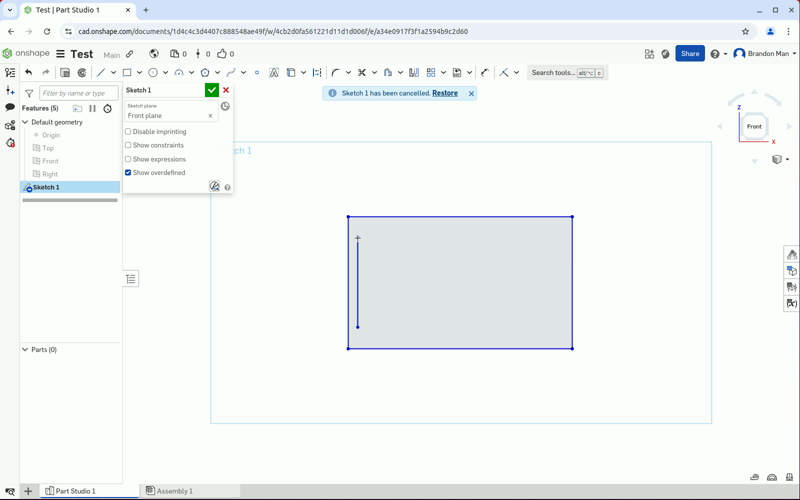
mouse_move(357, 237)
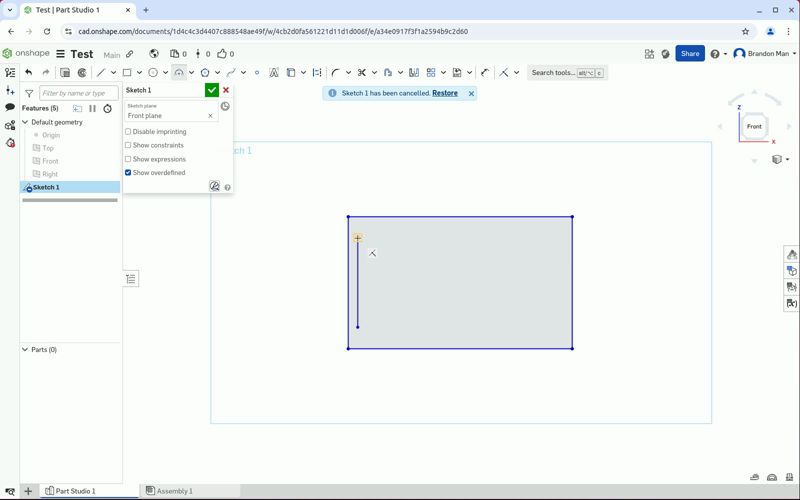
click(357, 237)
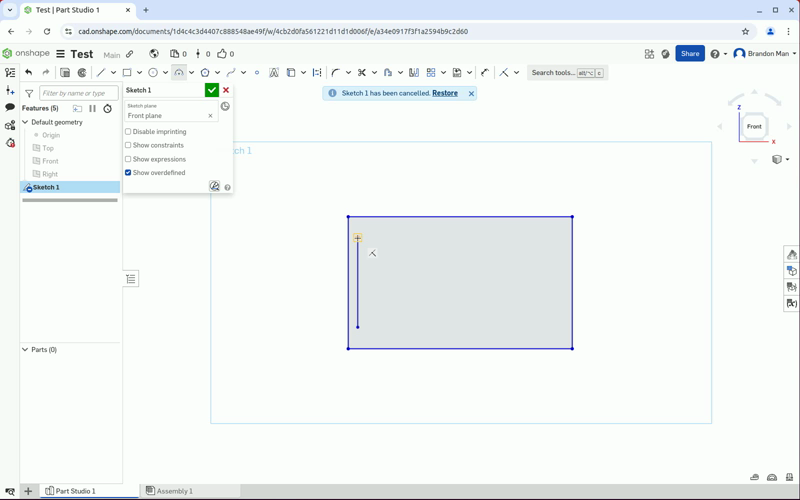
key_down(shift)
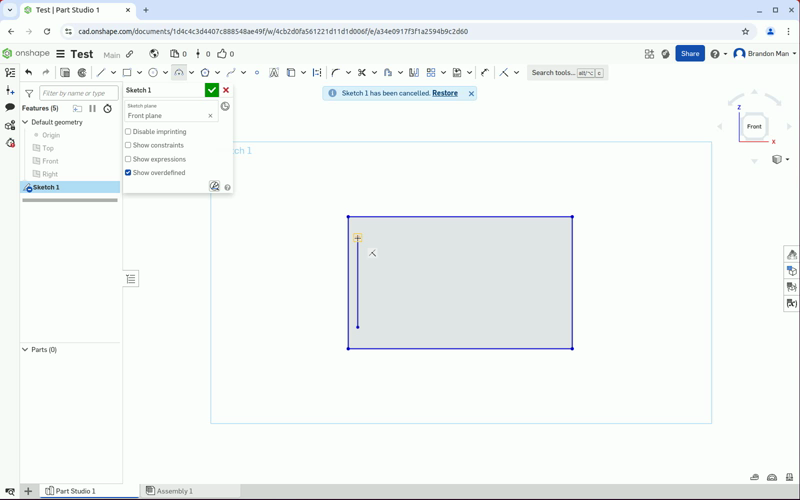
mouse_move(369, 228)
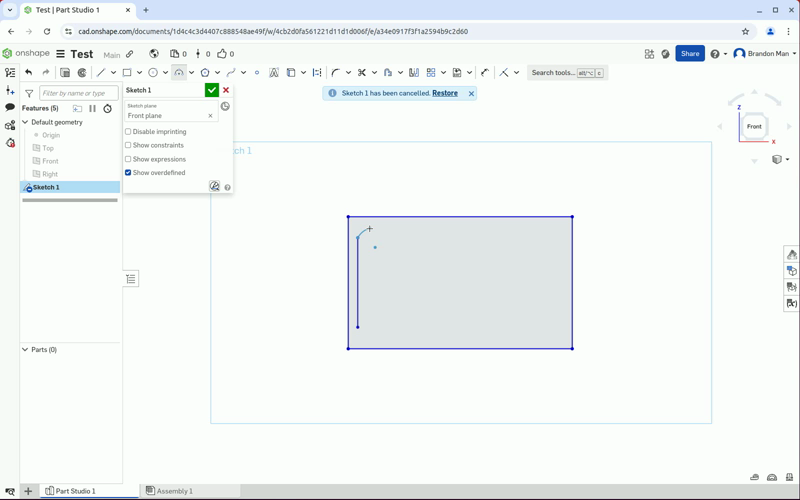
click(369, 228)
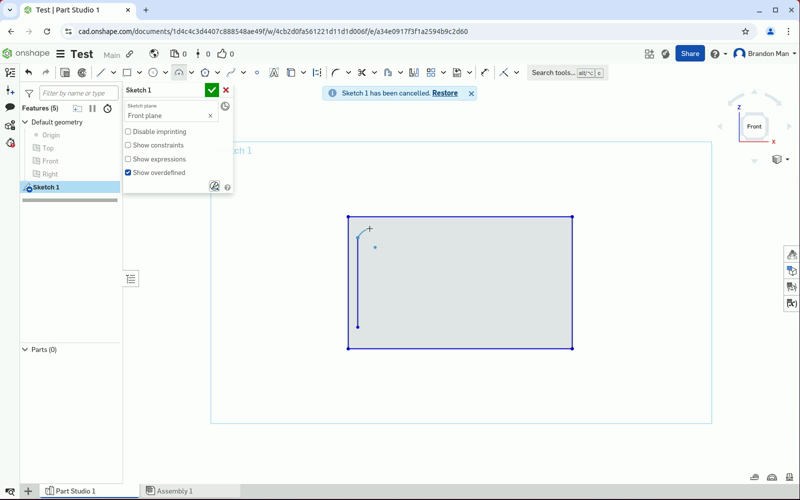
mouse_move(358, 226)
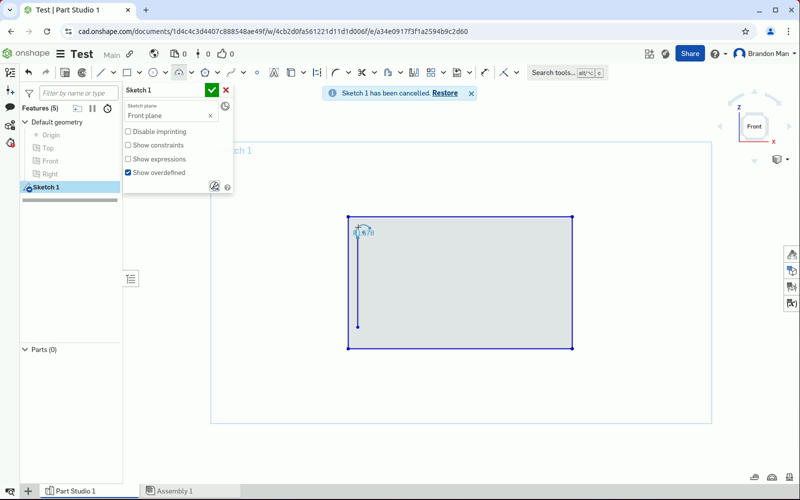
click(358, 226)
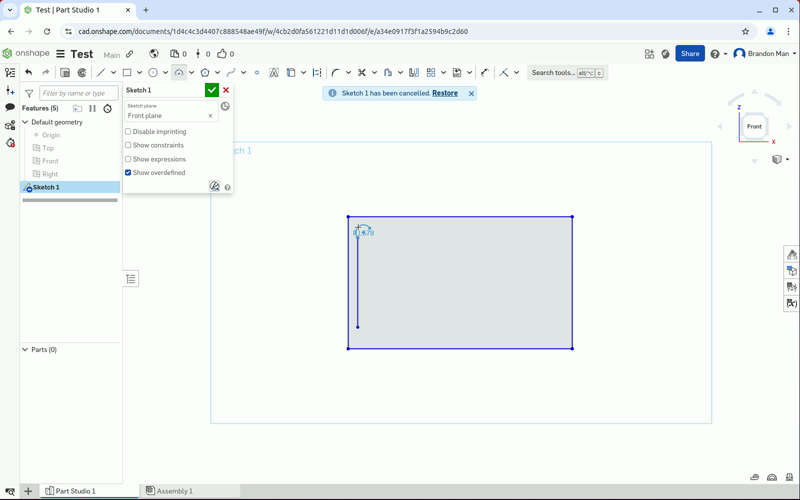
key_up(shift)
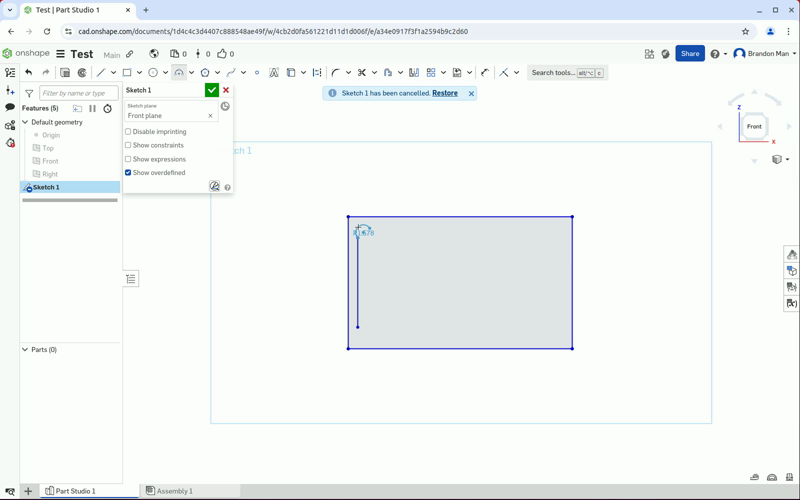
key(esc)
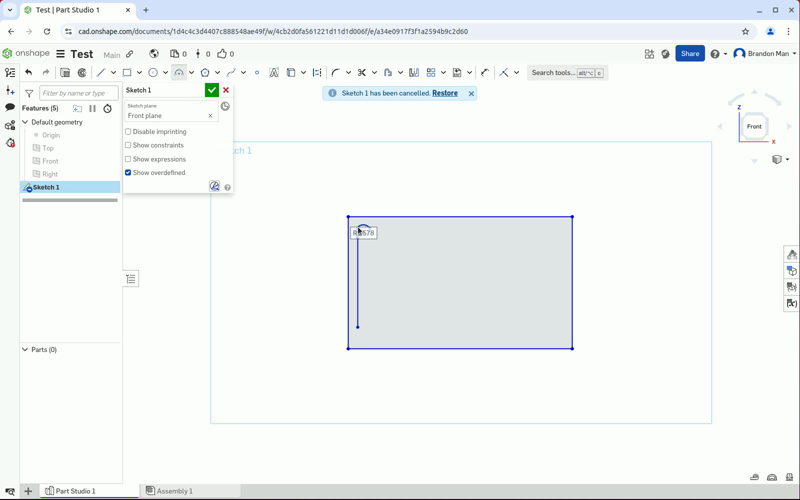
key(l)
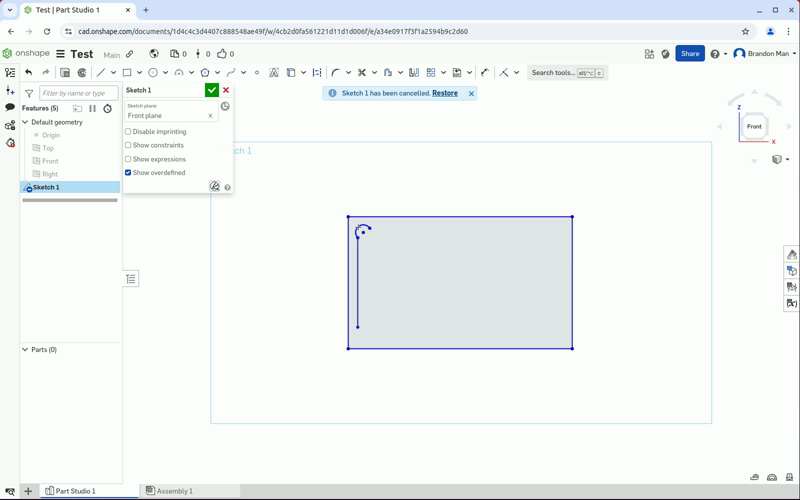
mouse_move(369, 228)
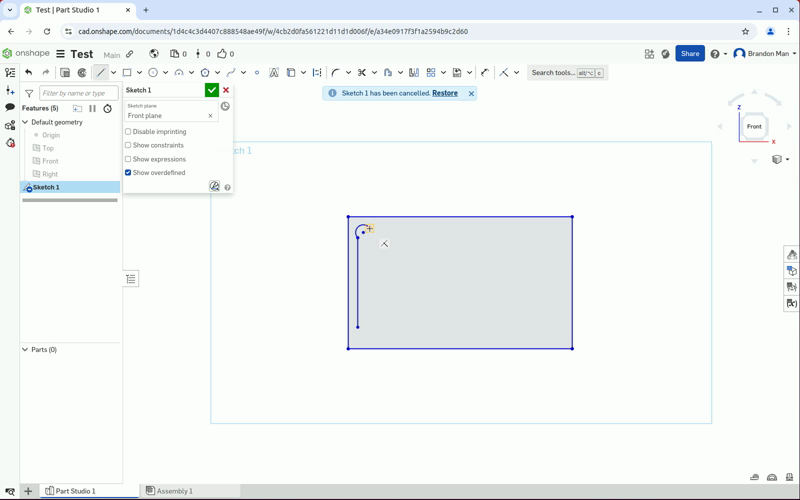
click(369, 228)
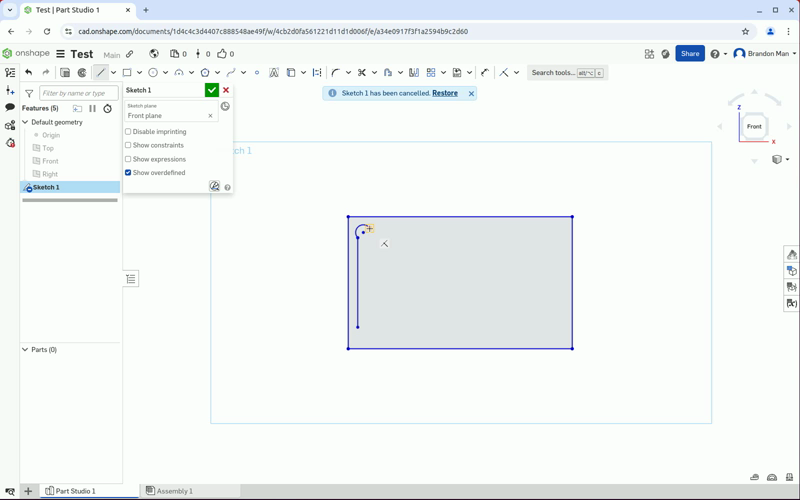
key_down(shift)
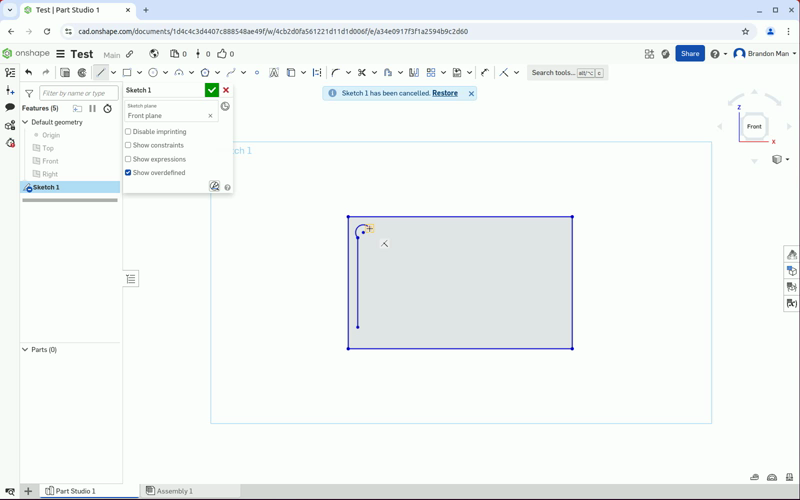
mouse_move(550, 228)
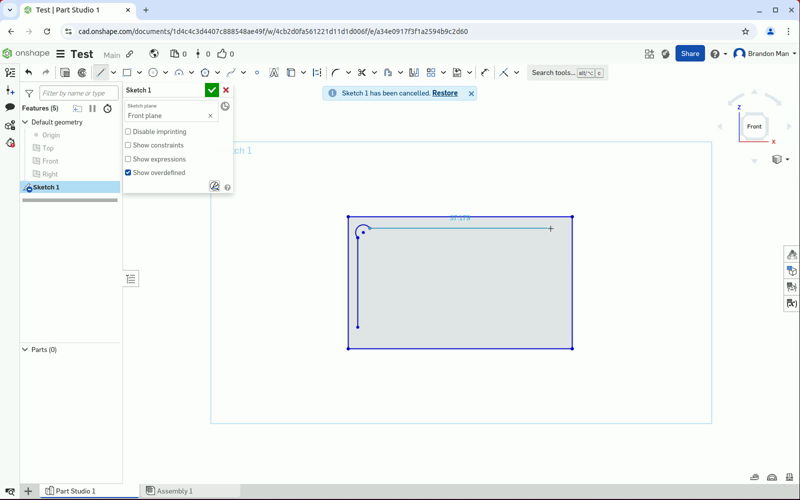
click(550, 228)
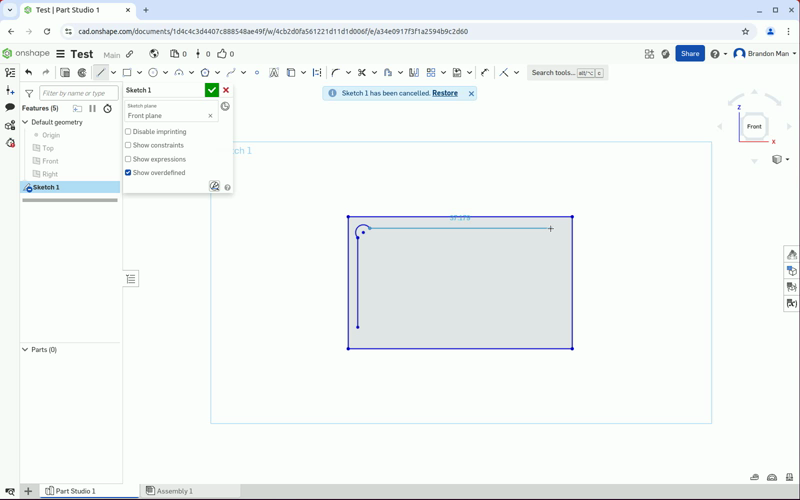
key_up(shift)
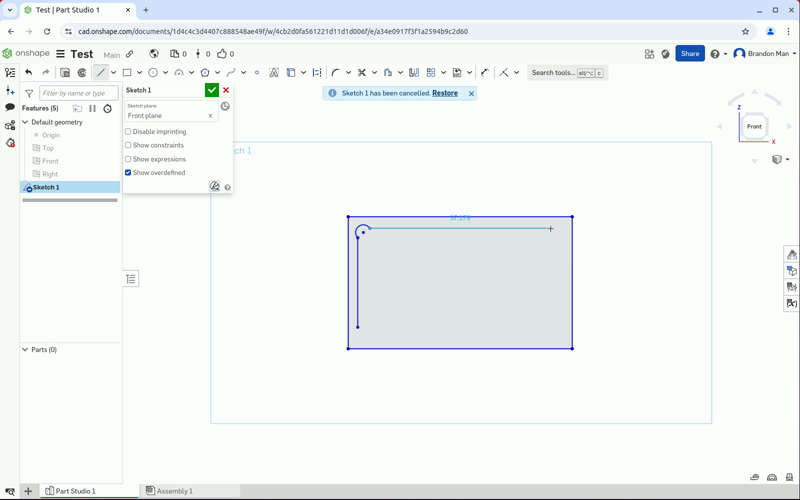
key(esc)
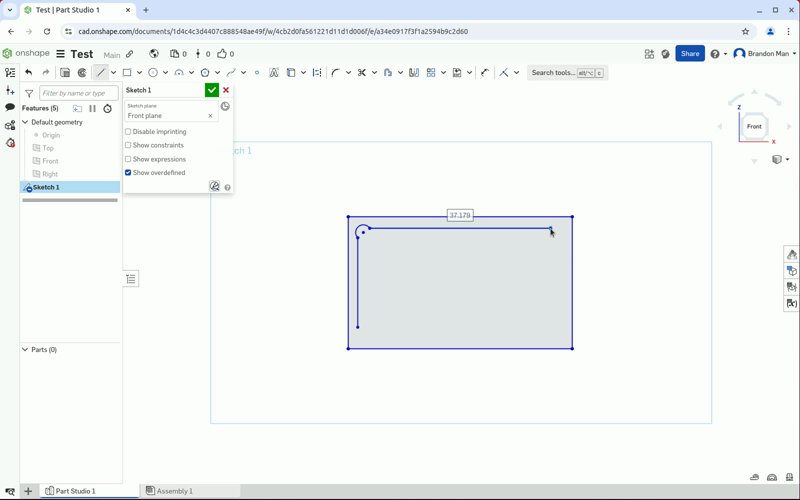
key(a)
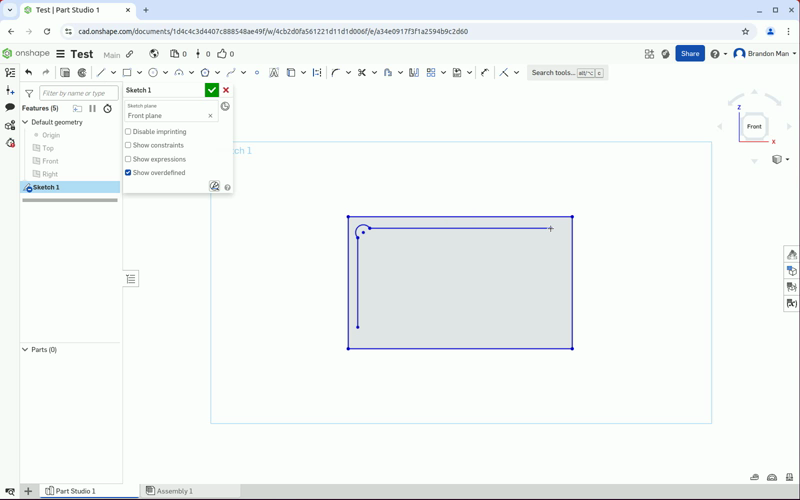
mouse_move(550, 228)
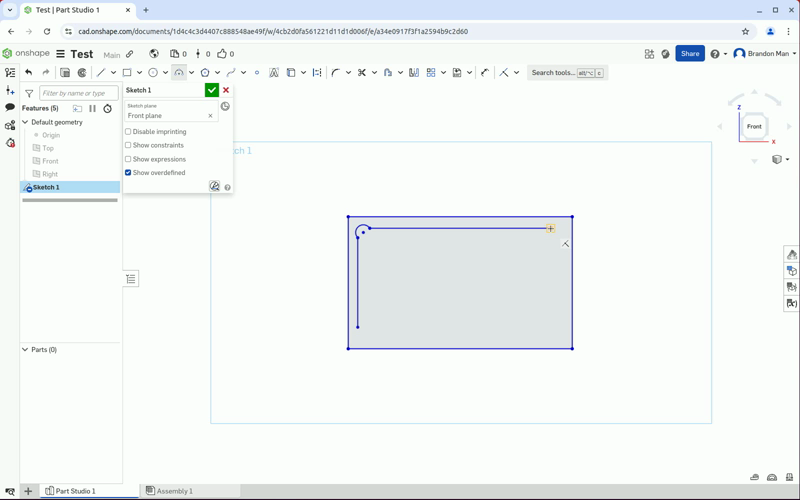
click(550, 228)
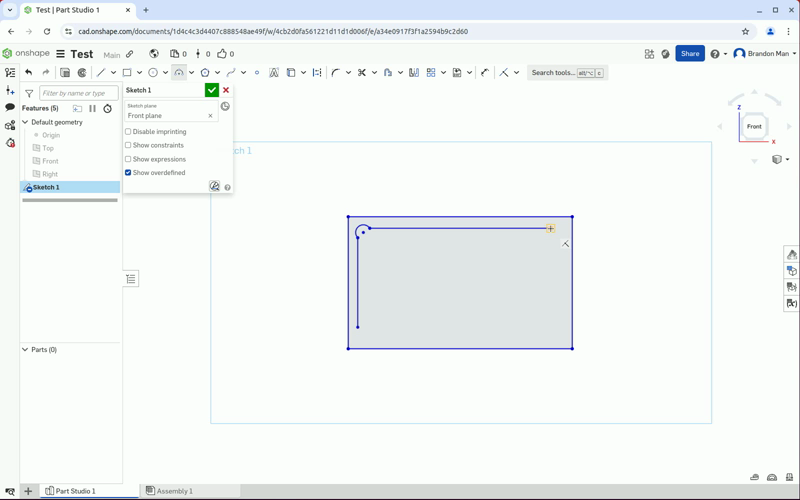
key_down(shift)
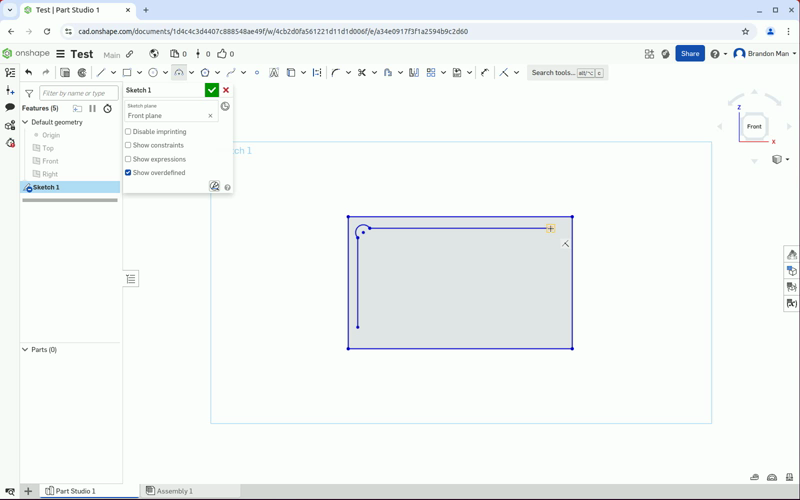
mouse_move(562, 237)
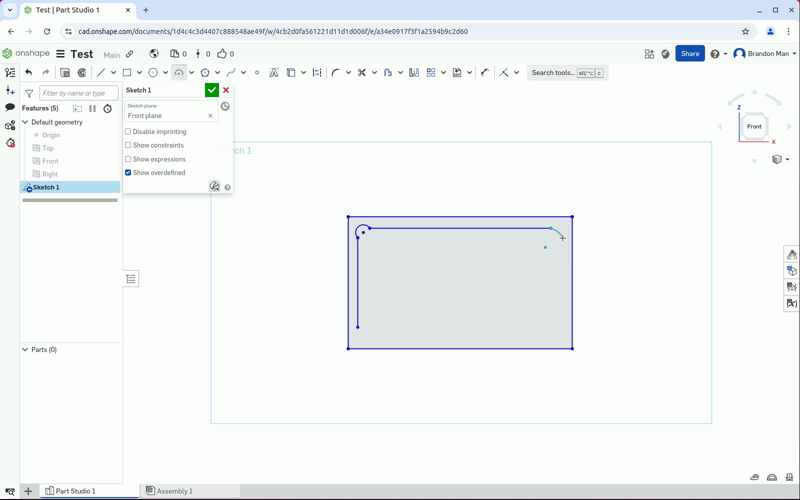
click(562, 237)
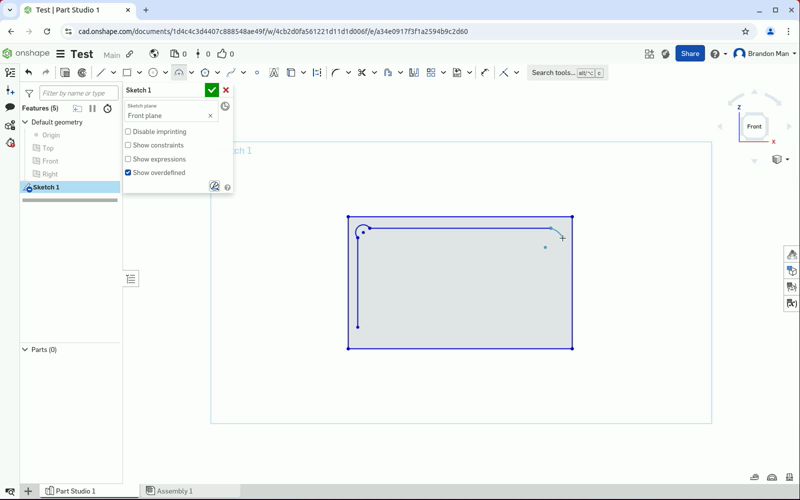
mouse_move(561, 226)
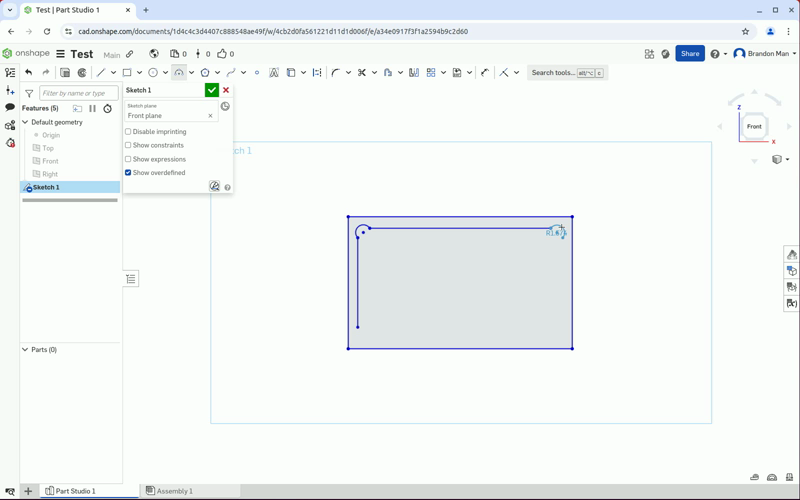
click(561, 226)
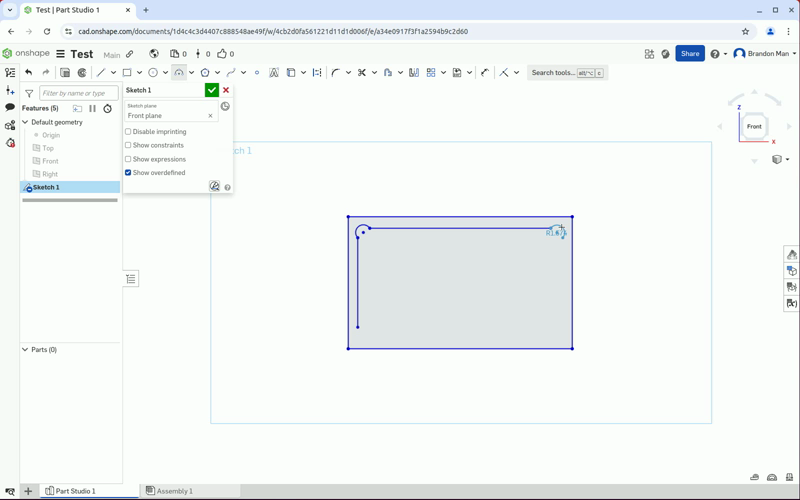
key_up(shift)
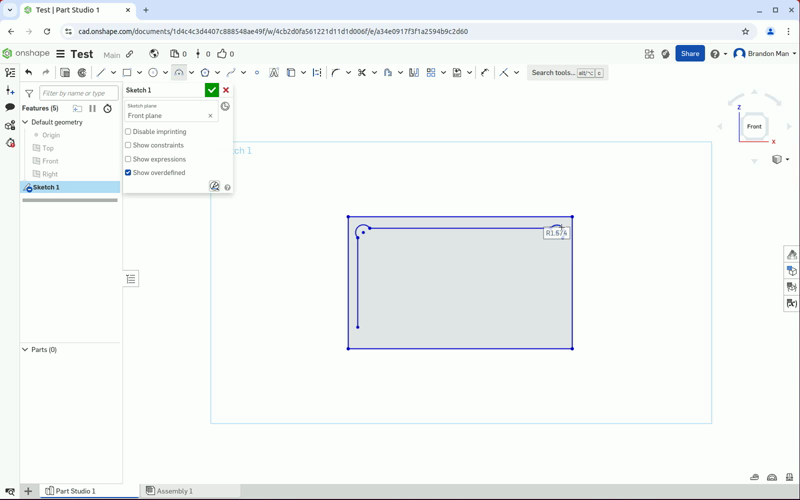
key(esc)
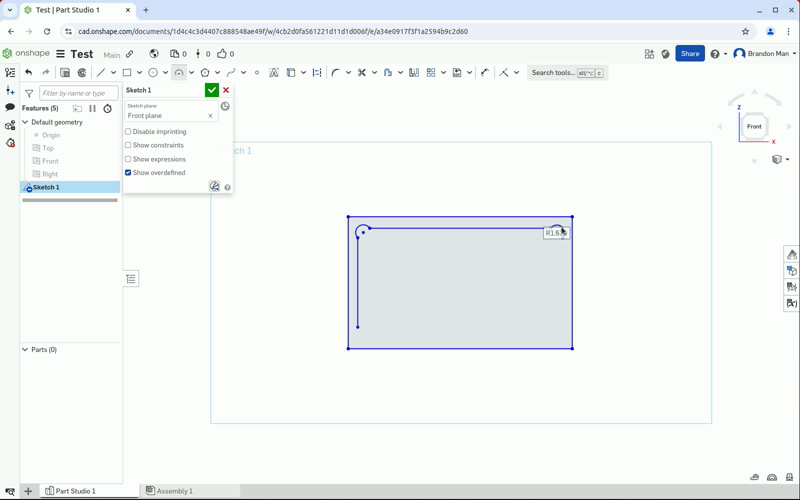
key(l)
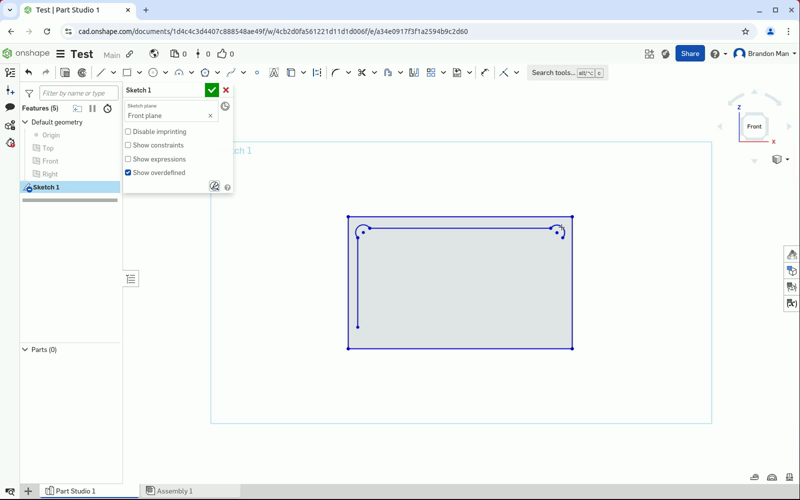
mouse_move(562, 237)
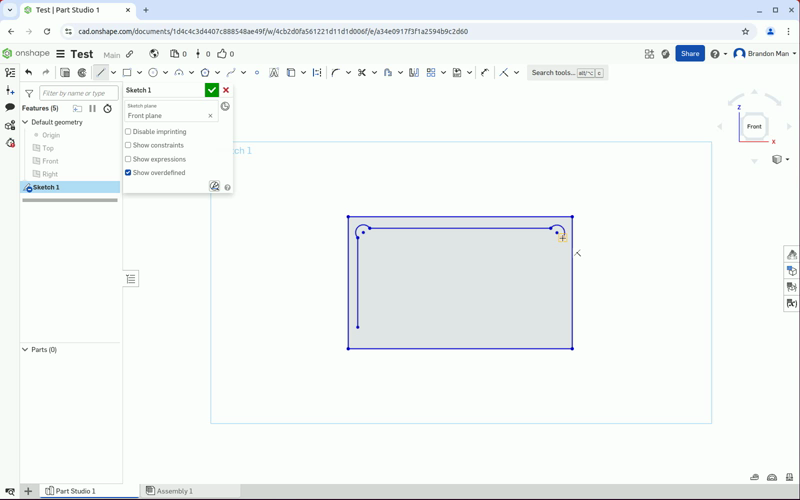
click(562, 237)
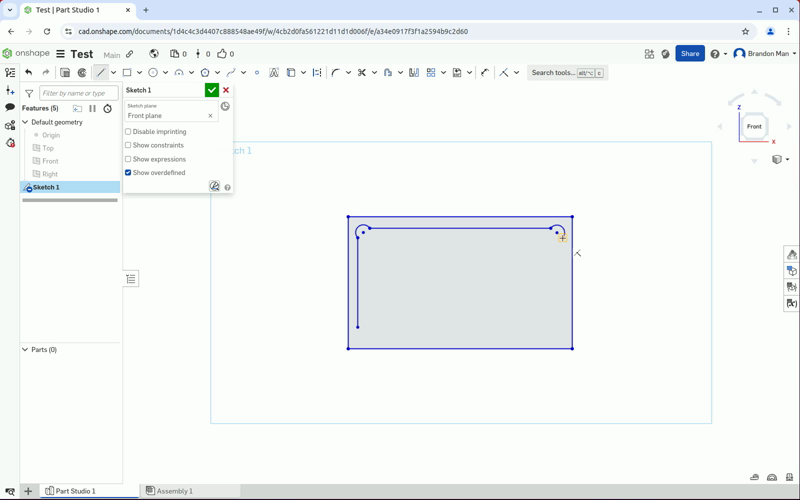
key_down(shift)
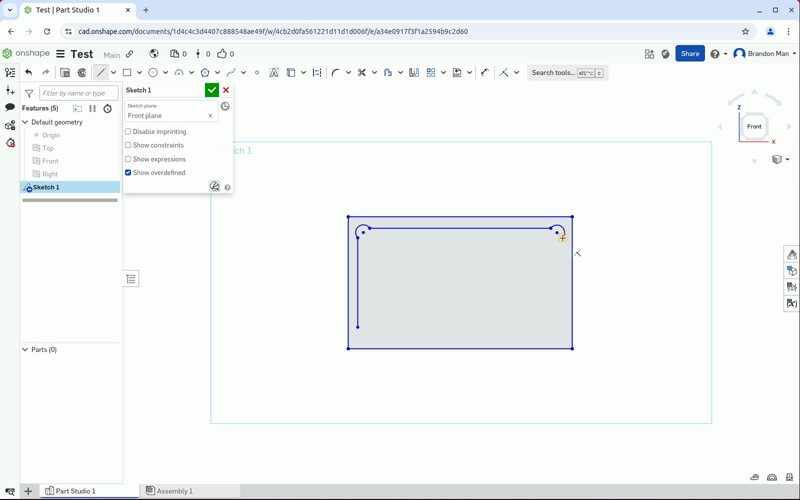
mouse_move(562, 327)
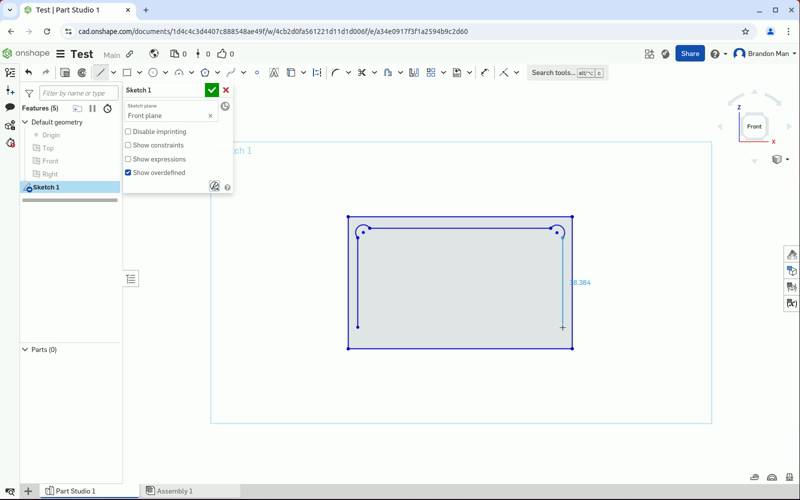
click(562, 327)
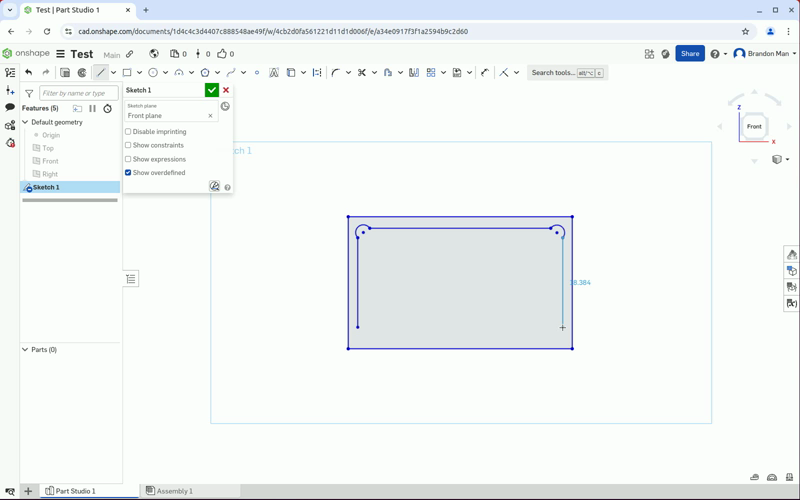
key_up(shift)
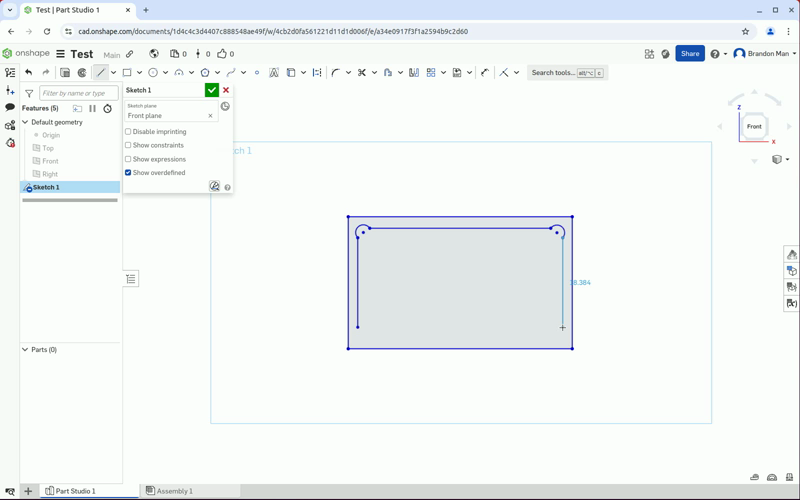
key(esc)
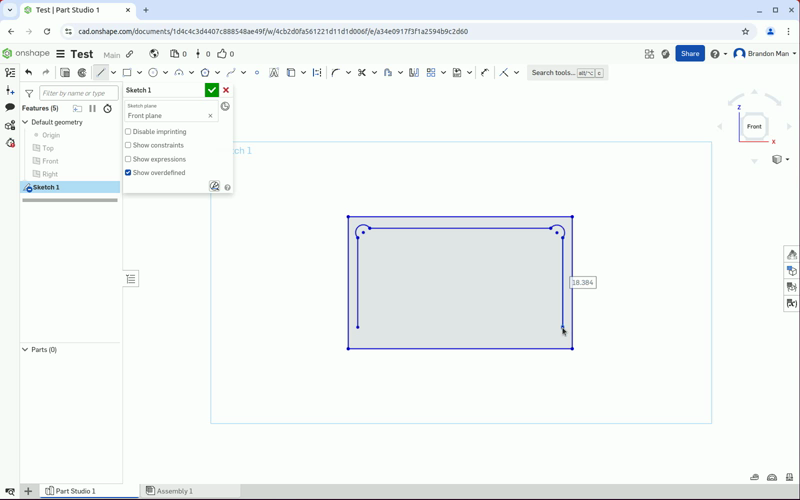
key(a)
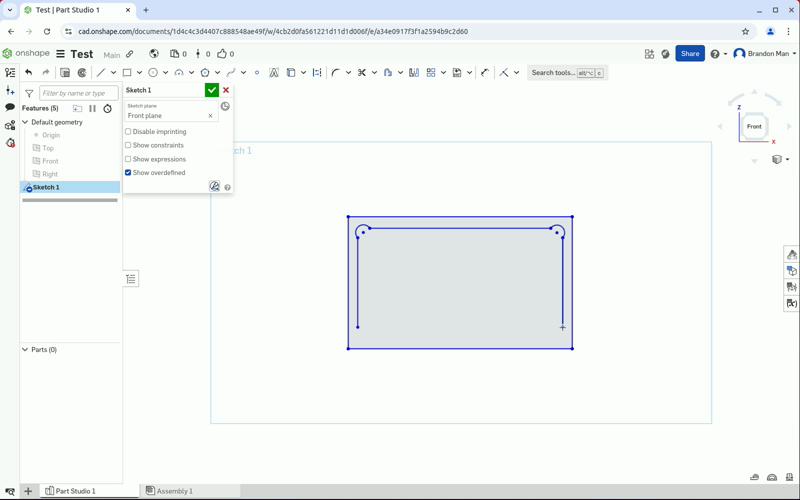
mouse_move(562, 327)
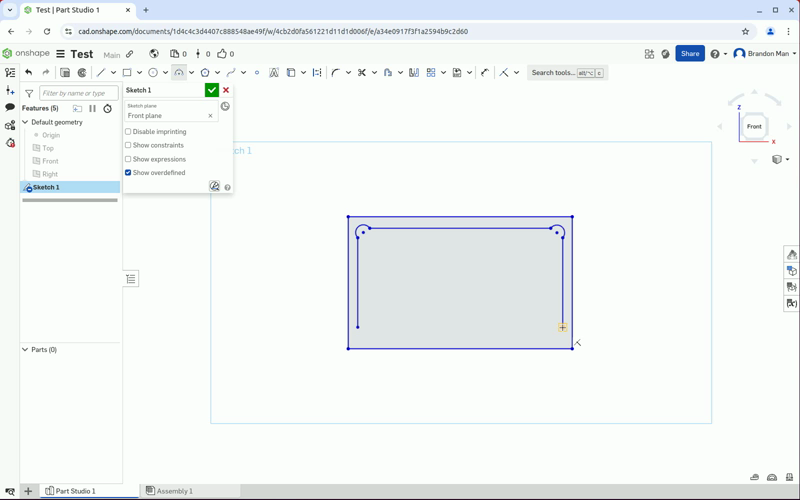
click(562, 327)
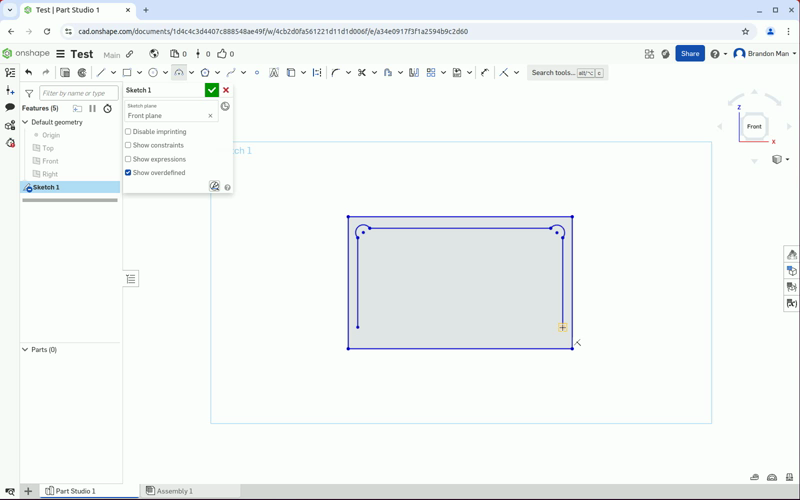
key_down(shift)
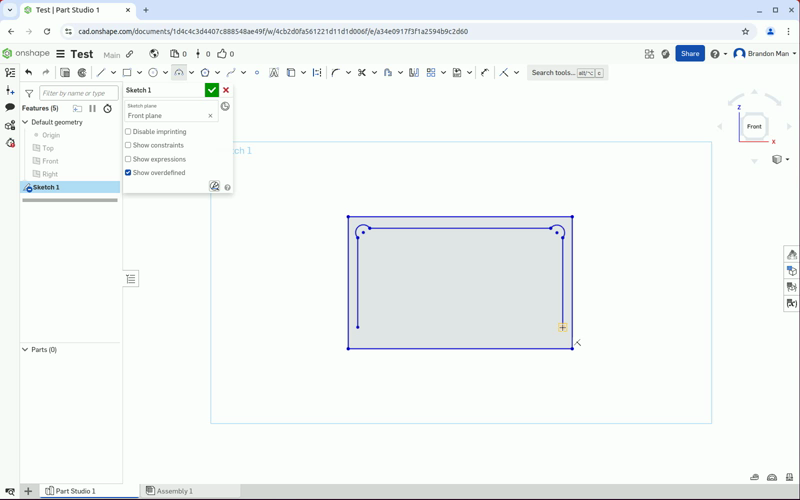
mouse_move(550, 339)
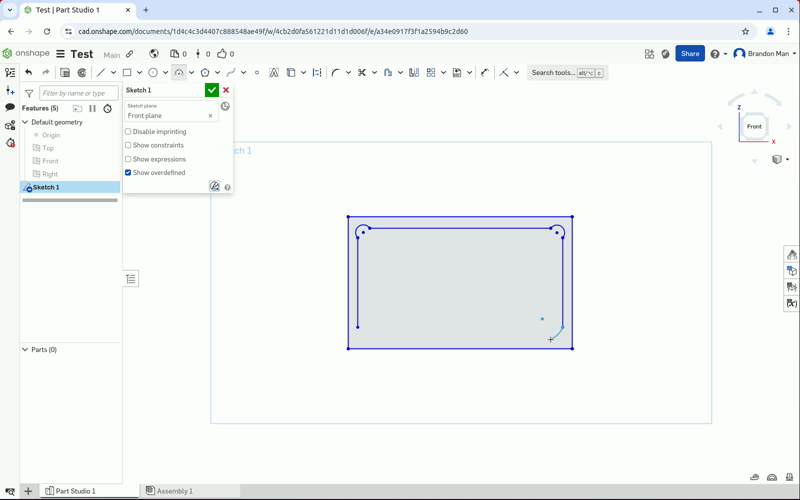
click(550, 339)
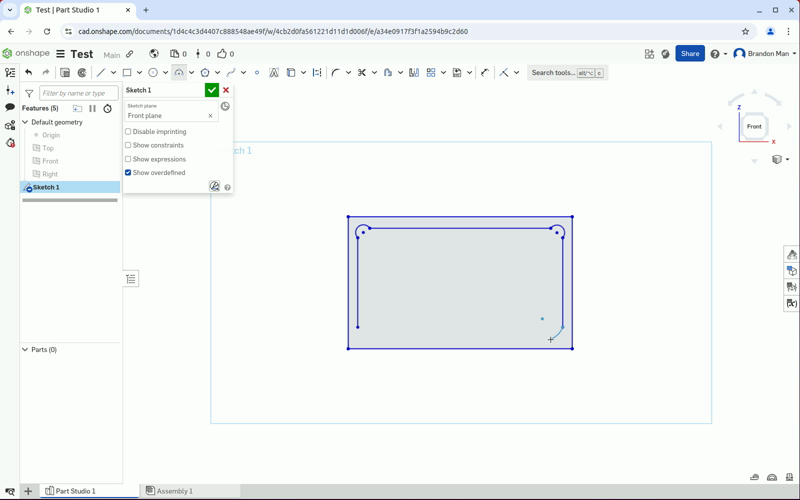
mouse_move(563, 339)
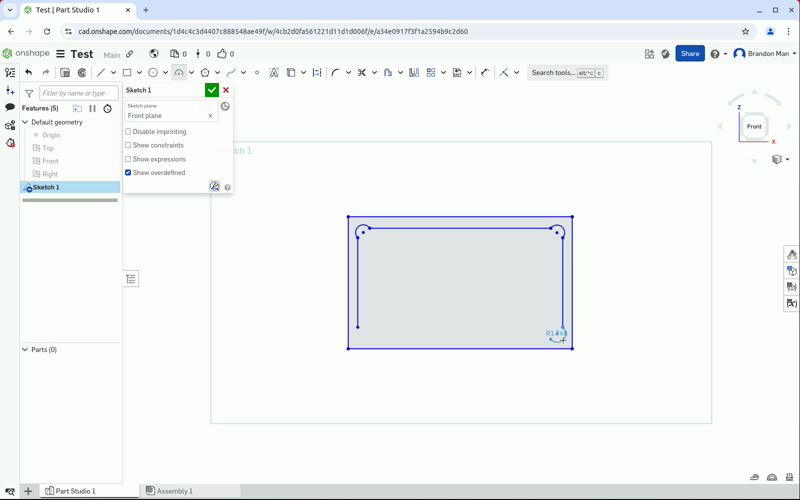
click(563, 339)
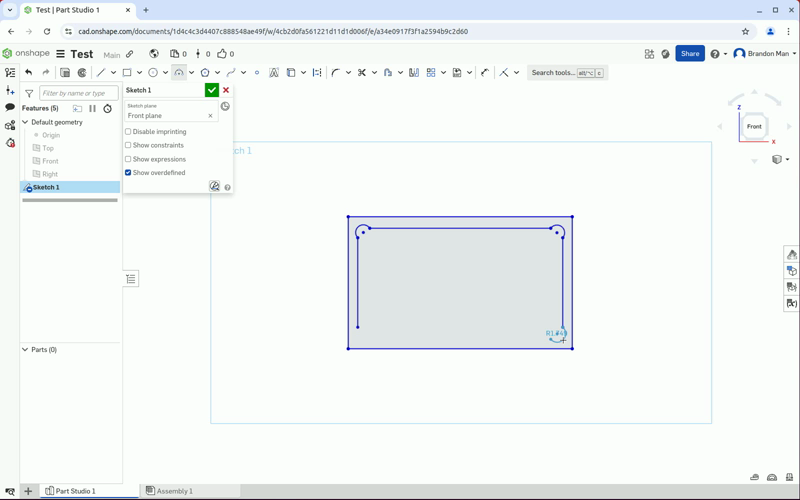
key_up(shift)
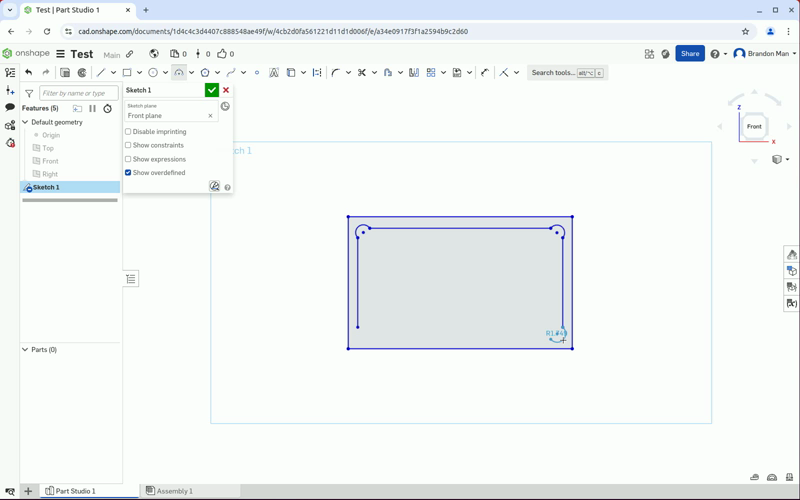
key(esc)
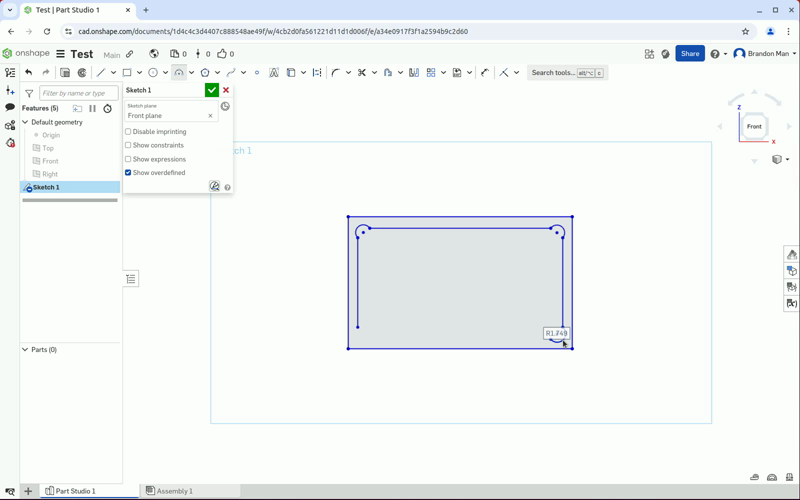
key(l)
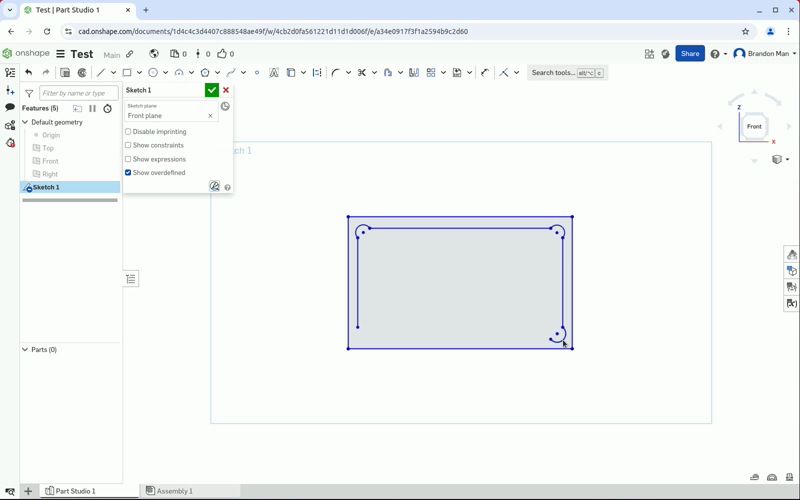
mouse_move(550, 339)
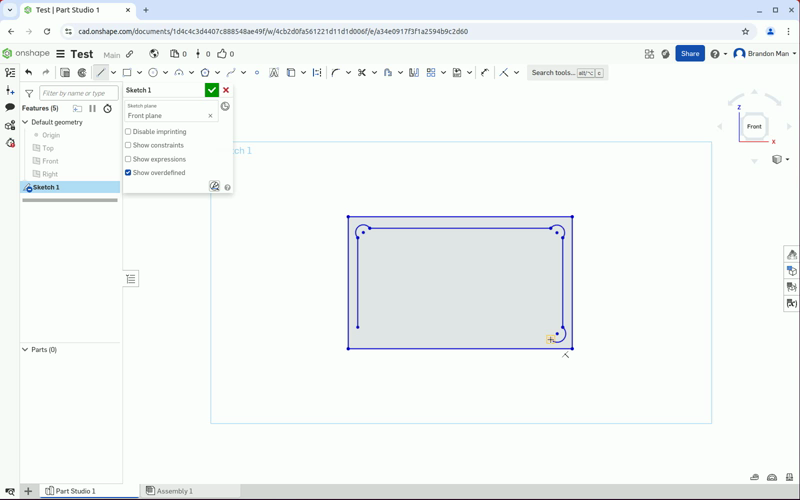
click(550, 339)
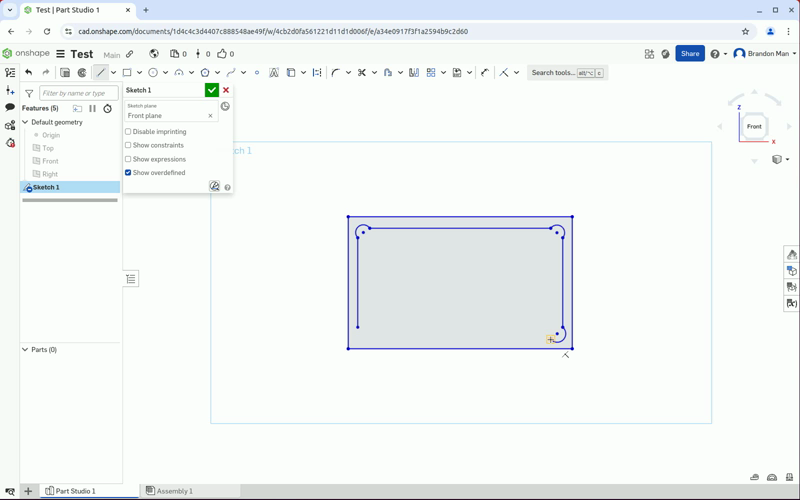
key_down(shift)
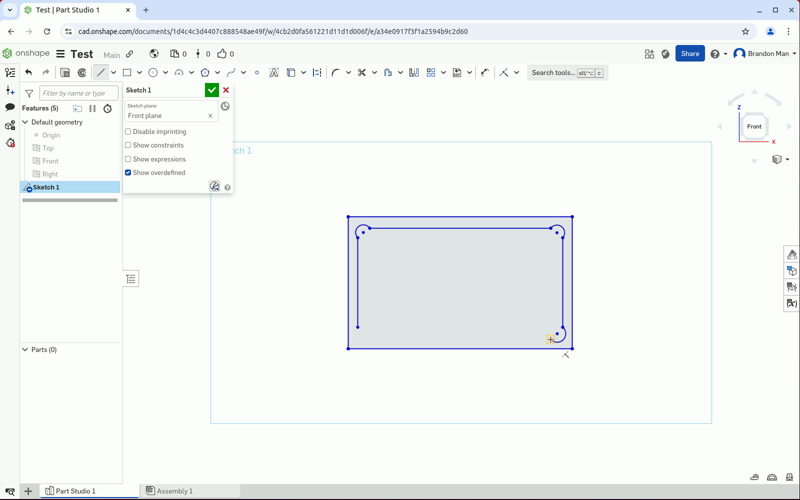
mouse_move(369, 339)
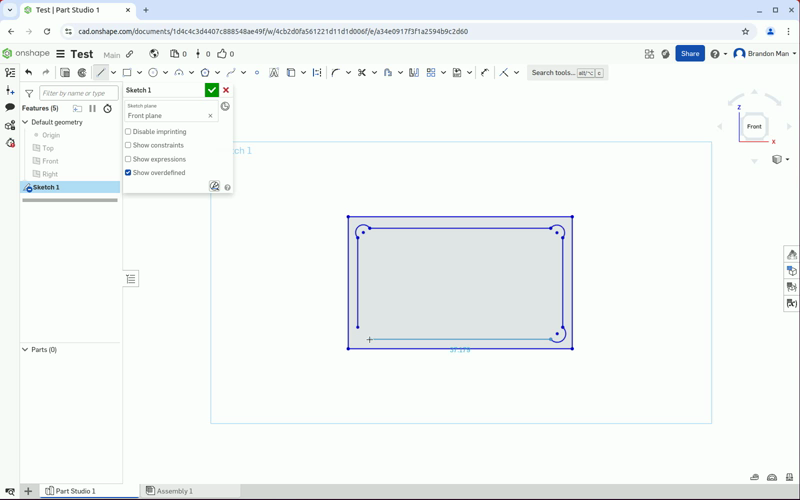
click(369, 339)
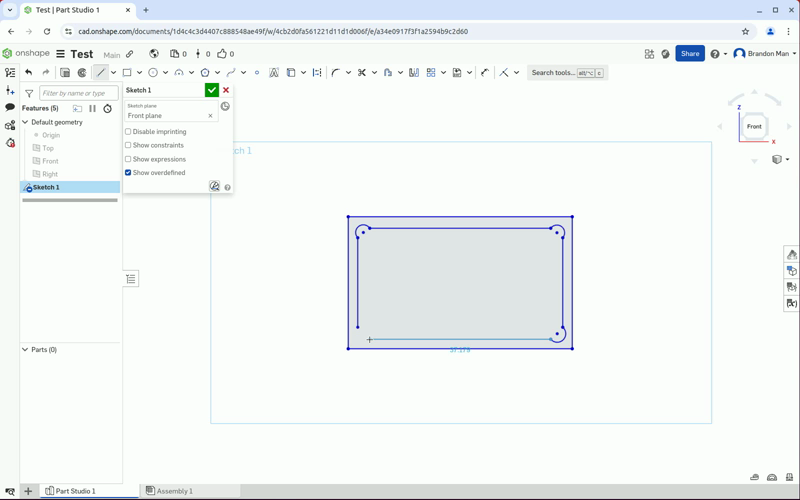
key_up(shift)
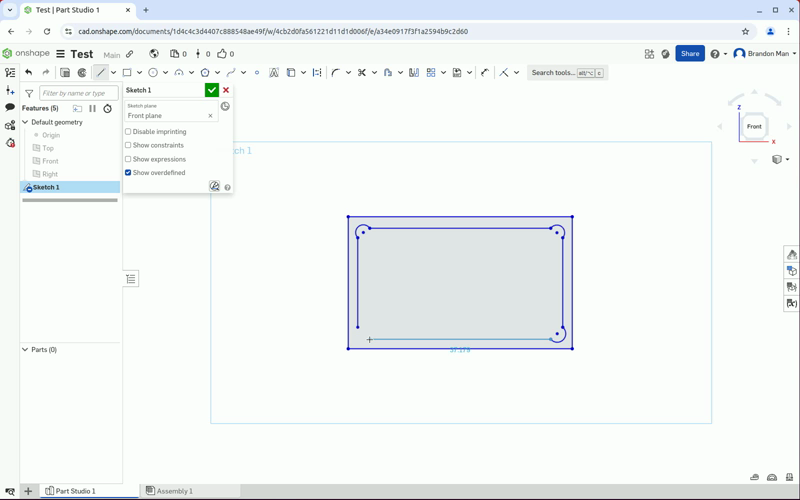
key(esc)
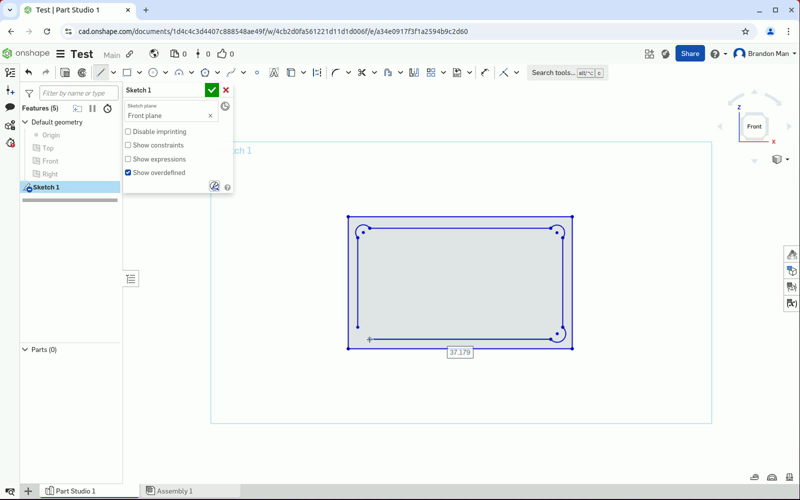
key(a)
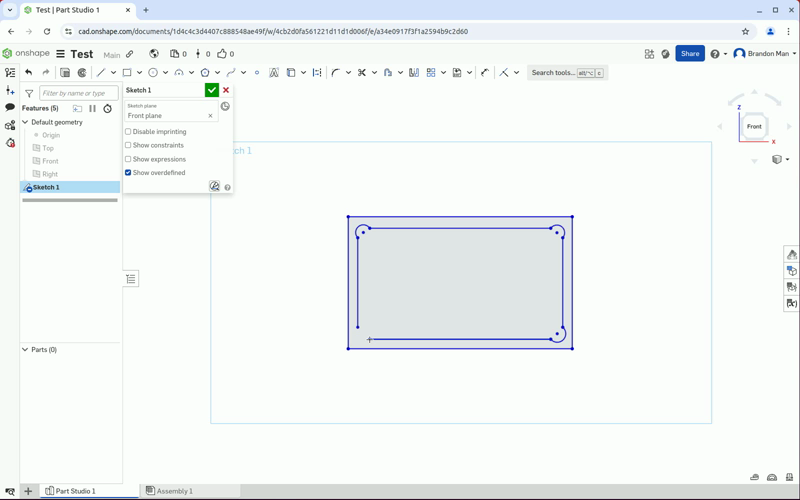
mouse_move(369, 339)
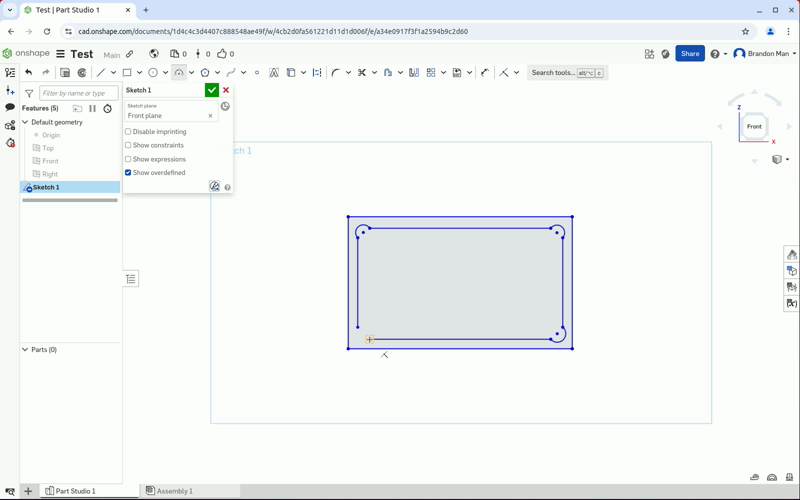
click(369, 339)
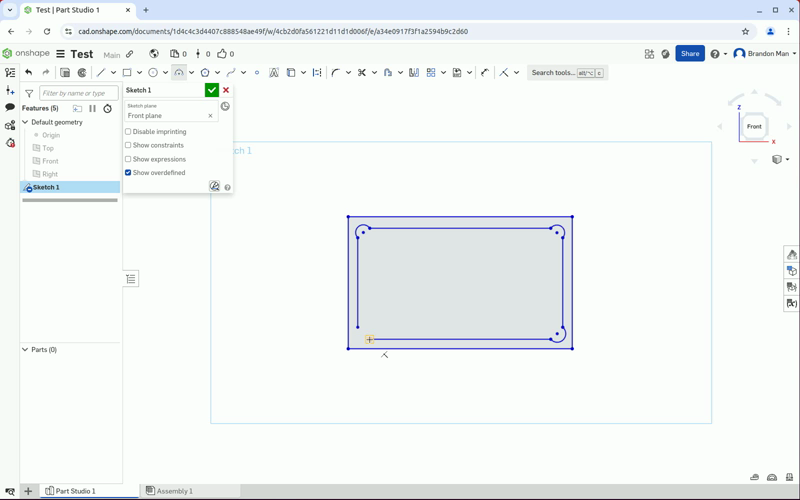
mouse_move(357, 327)
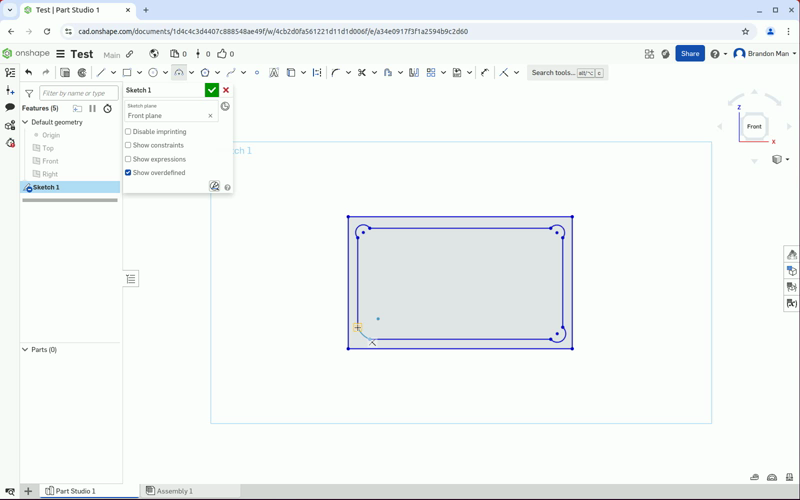
click(357, 327)
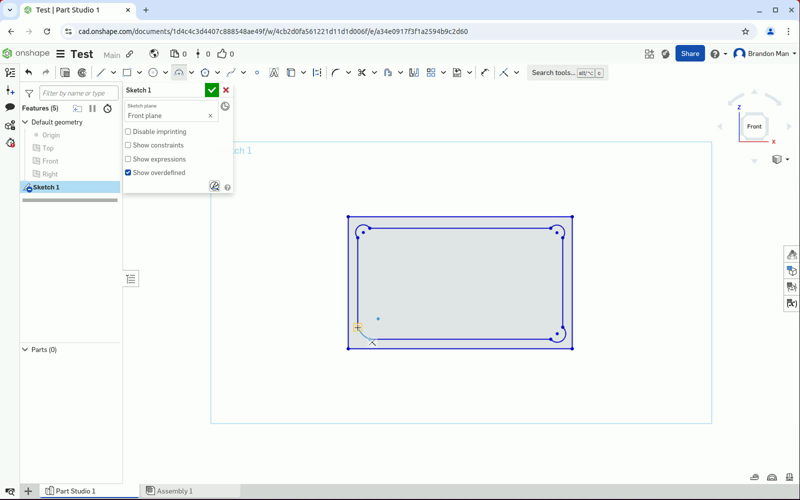
key_down(shift)
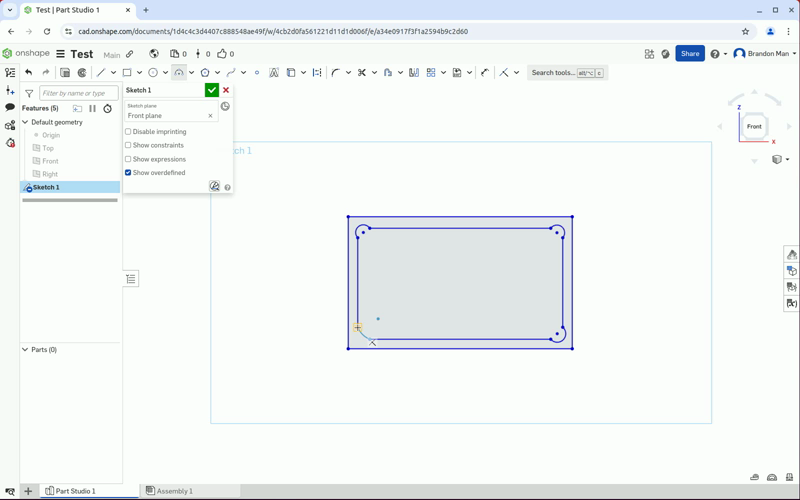
mouse_move(356, 339)
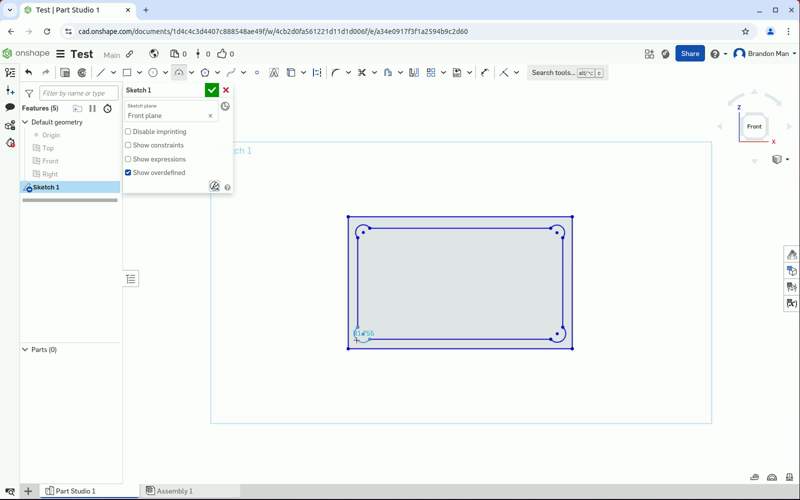
click(356, 339)
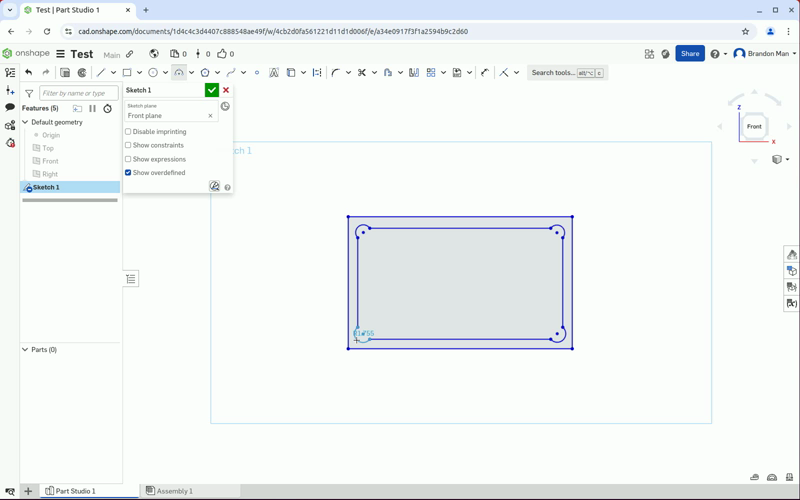
key_up(shift)
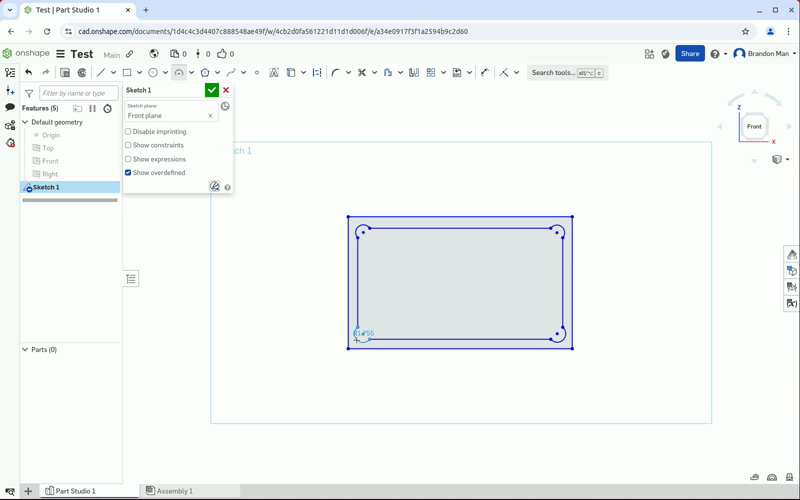
key(esc)
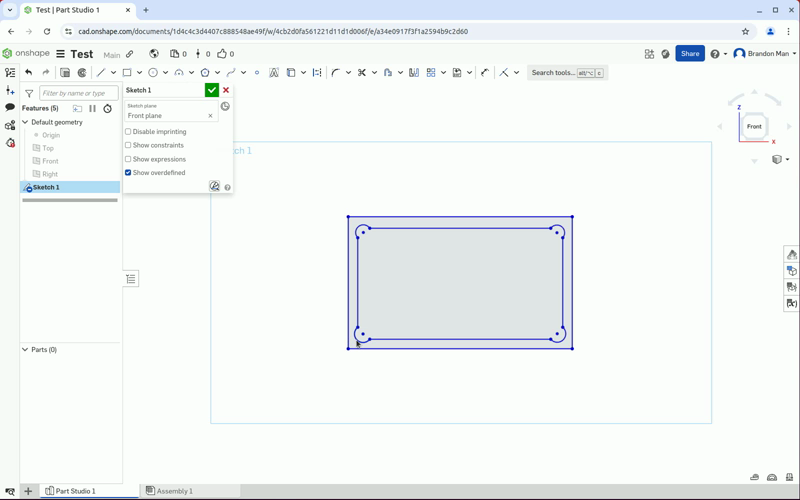
mouse_move(542, 221)
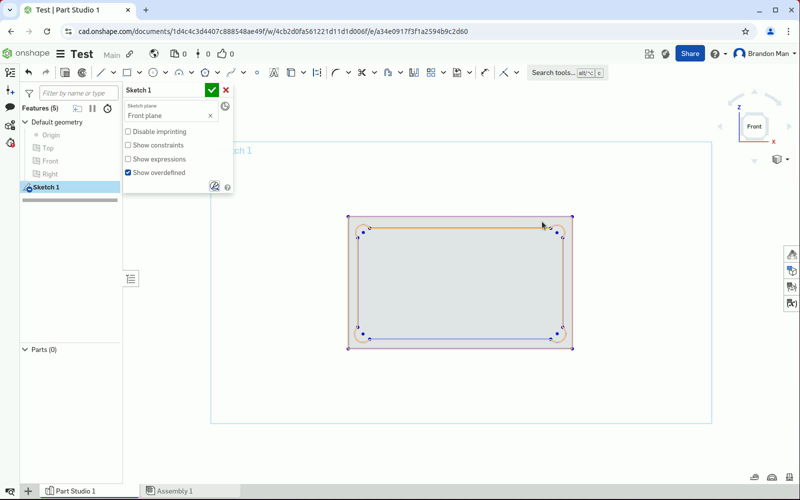
click(542, 221)
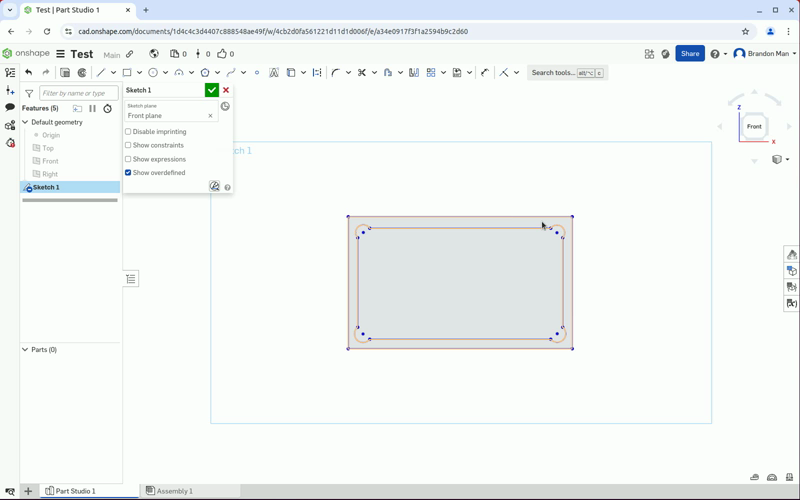
mouse_move(73, 352)
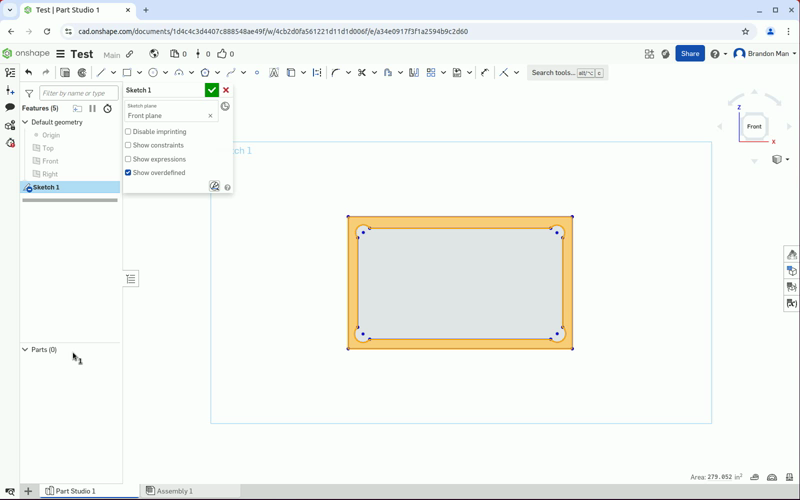
key(shift+y)
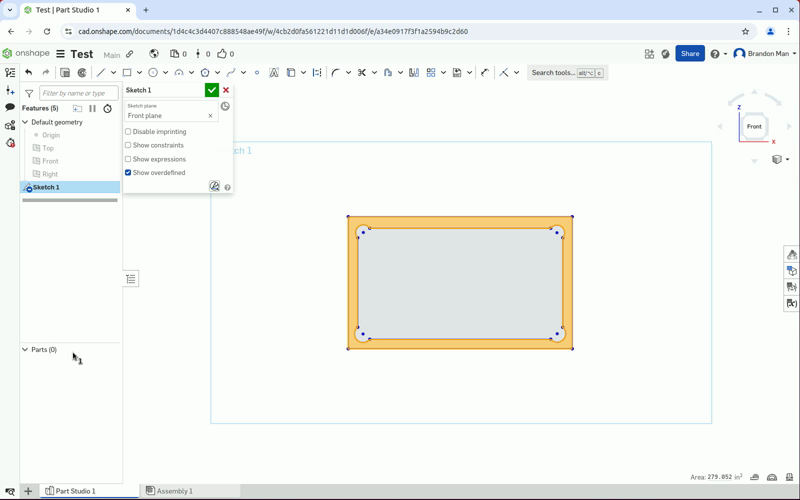
key(shift+e)
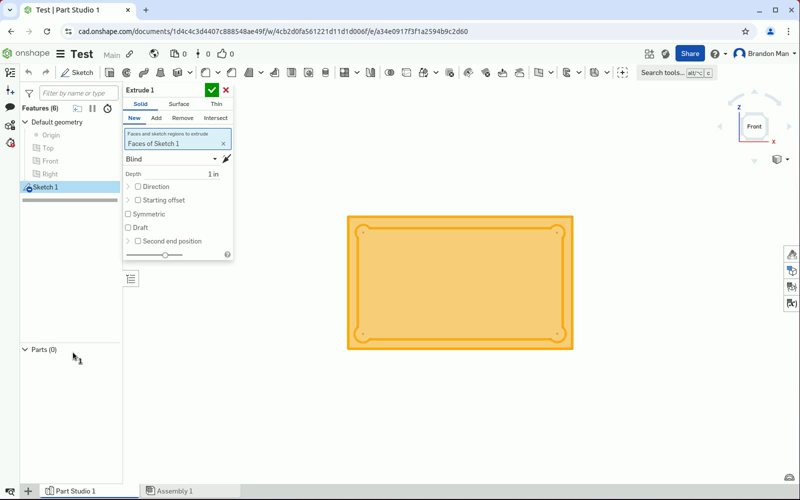
mouse_move(143, 106)
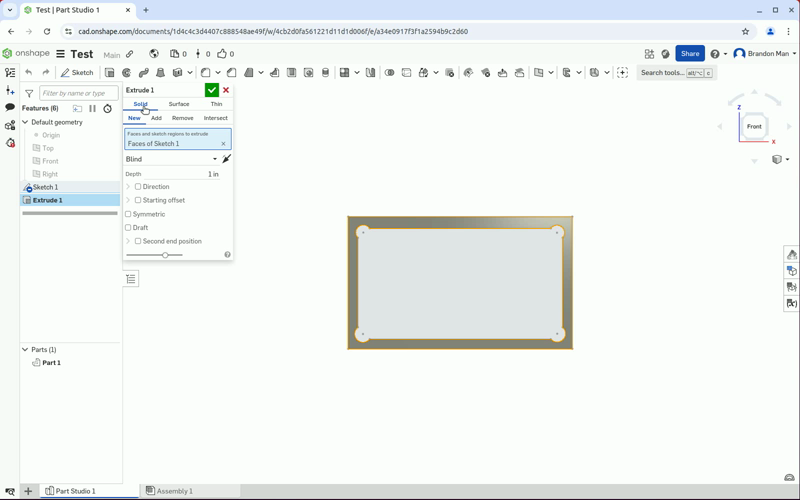
click(143, 106)
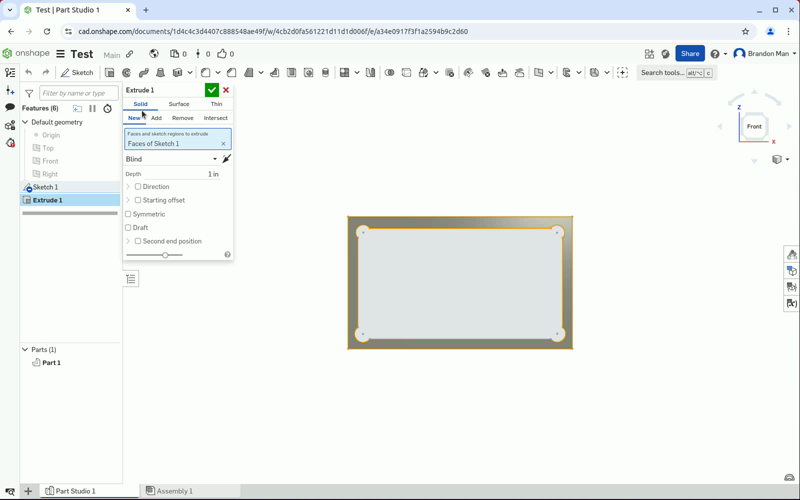
mouse_move(137, 120)
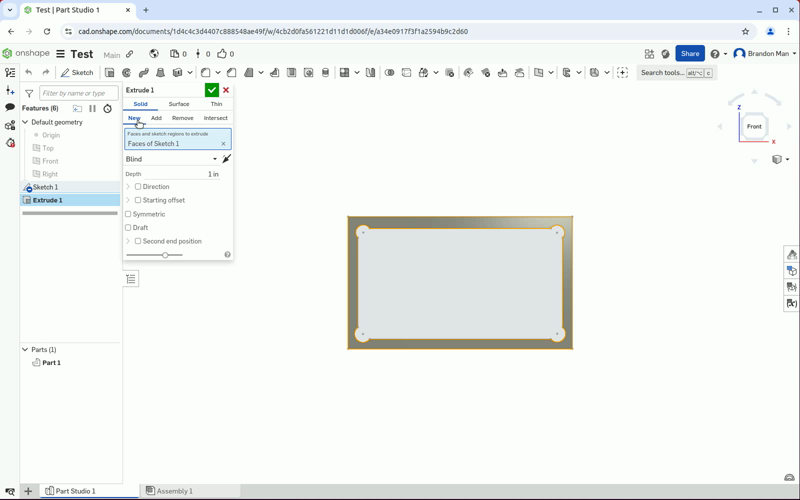
click(137, 120)
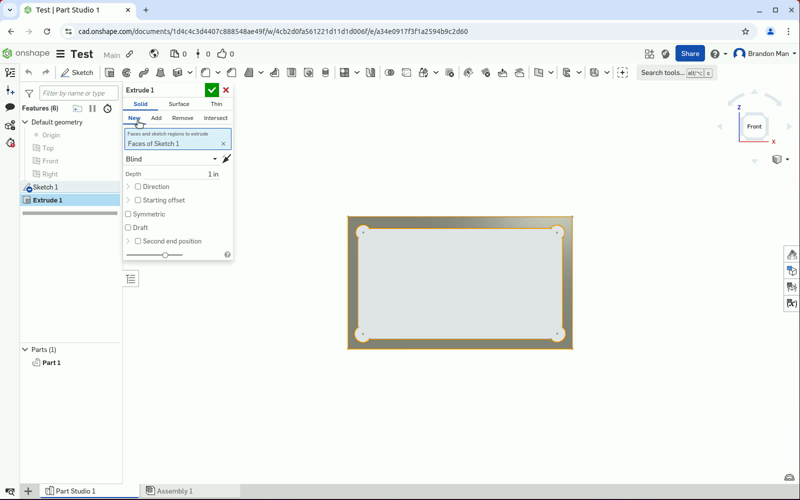
key(tab, 4)
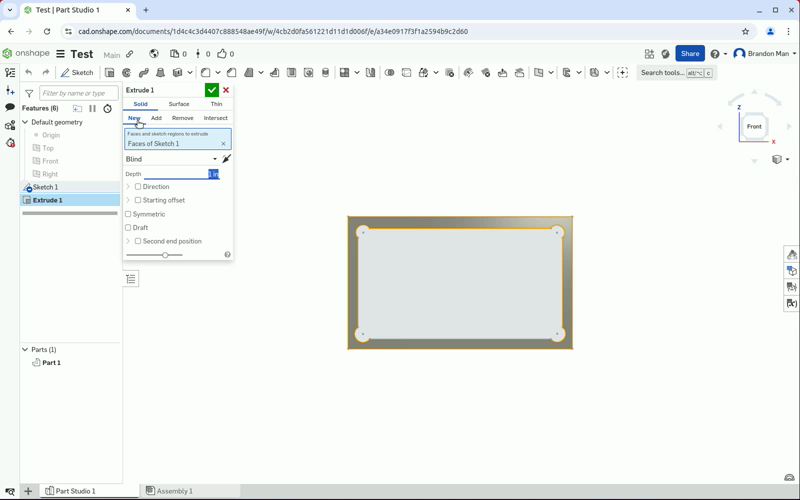
text(10.351)
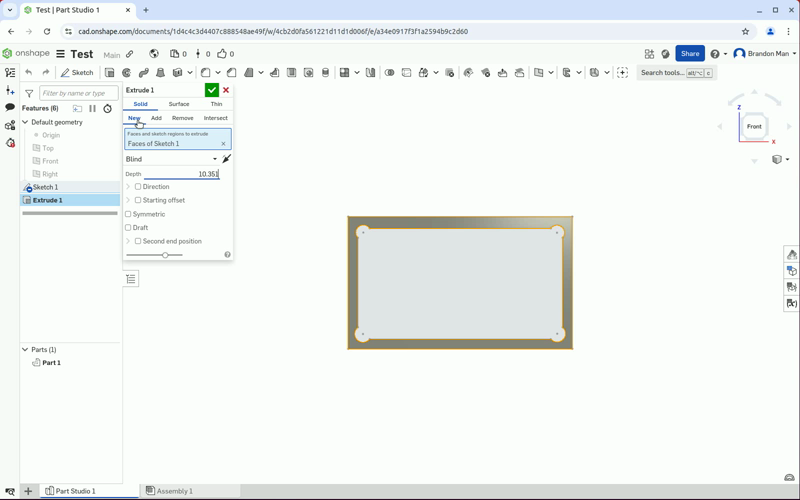
key(enter)
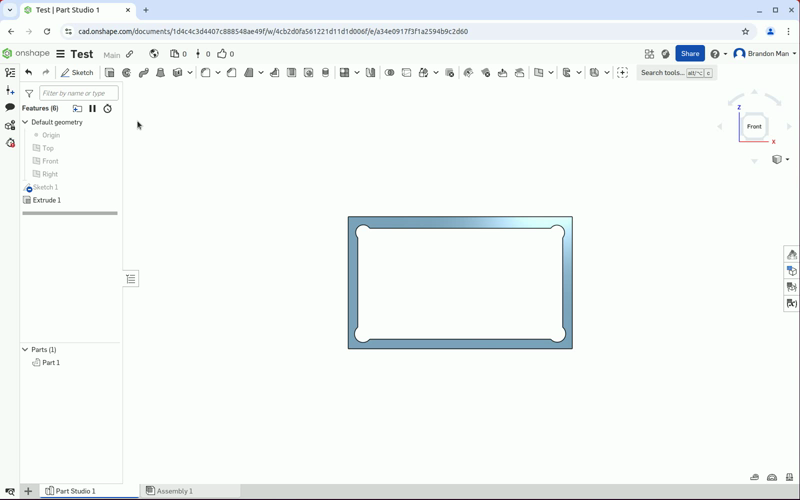
key(shift+h)
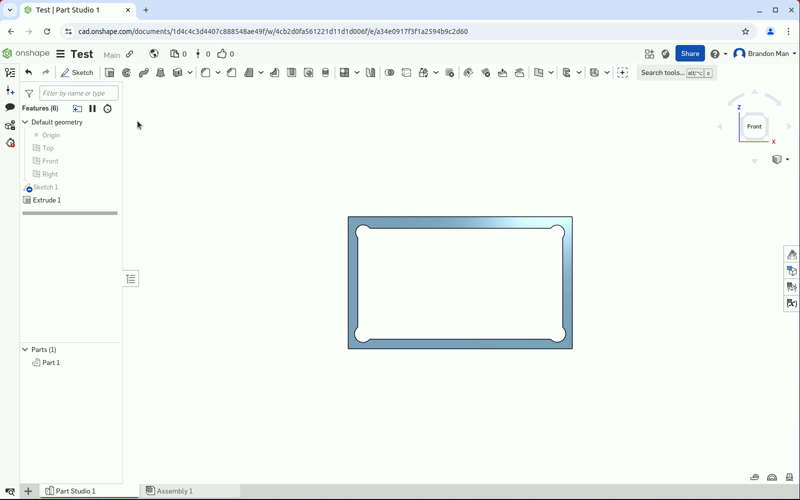
key(shift+h)
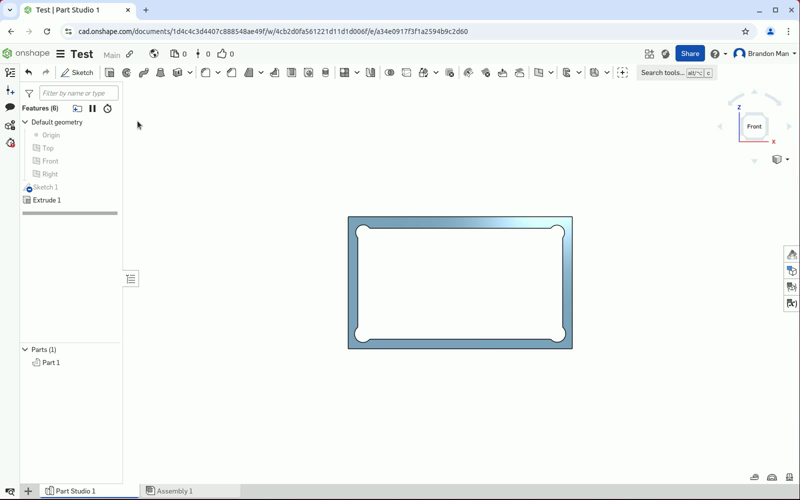
mouse_move(73, 189)
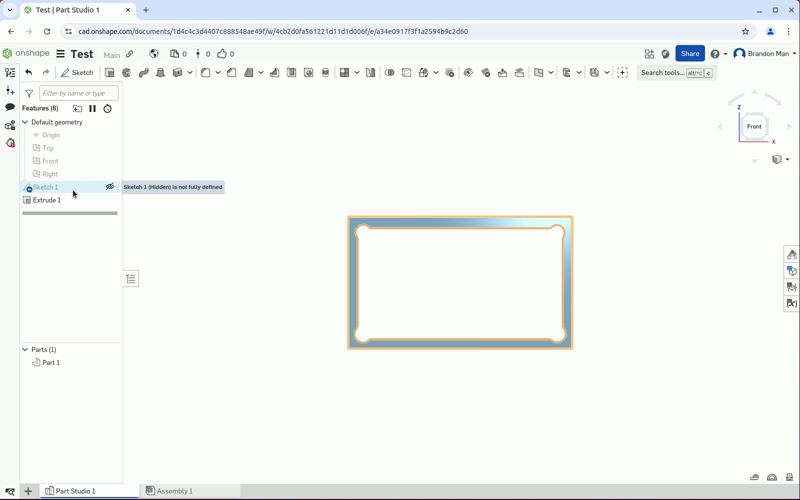
click(73, 189)
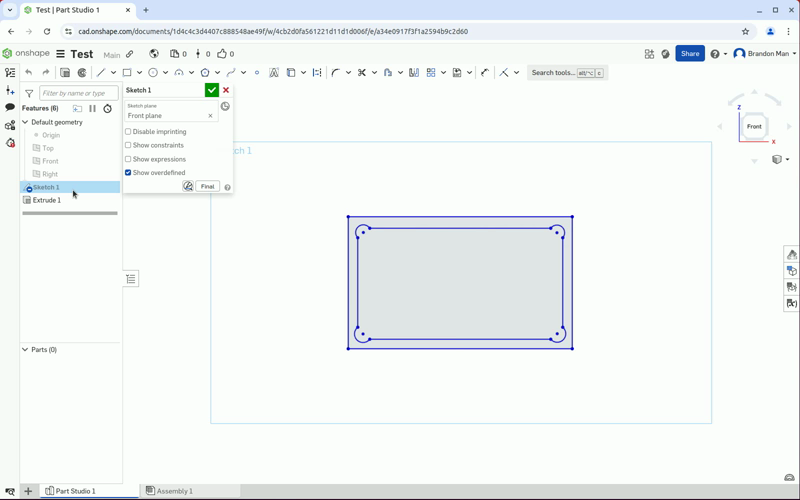
mouse_move(229, 92)
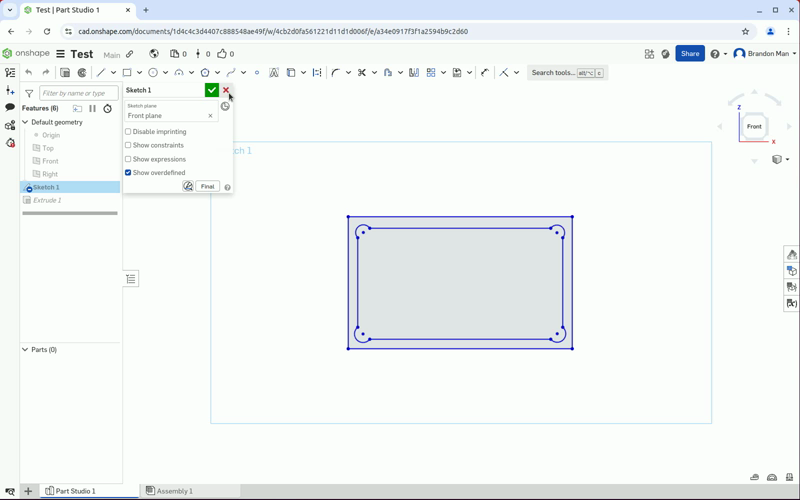
click(229, 92)
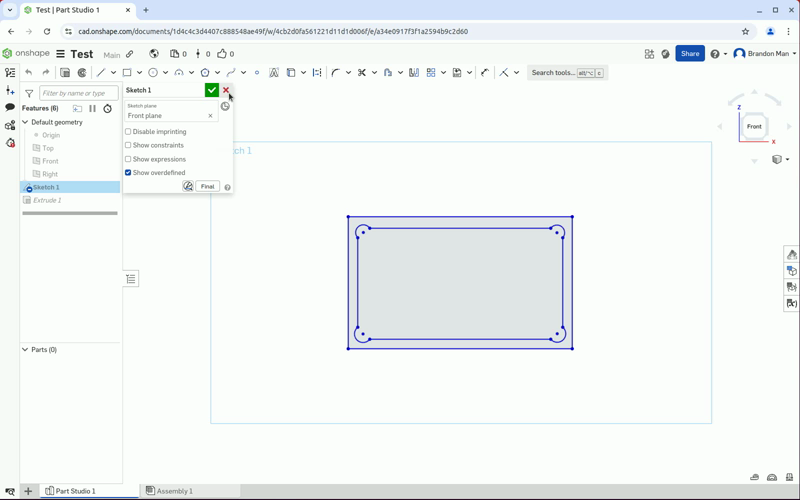
key(shift+s)
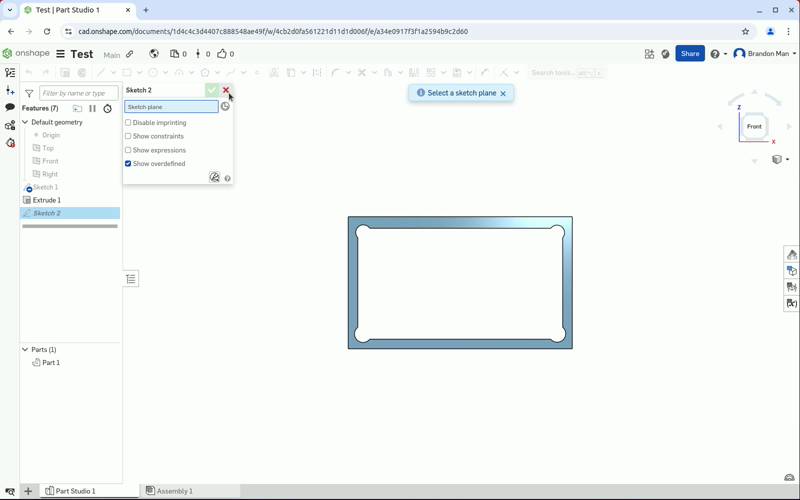
mouse_move(73, 163)
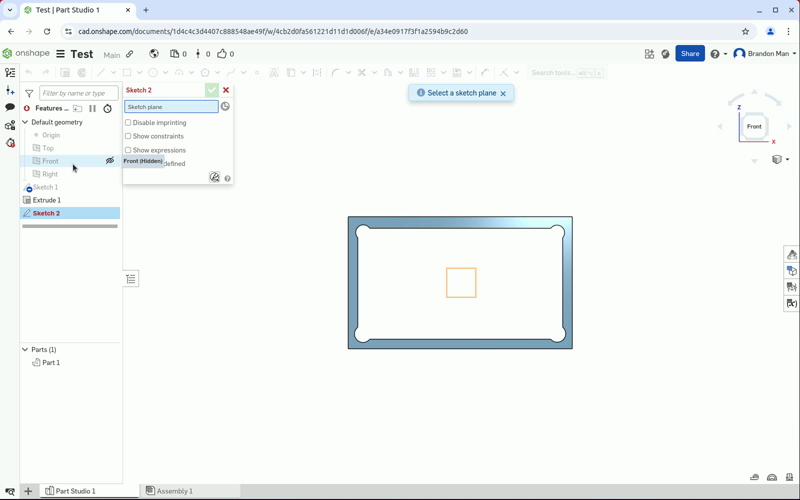
click(73, 163)
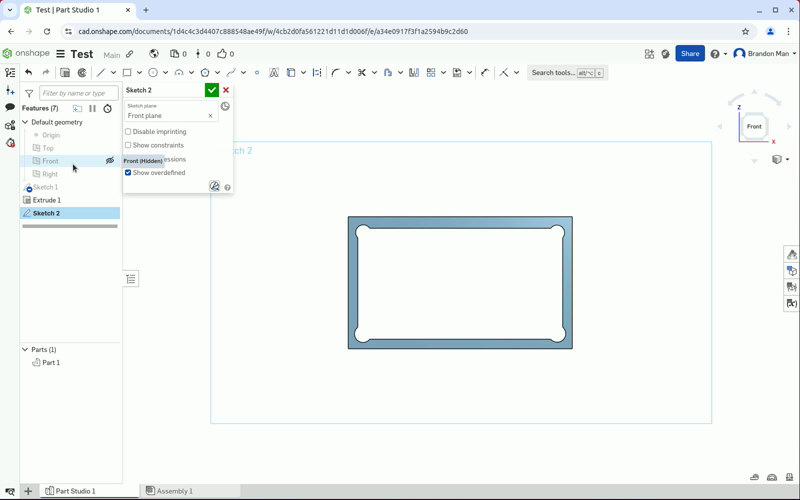
mouse_move(73, 352)
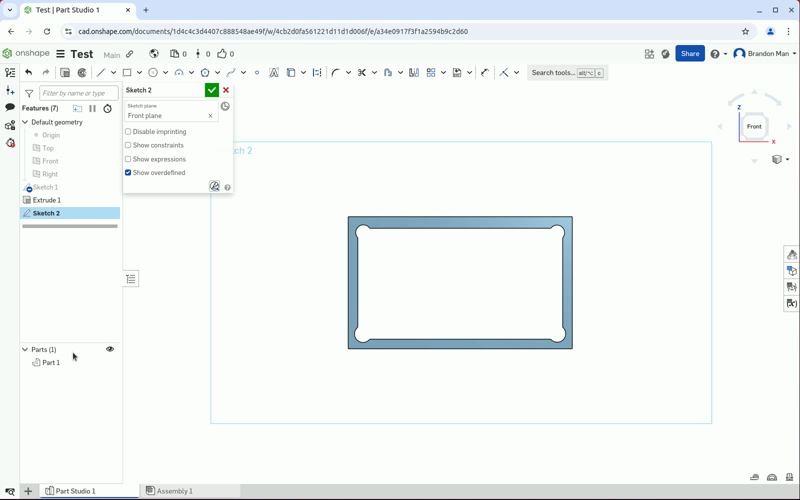
key(y)
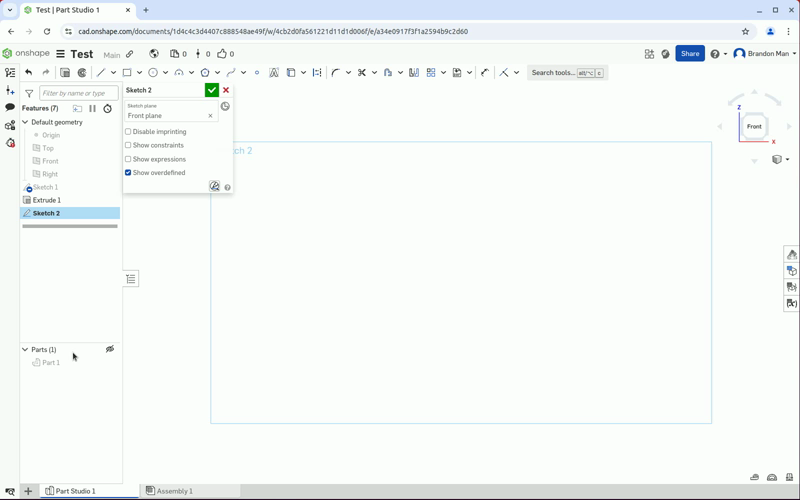
key(l)
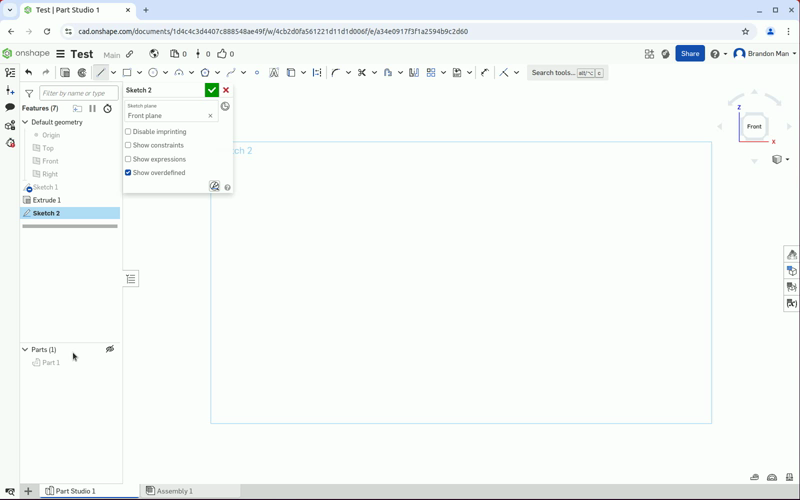
key_down(shift)
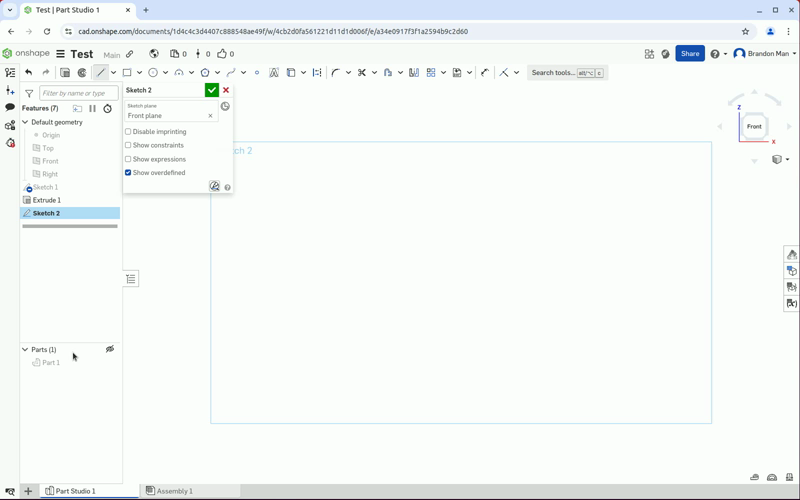
mouse_move(348, 348)
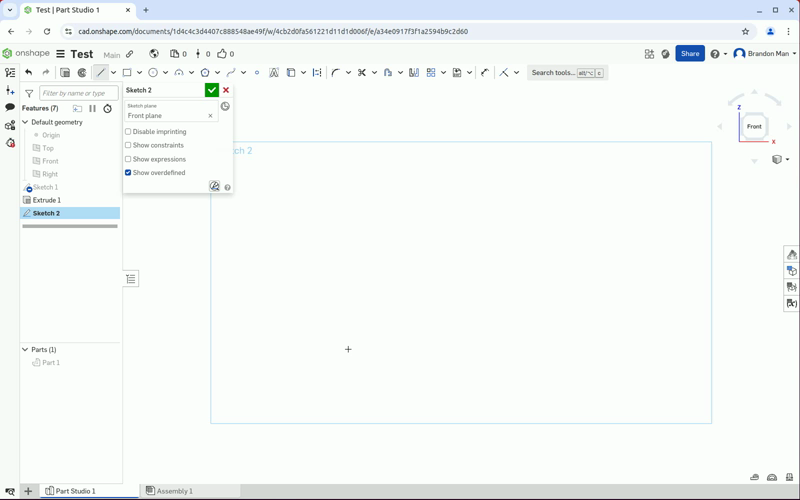
click(348, 348)
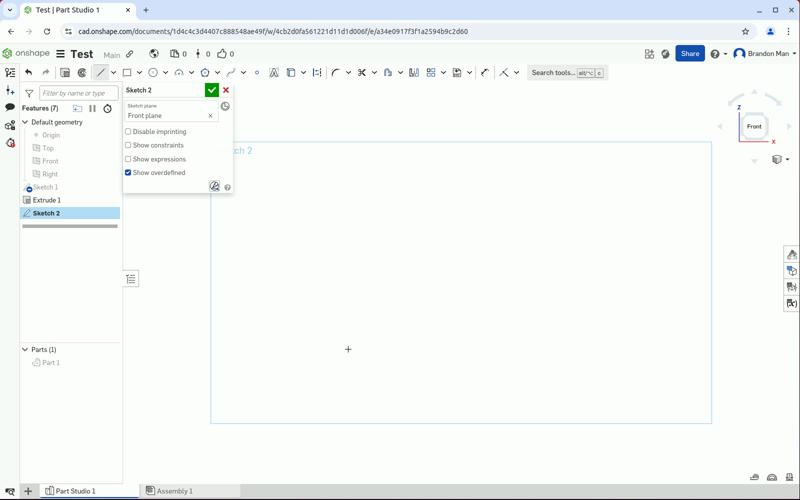
key_up(shift)
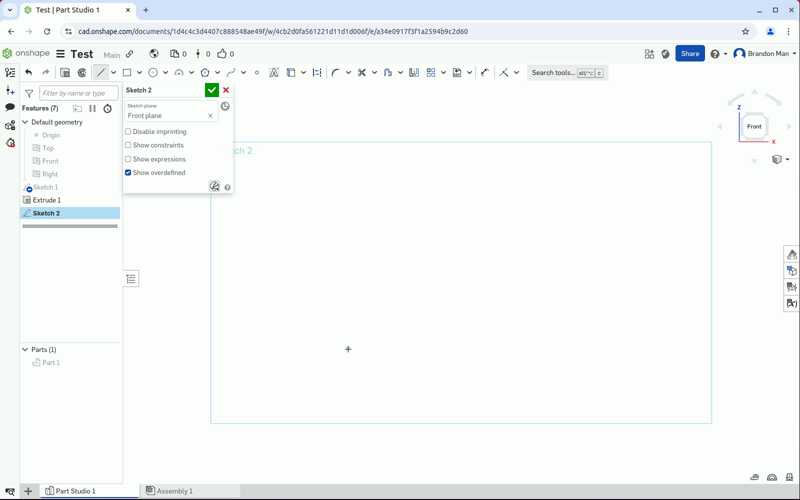
key_down(shift)
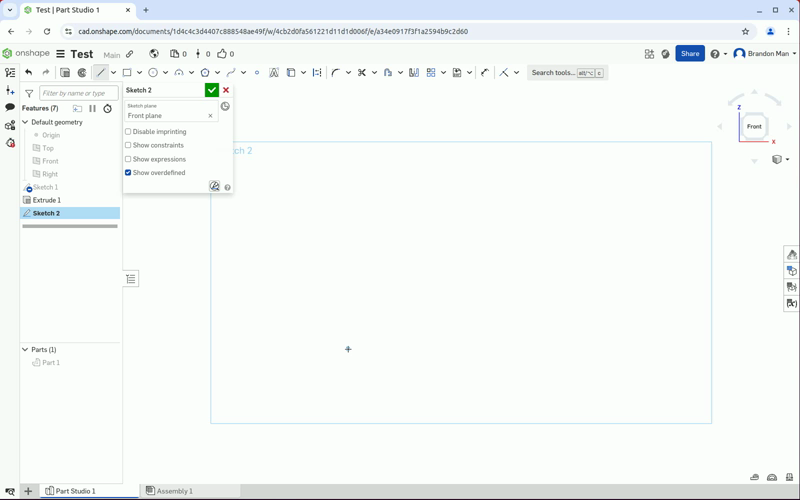
mouse_move(572, 348)
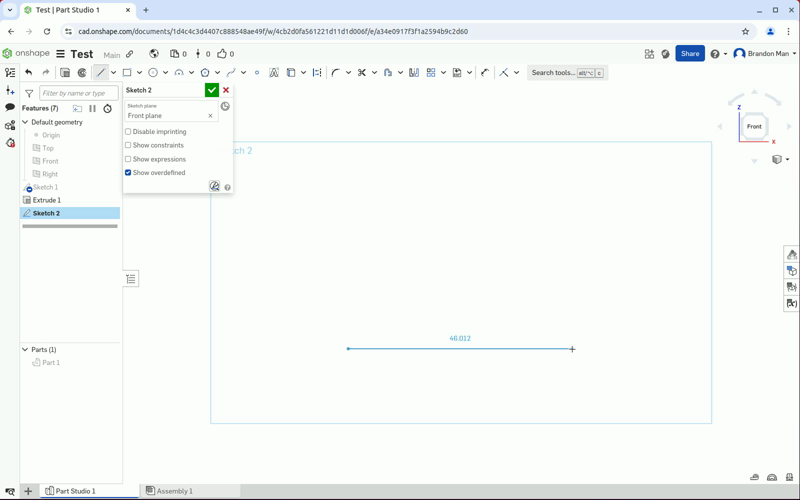
click(572, 348)
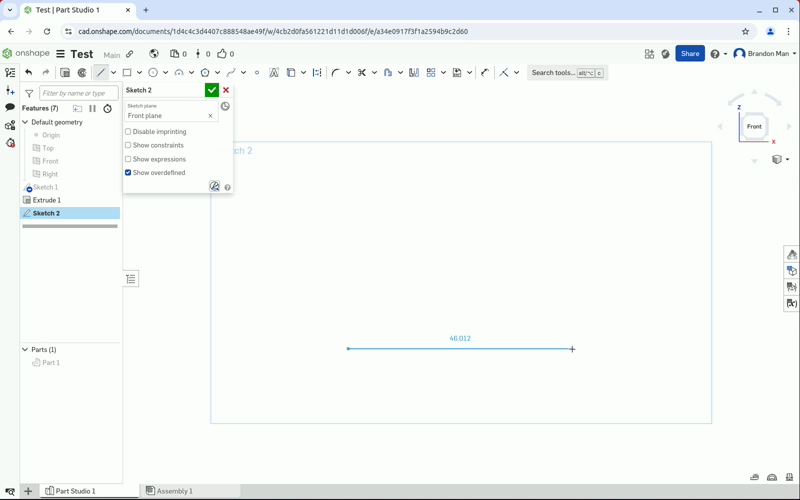
key_up(shift)
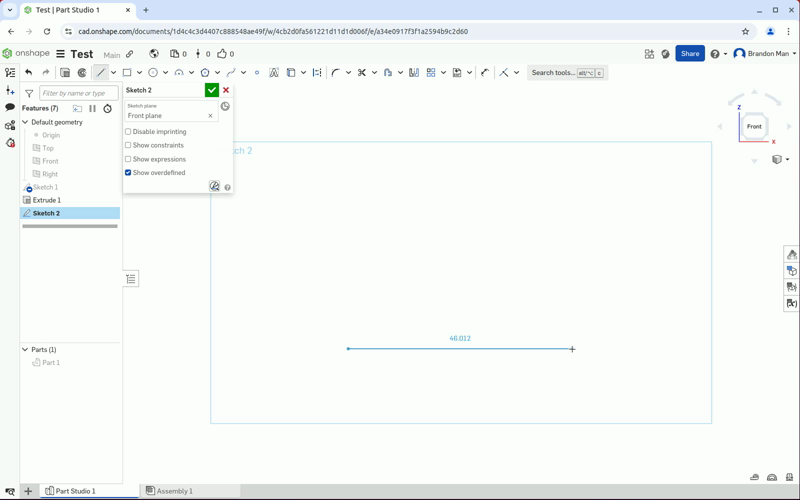
key_down(shift)
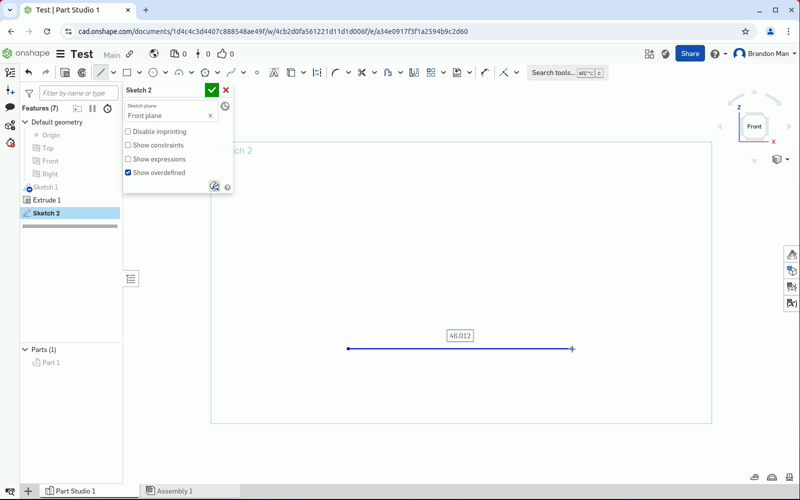
mouse_move(572, 216)
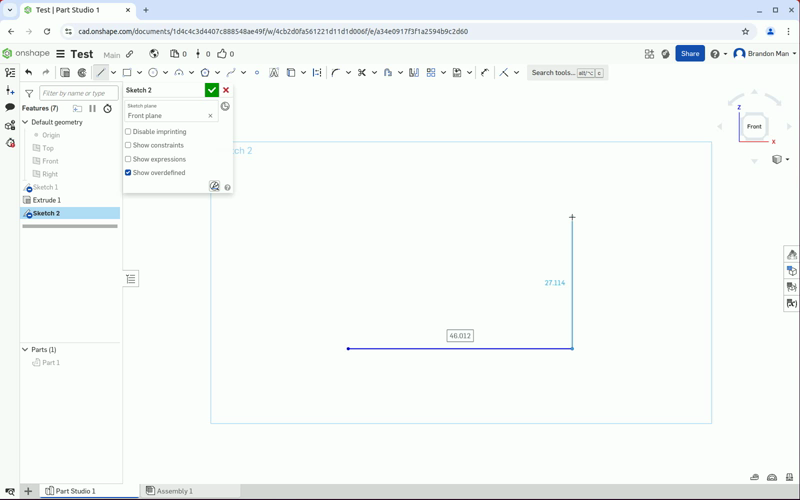
click(572, 216)
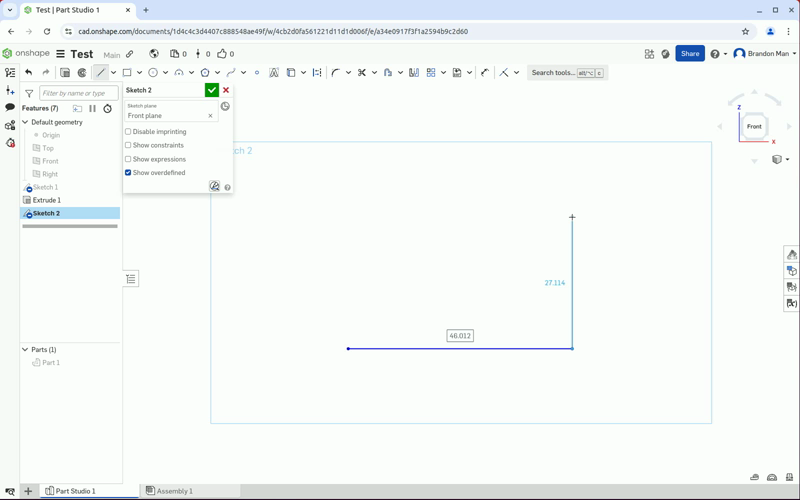
key_up(shift)
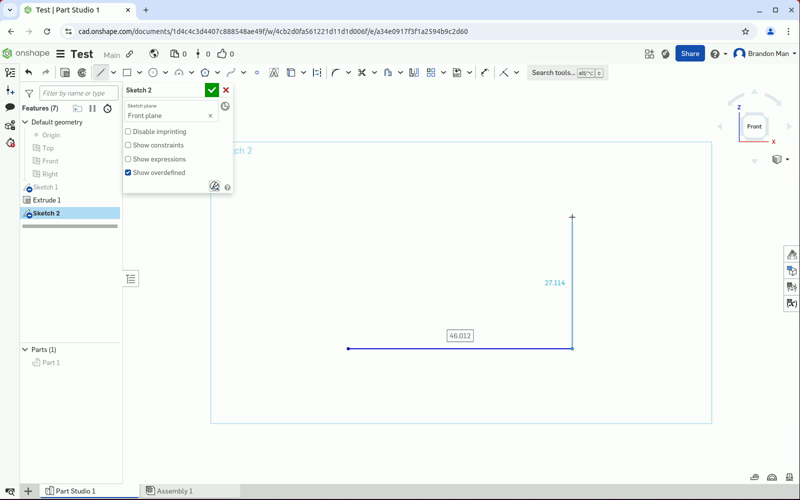
key_down(shift)
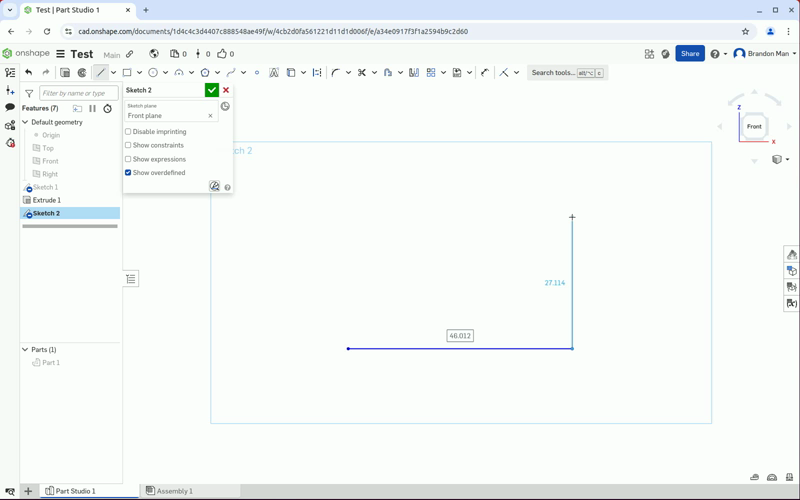
mouse_move(348, 216)
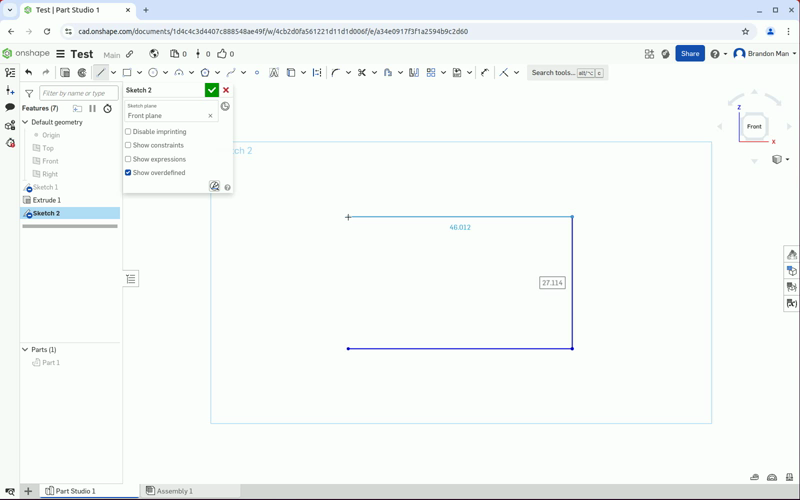
click(348, 216)
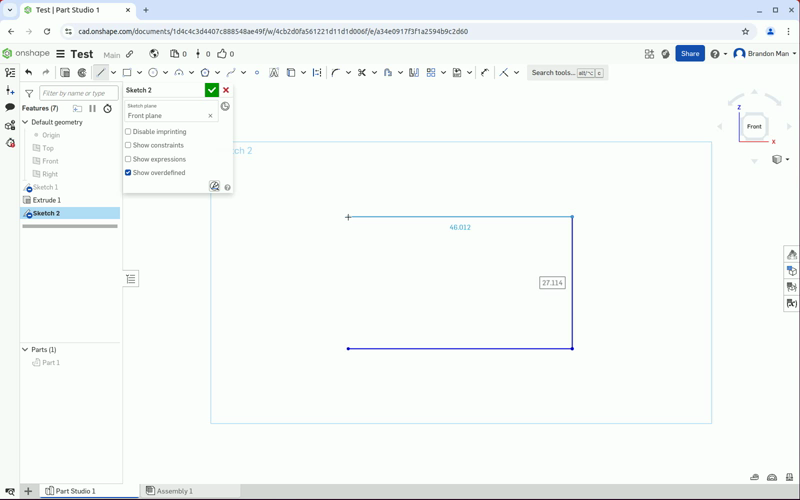
key_up(shift)
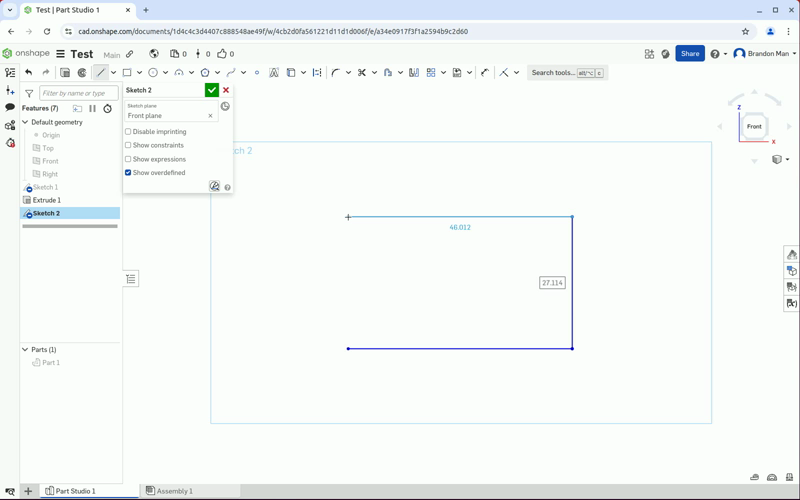
key_down(shift)
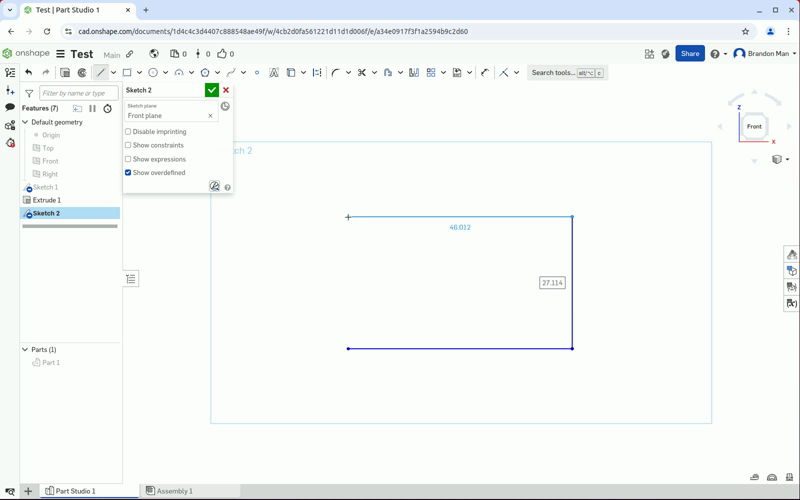
mouse_move(348, 348)
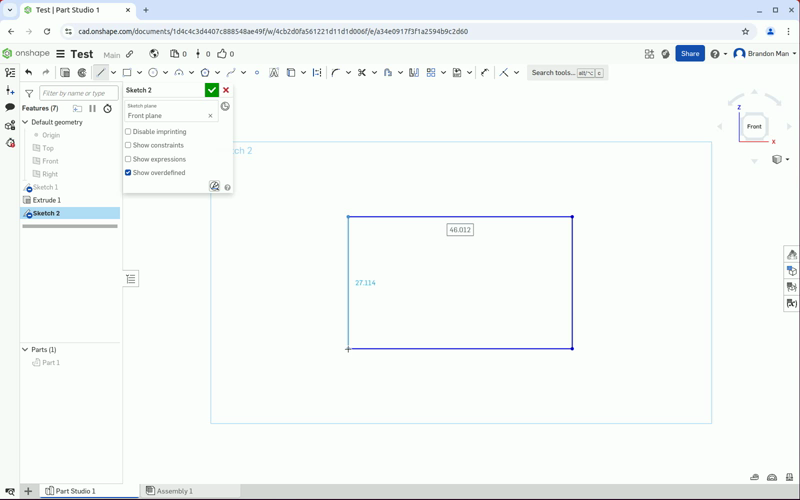
key_up(shift)
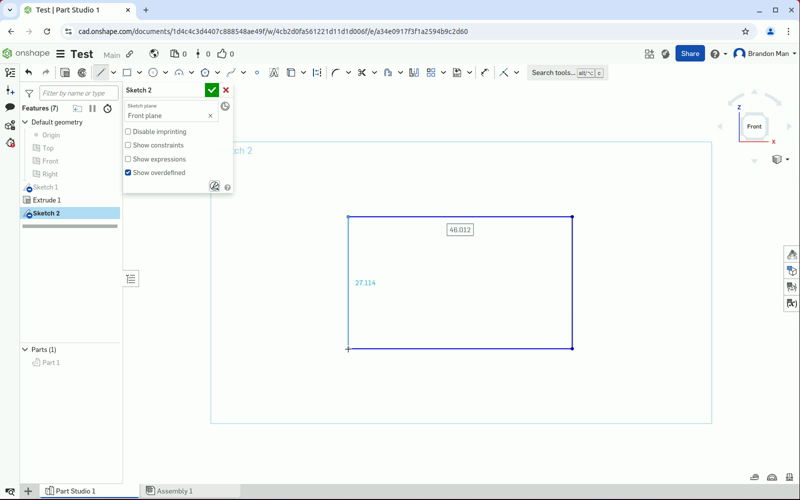
click(348, 348)
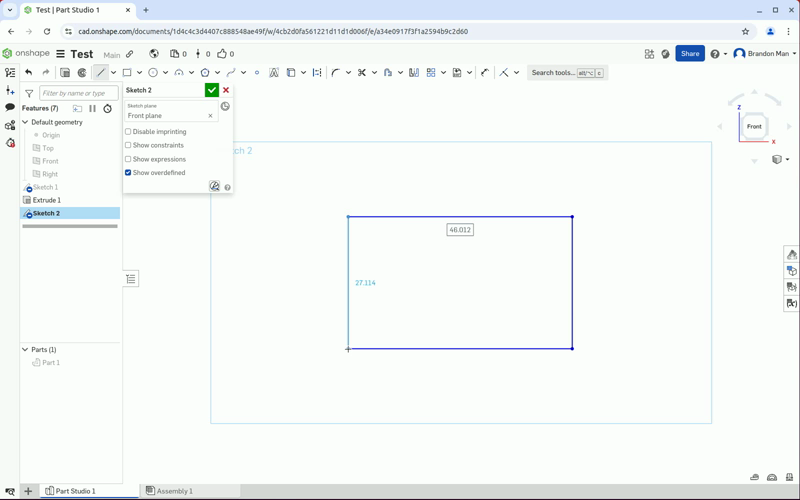
key(esc)
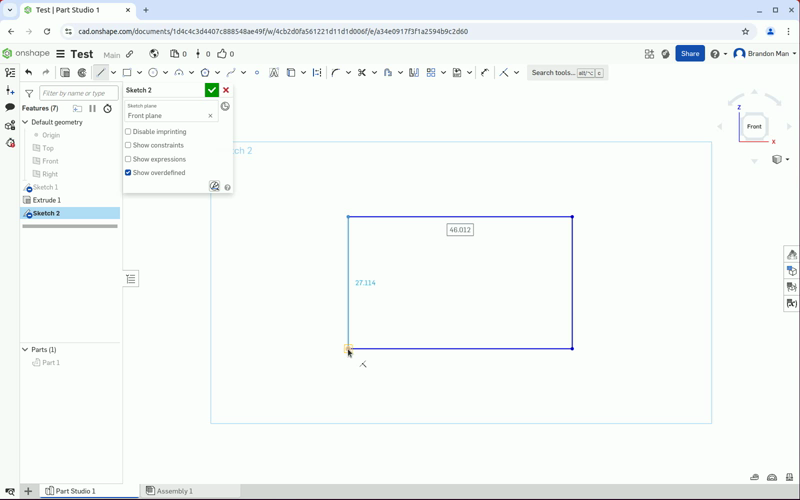
key(l)
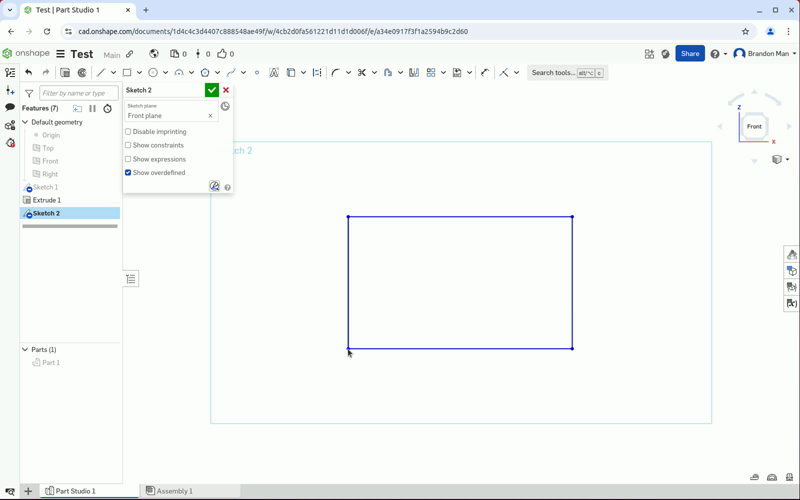
key_down(shift)
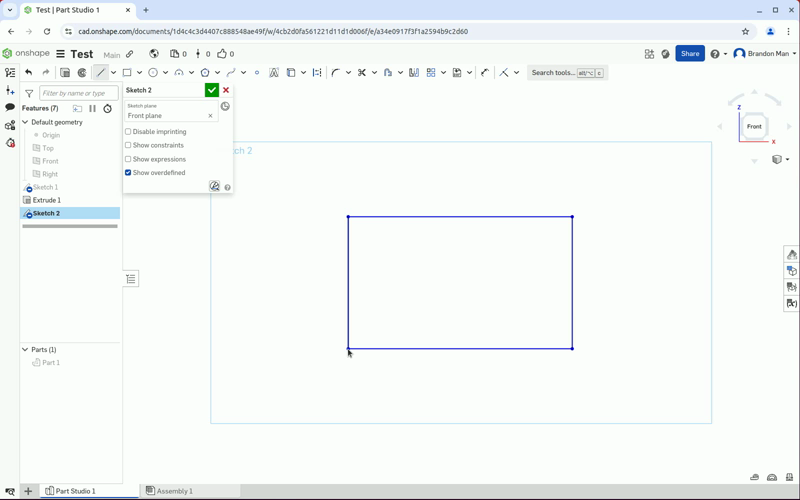
mouse_move(357, 327)
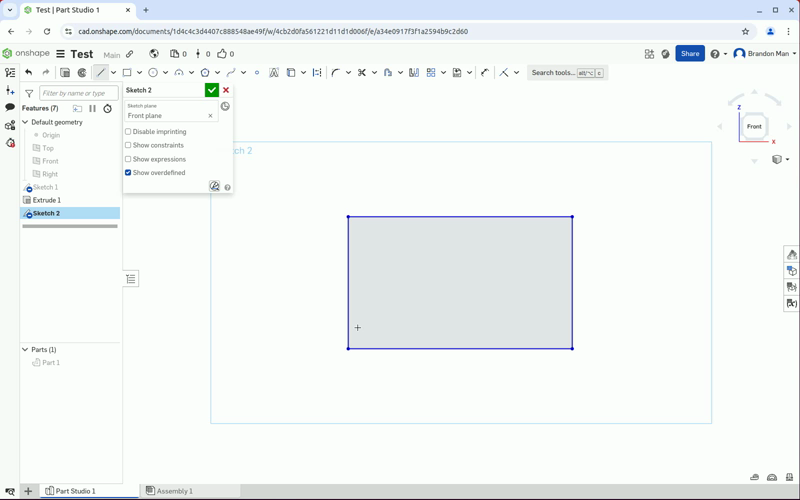
click(357, 327)
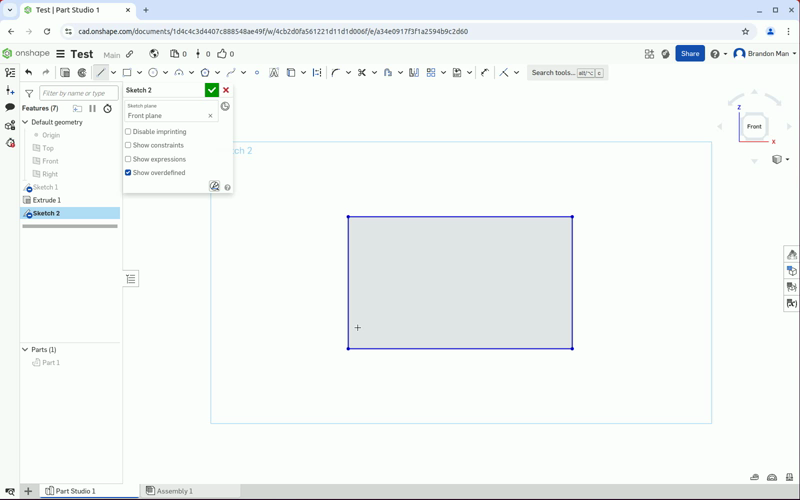
key_up(shift)
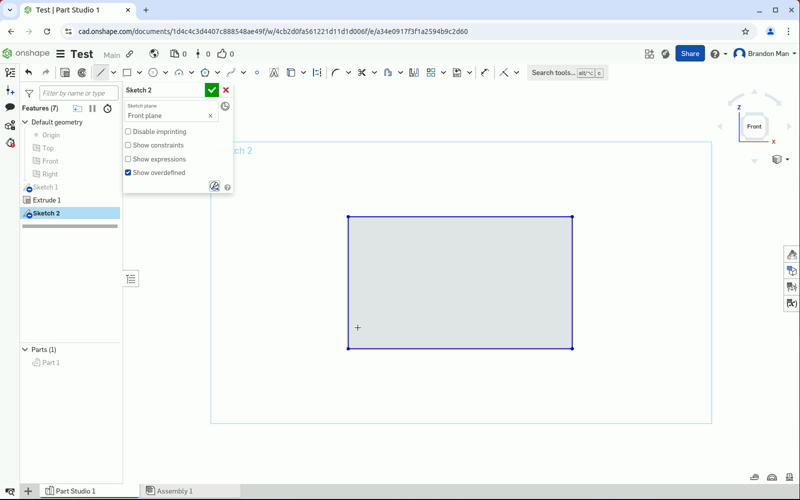
key_down(shift)
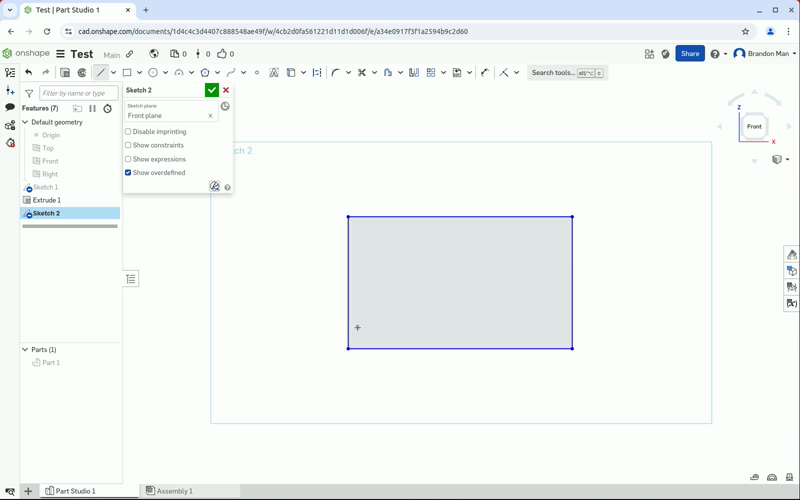
mouse_move(357, 237)
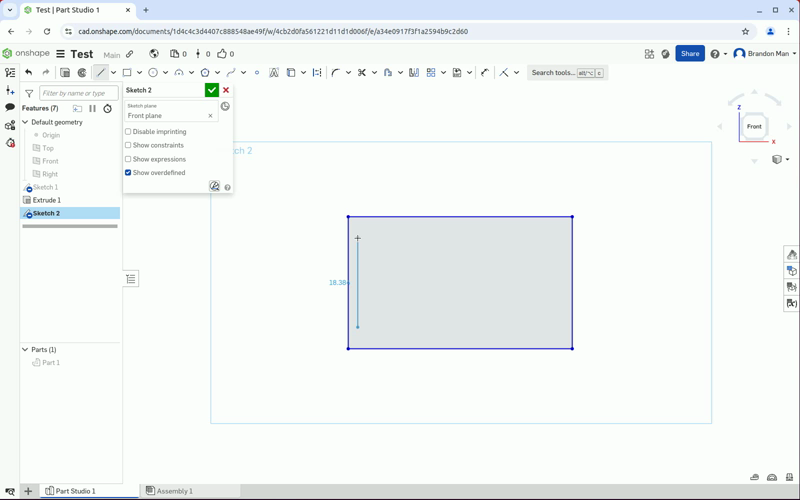
click(357, 237)
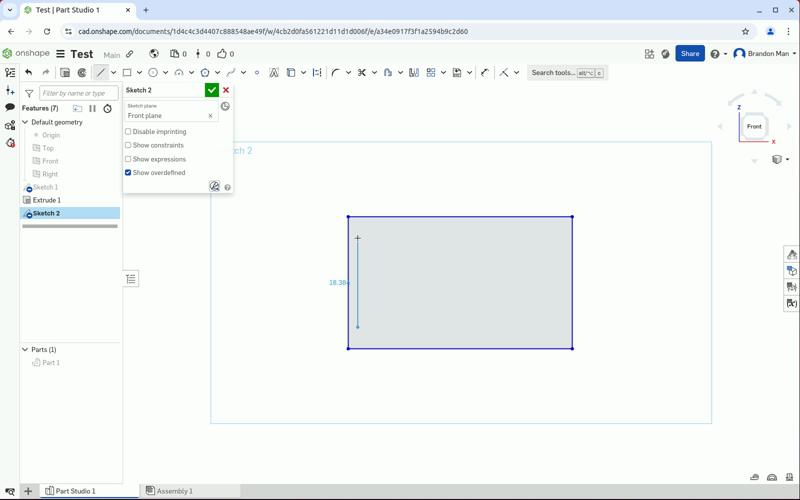
key_up(shift)
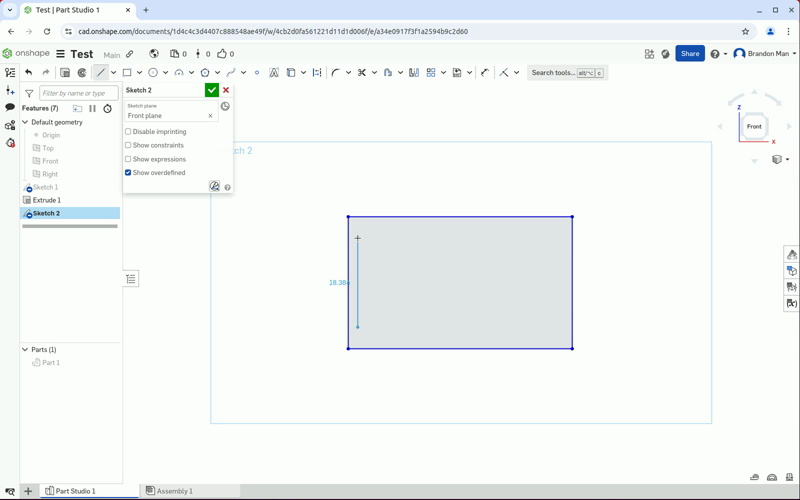
key(esc)
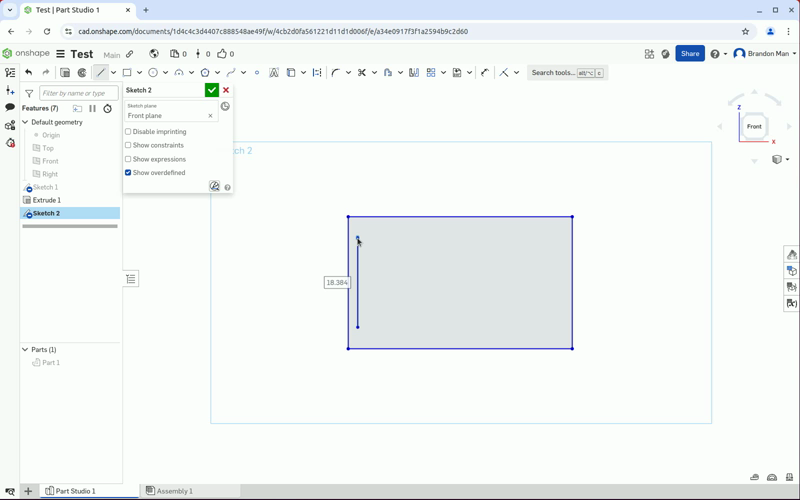
key(a)
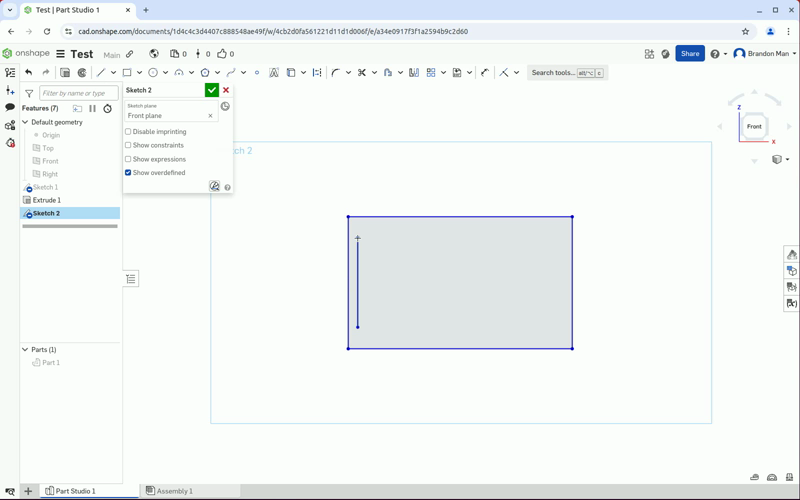
mouse_move(357, 237)
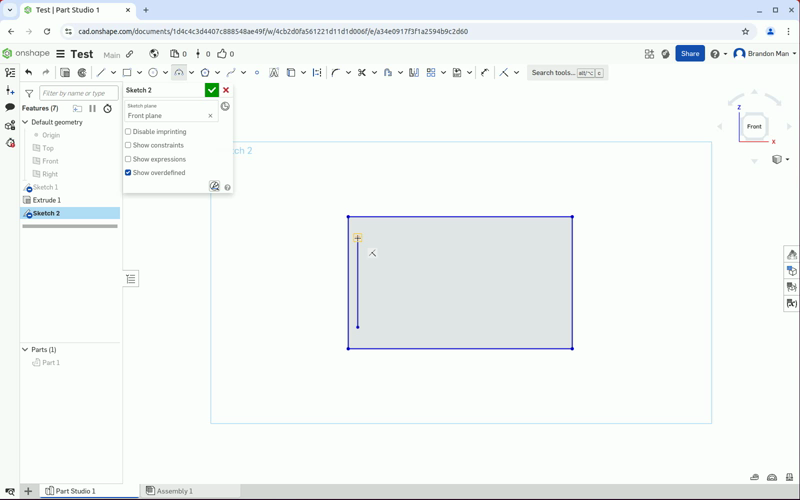
click(357, 237)
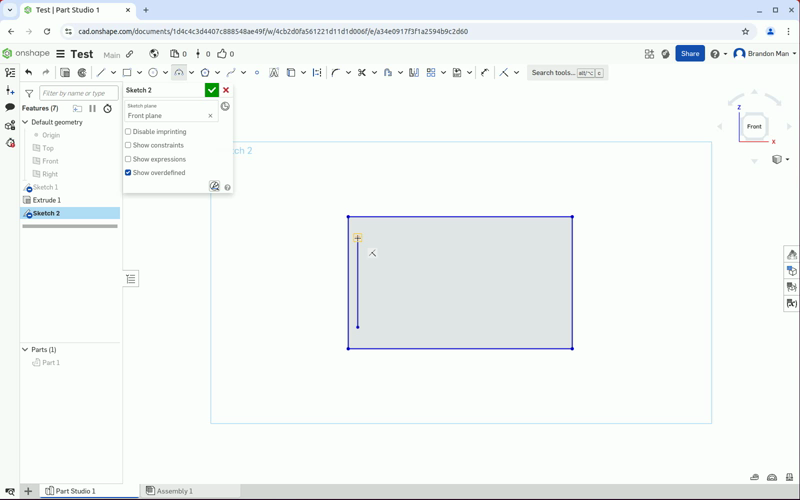
key_down(shift)
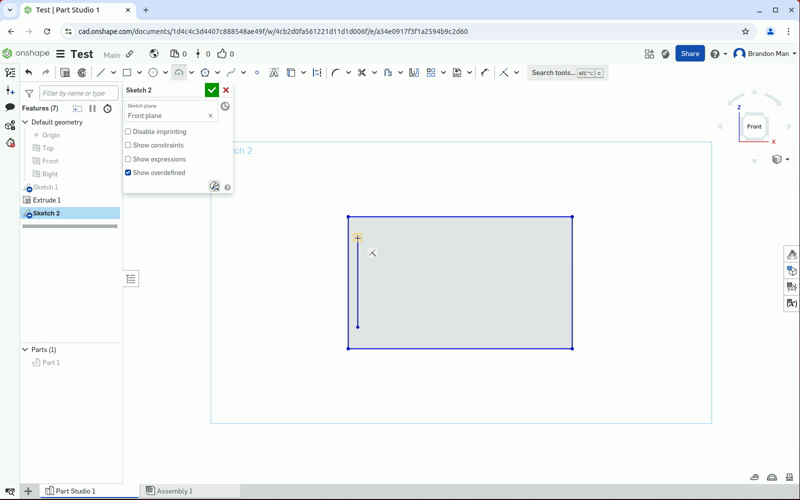
mouse_move(369, 228)
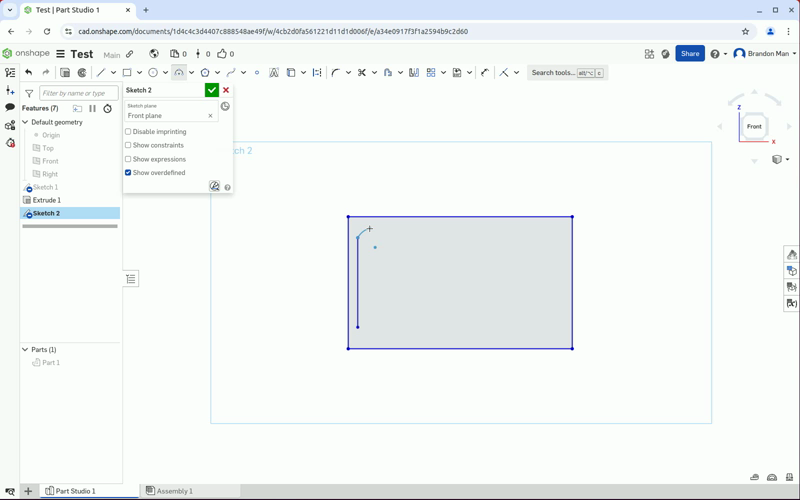
click(369, 228)
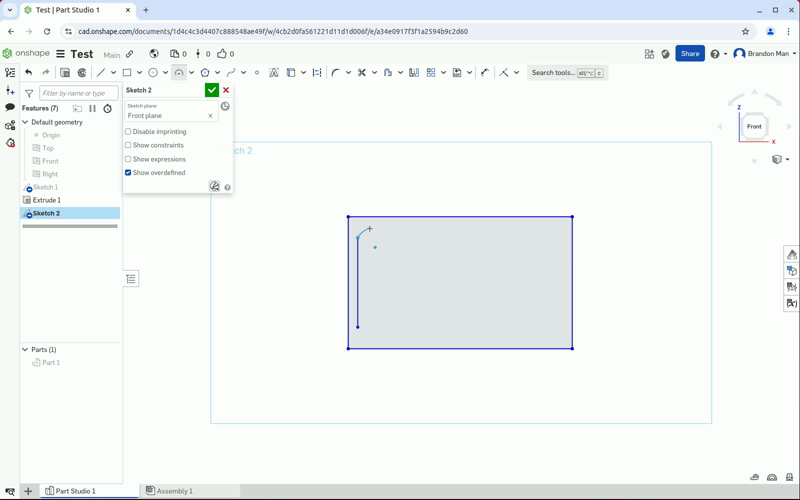
mouse_move(358, 226)
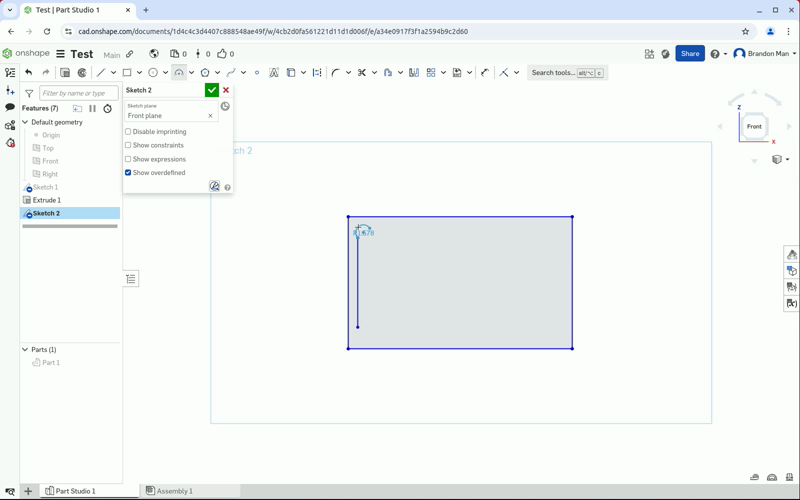
click(358, 226)
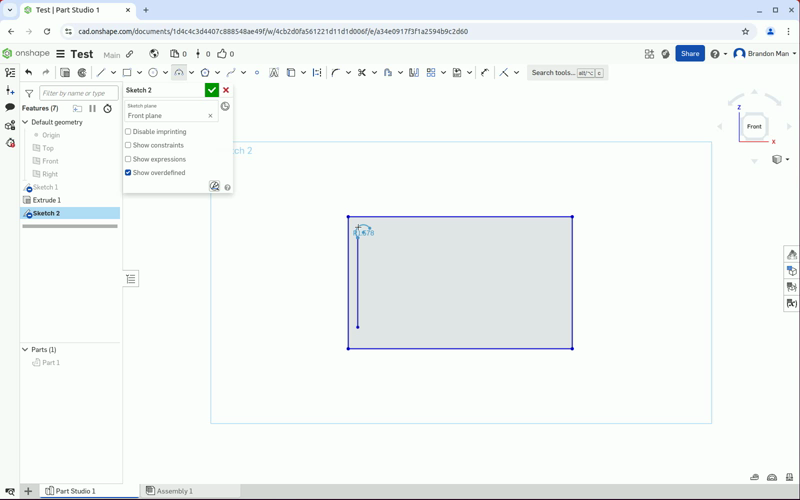
key_up(shift)
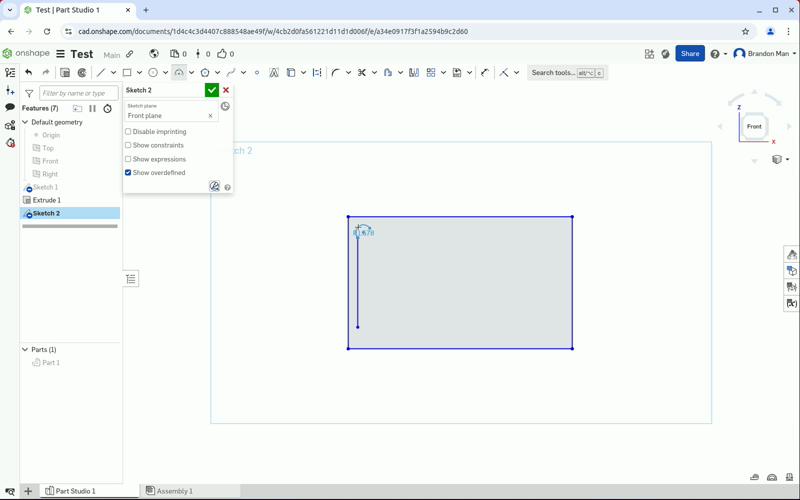
key(esc)
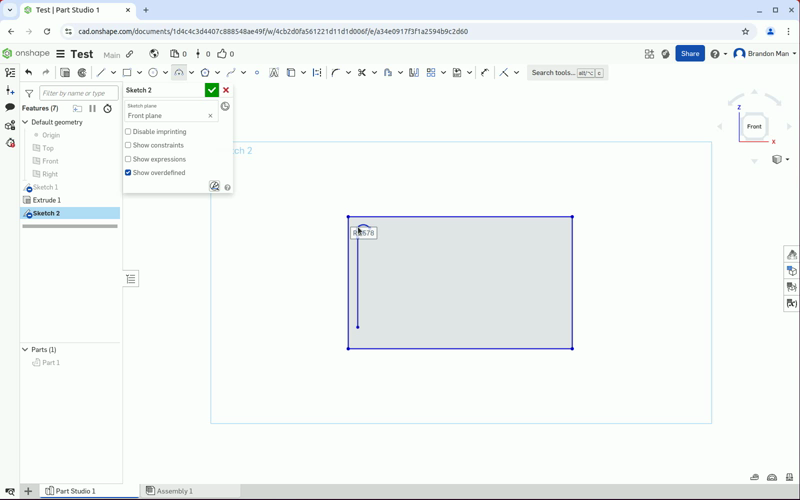
key(l)
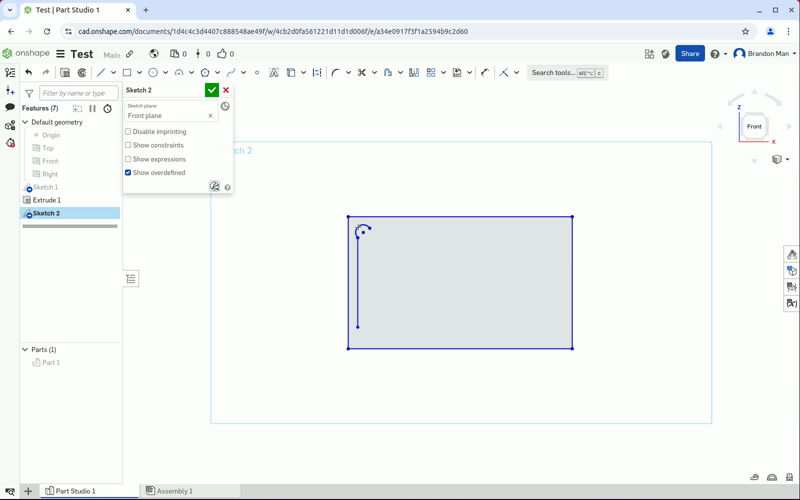
mouse_move(369, 228)
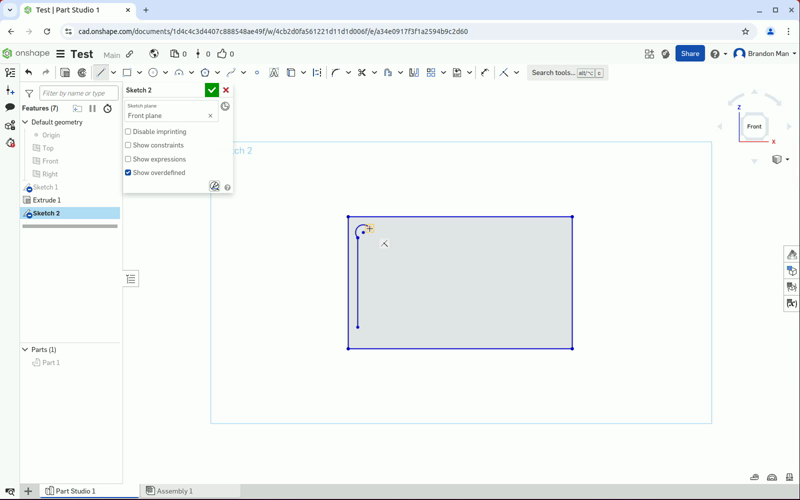
click(369, 228)
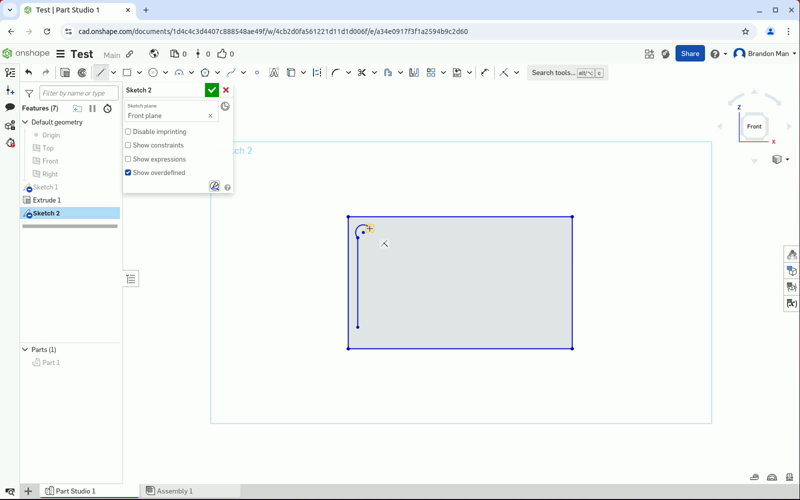
key_down(shift)
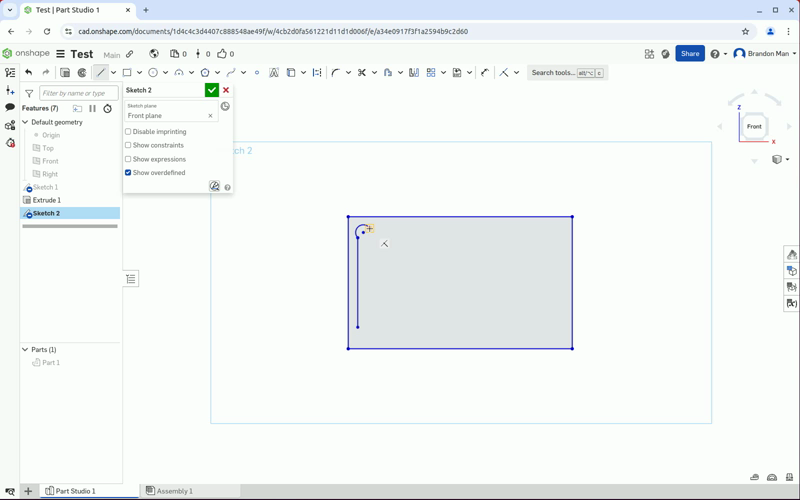
mouse_move(550, 228)
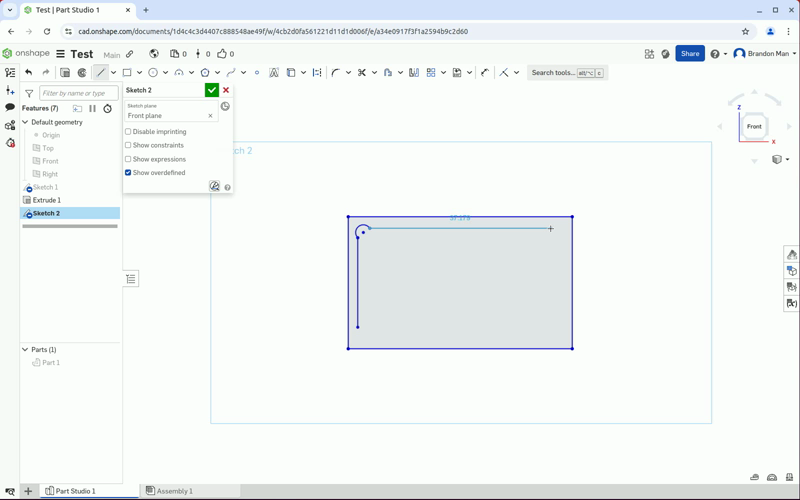
click(550, 228)
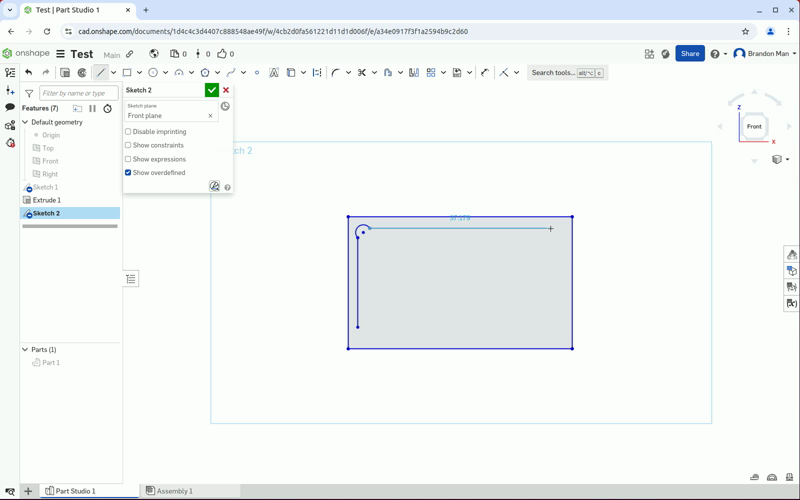
key_up(shift)
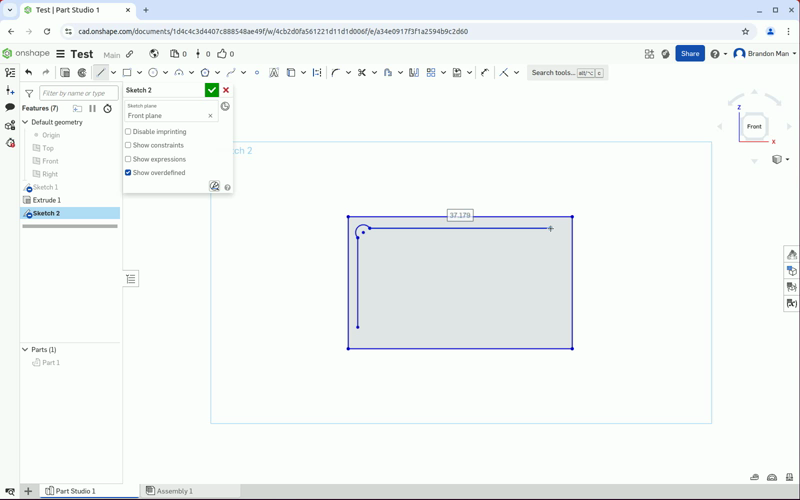
key(esc)
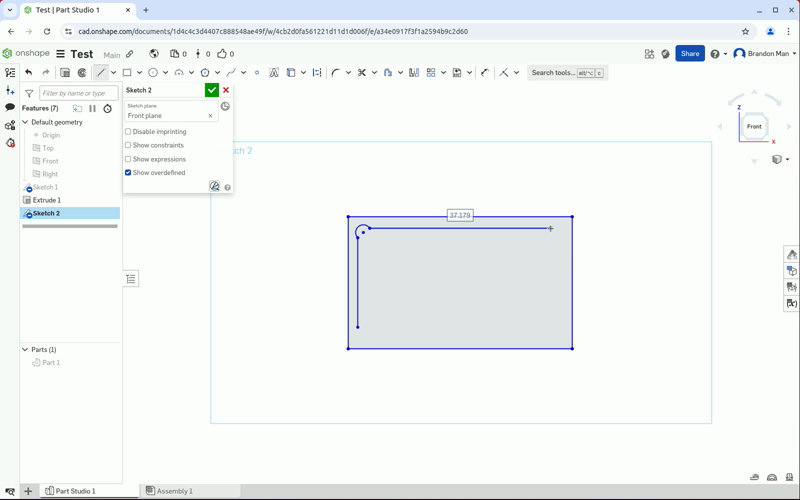
key(a)
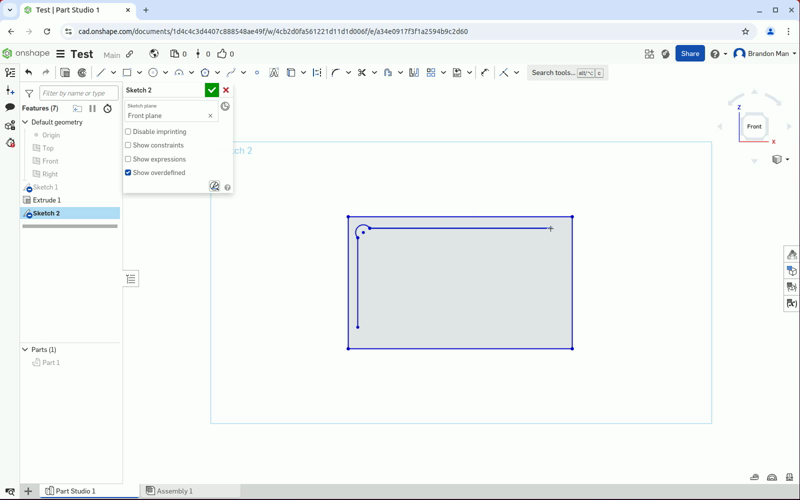
mouse_move(550, 228)
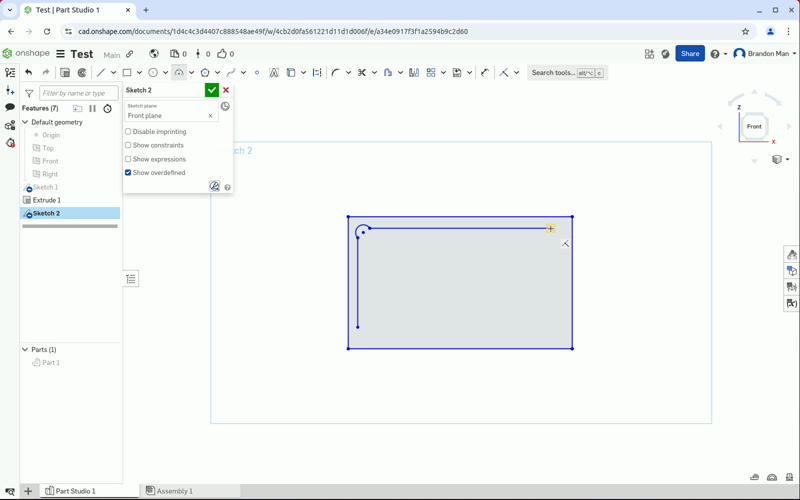
click(550, 228)
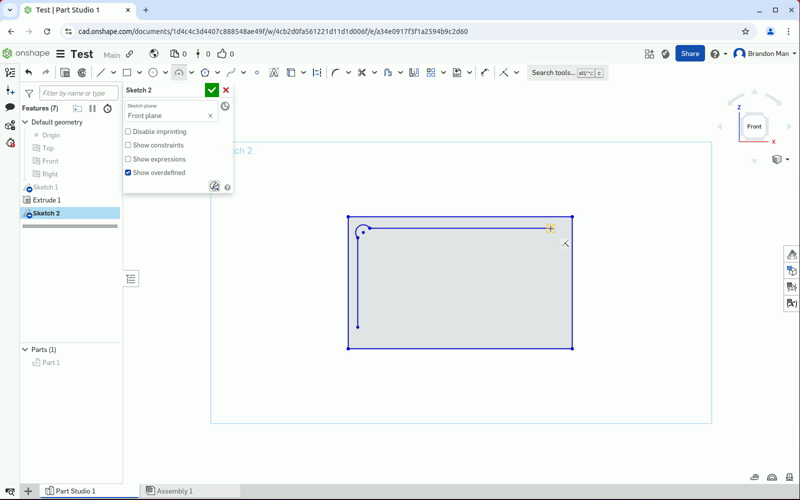
key_down(shift)
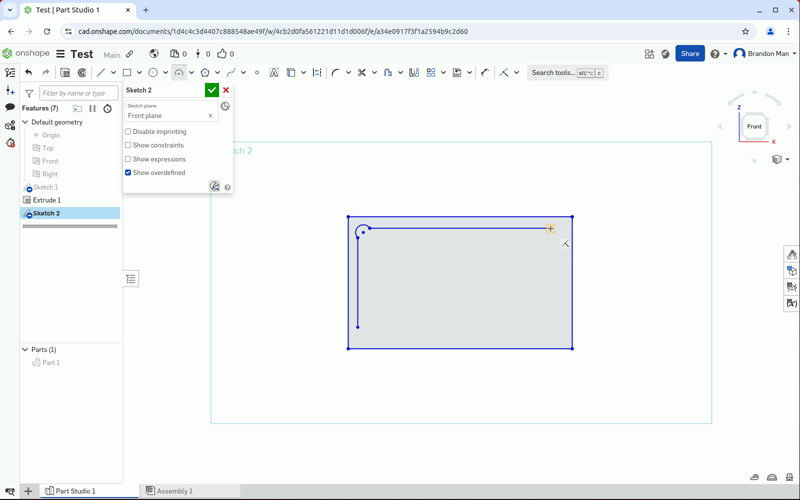
mouse_move(562, 237)
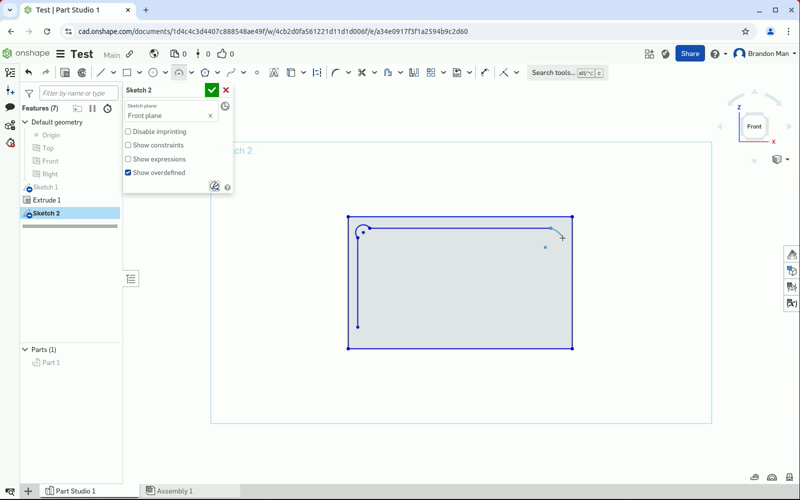
click(562, 237)
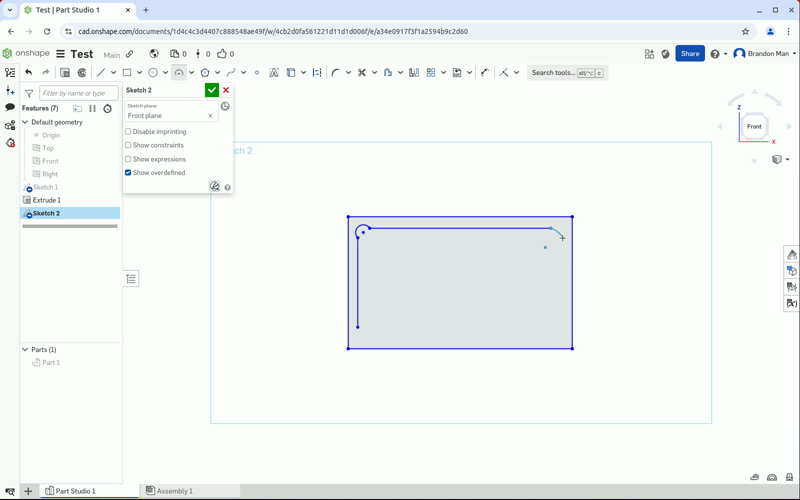
mouse_move(561, 226)
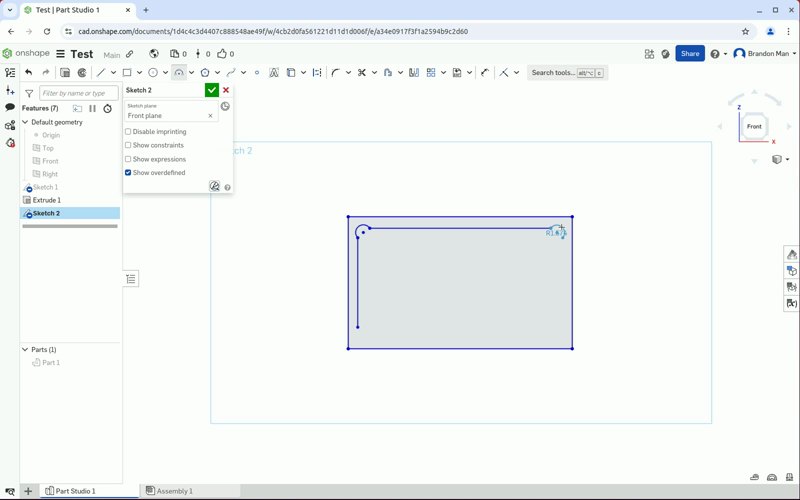
click(561, 226)
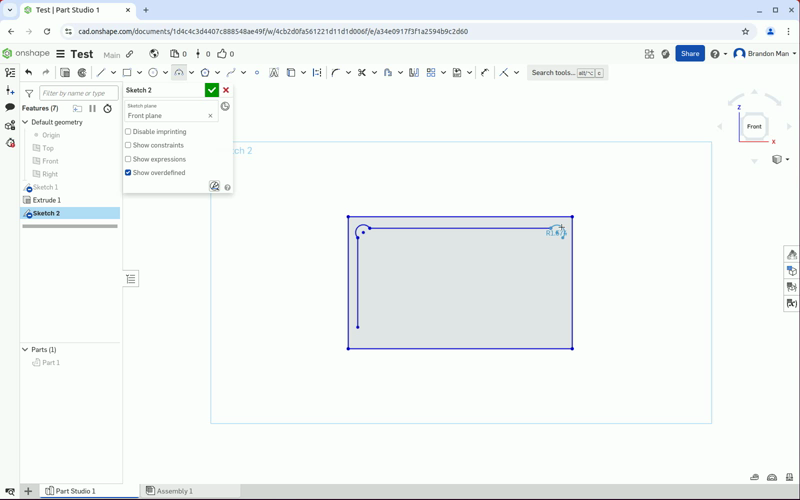
key_up(shift)
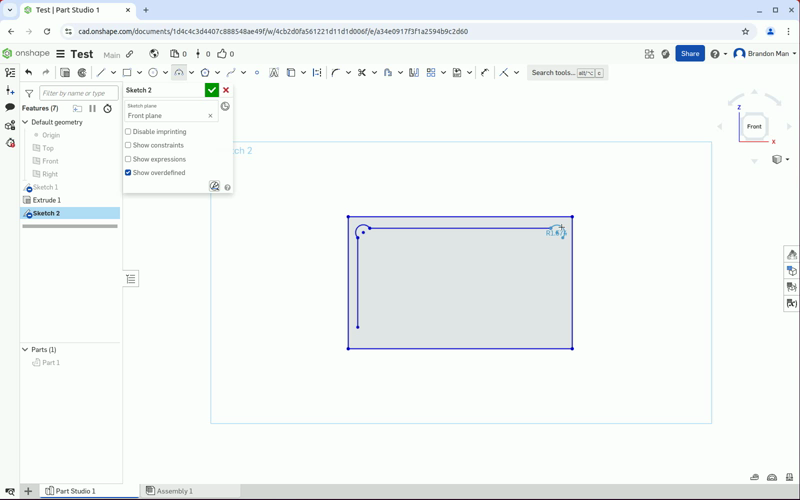
key(esc)
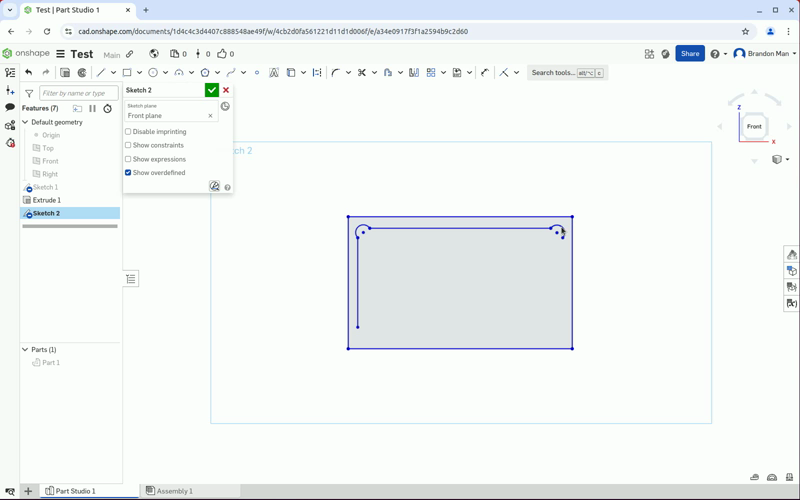
key(l)
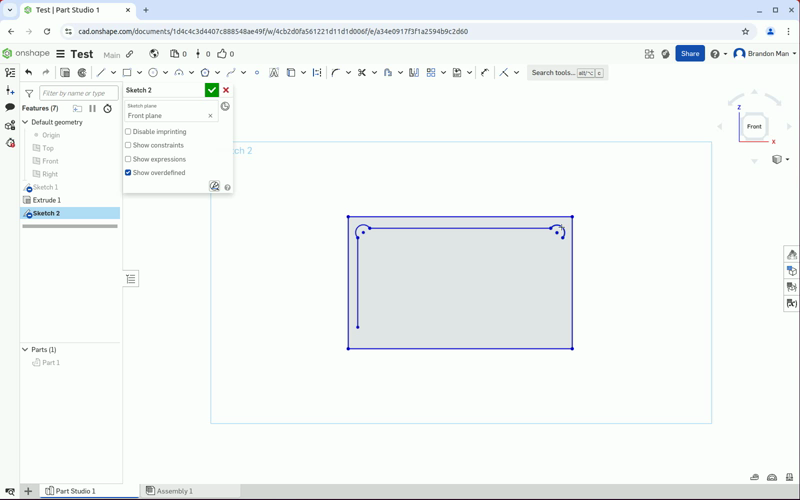
mouse_move(562, 237)
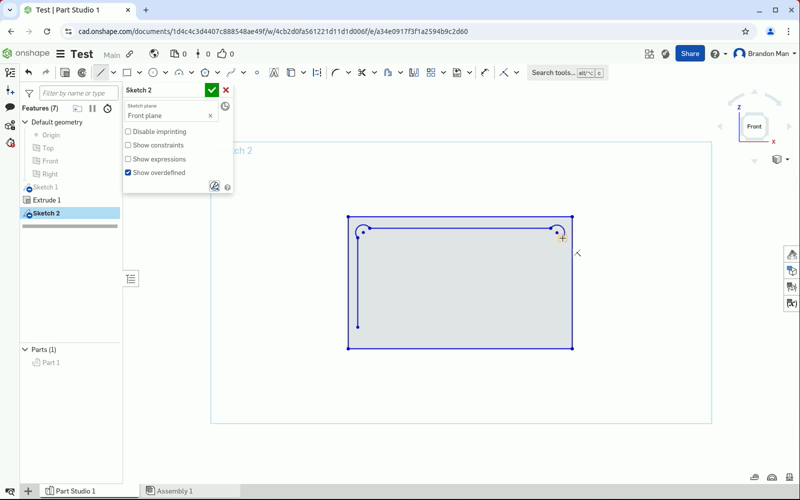
click(562, 237)
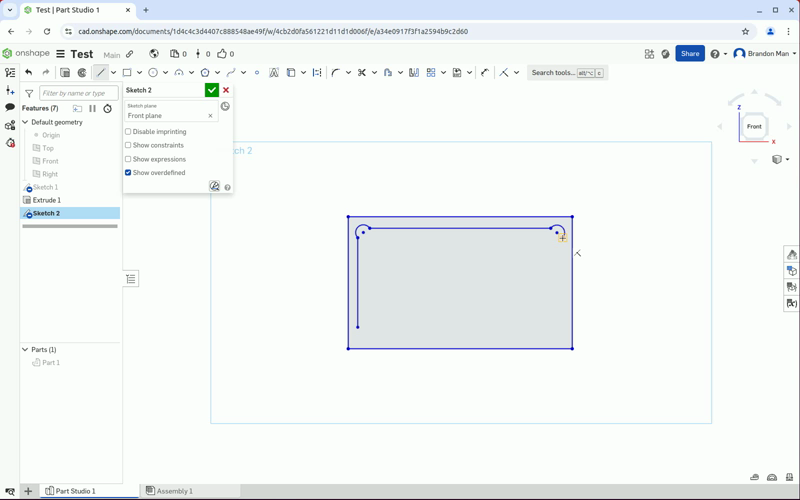
key_down(shift)
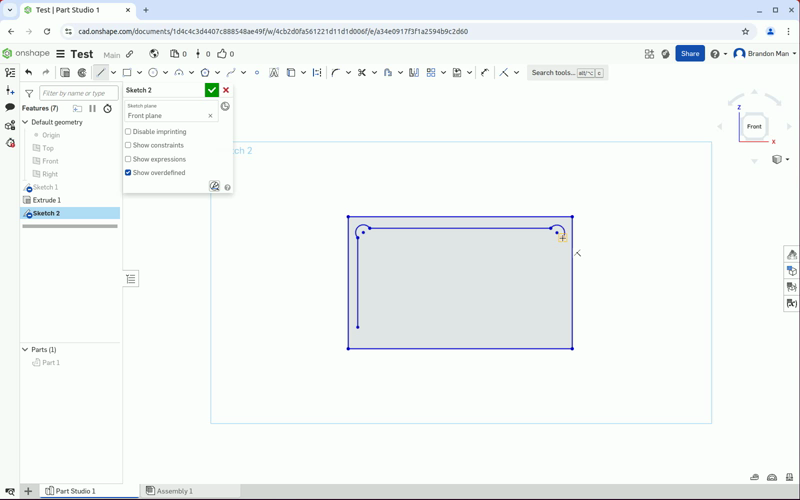
mouse_move(562, 327)
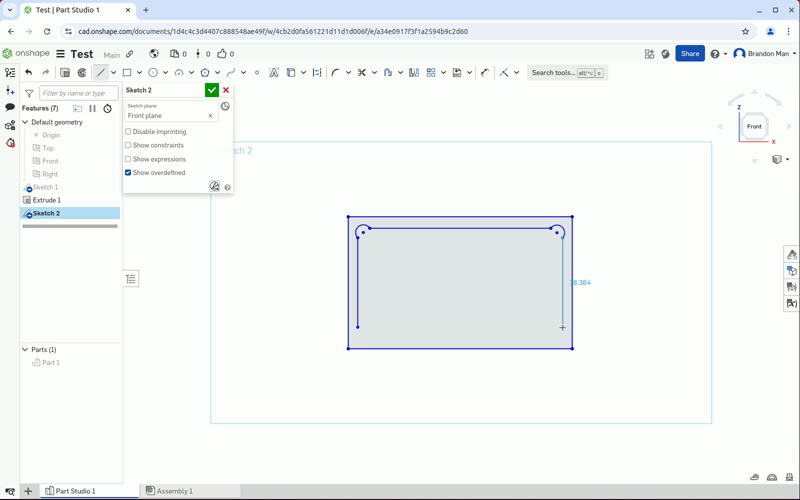
click(562, 327)
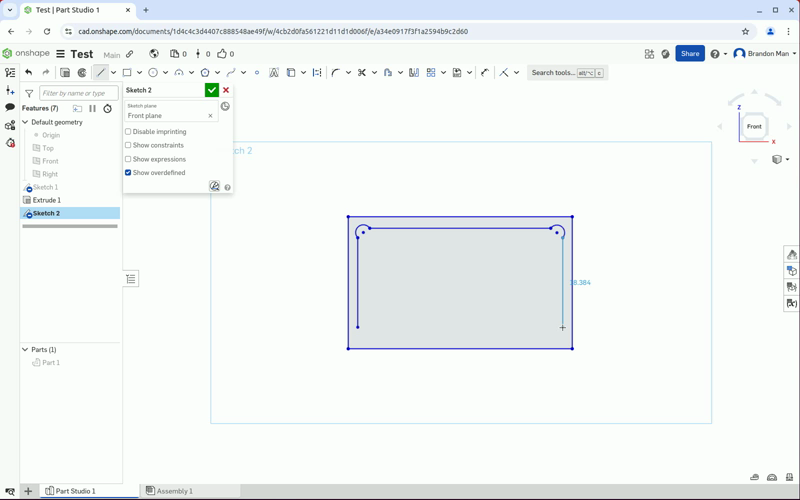
key_up(shift)
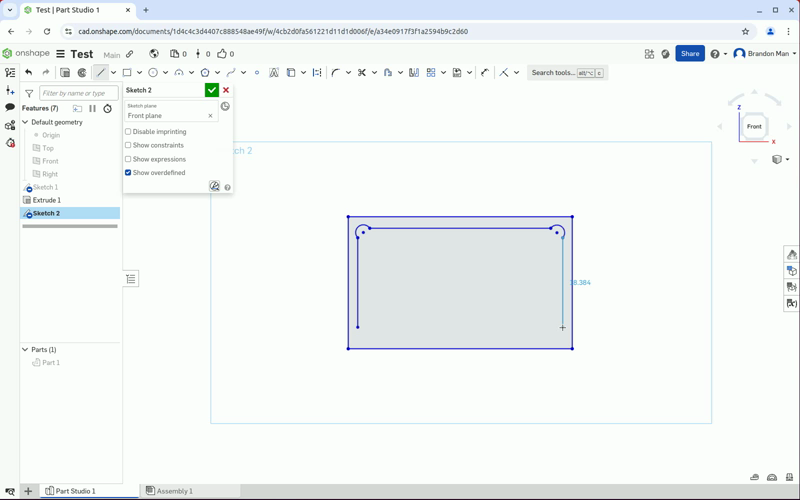
key(esc)
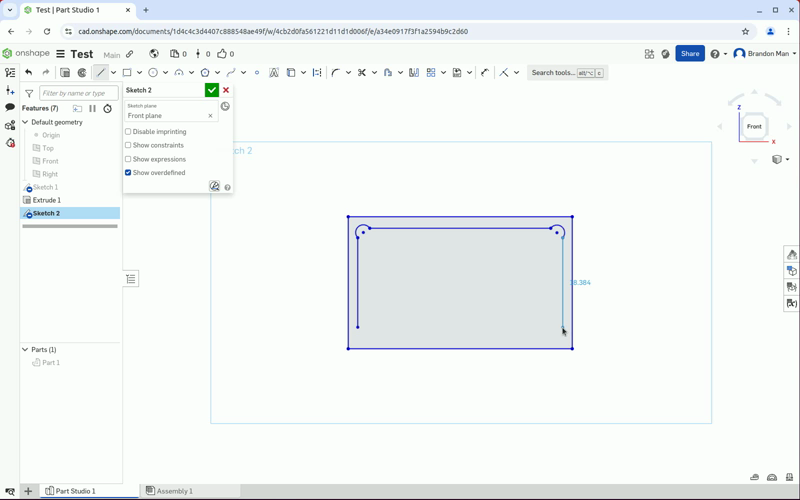
key(a)
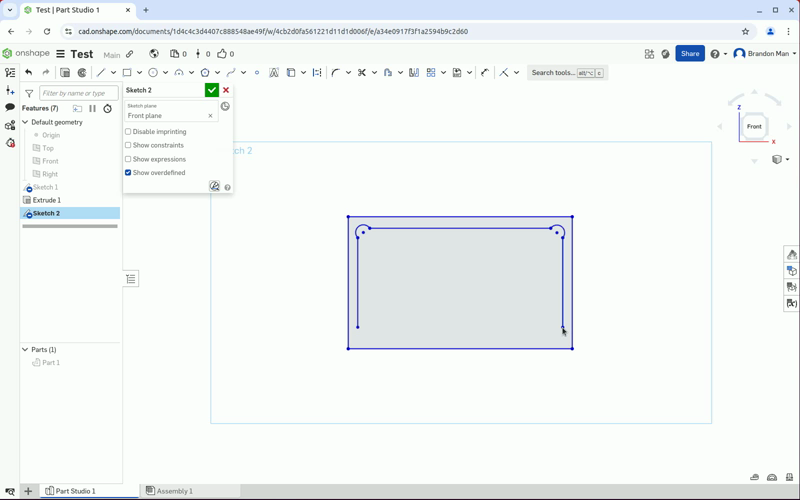
mouse_move(562, 327)
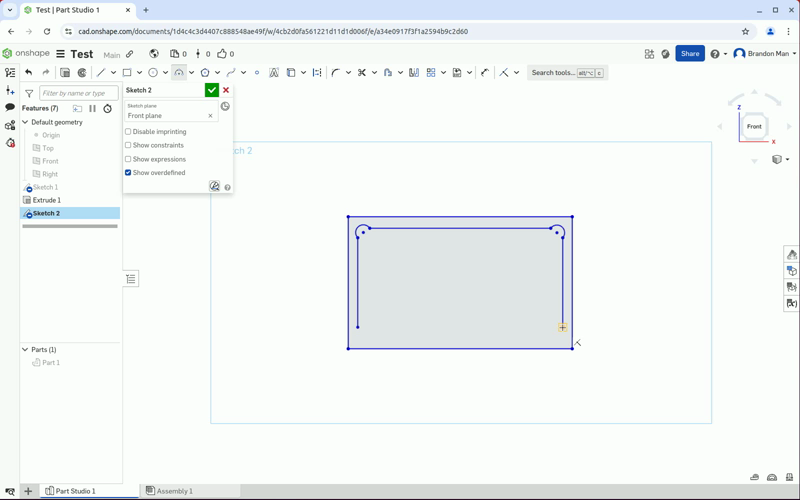
click(562, 327)
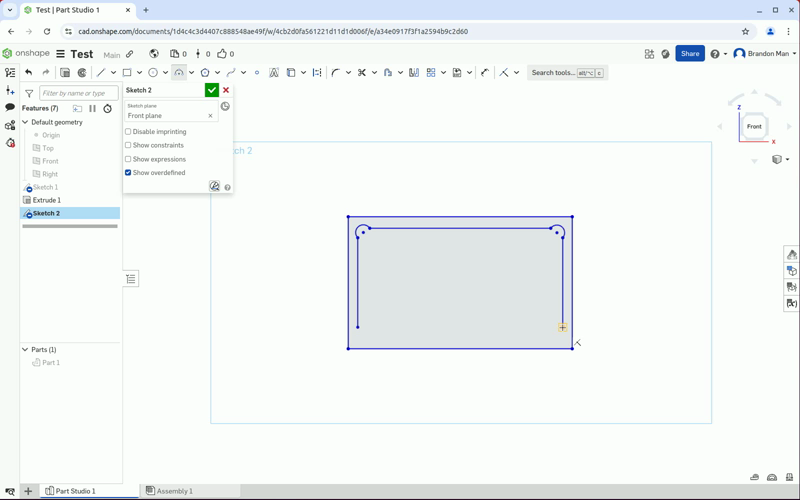
key_down(shift)
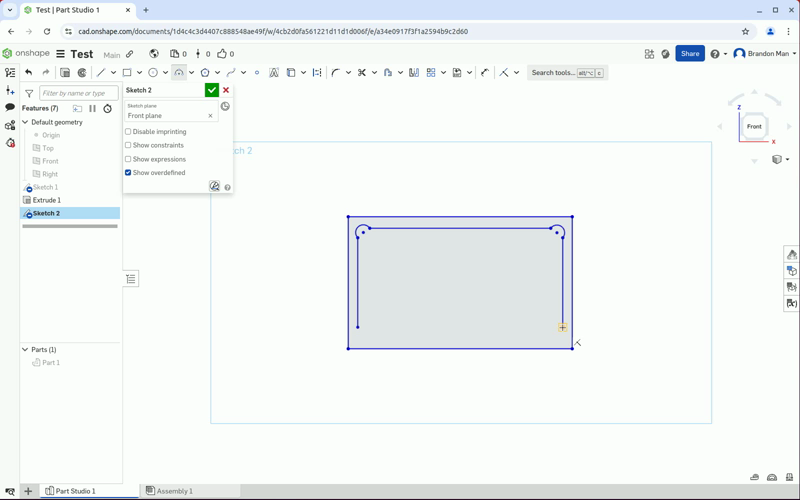
mouse_move(550, 339)
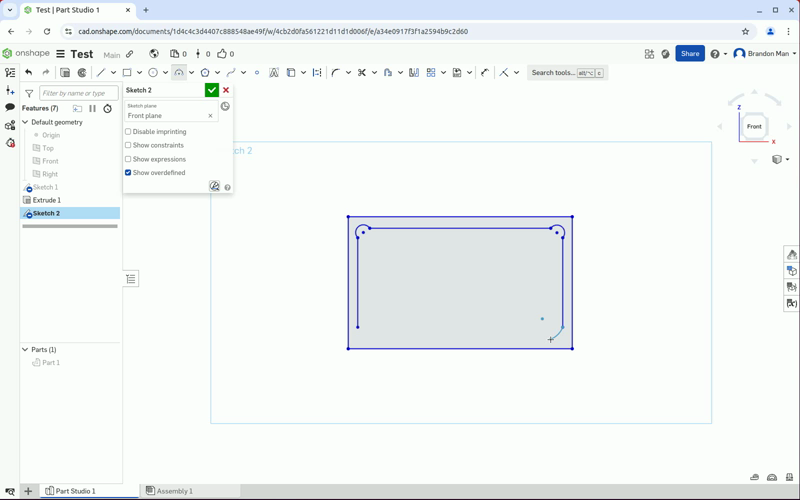
click(550, 339)
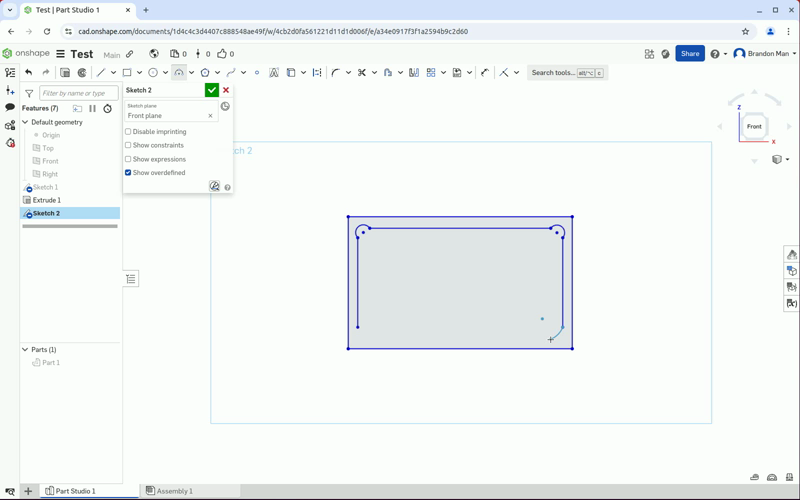
mouse_move(563, 339)
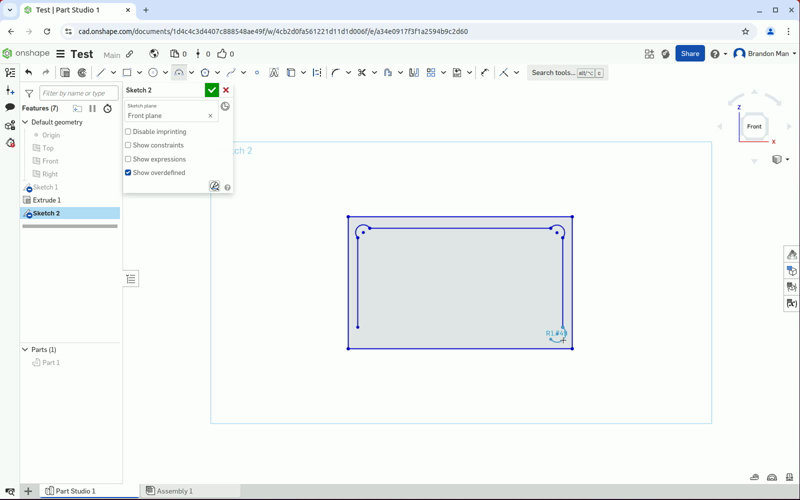
click(563, 339)
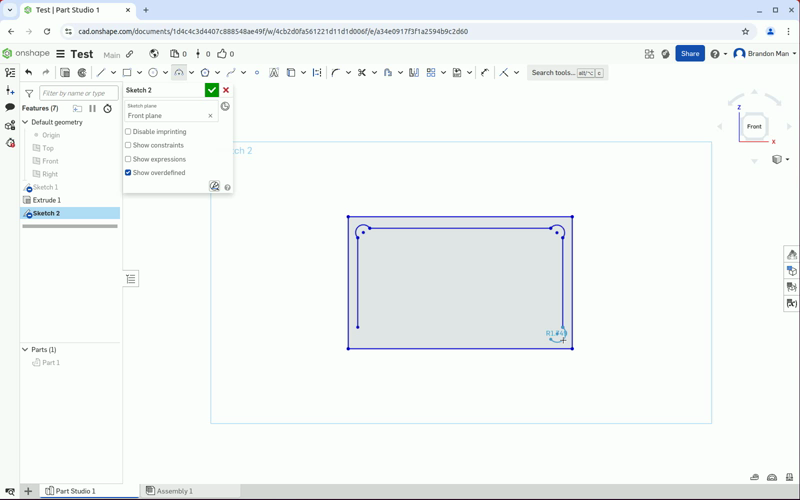
key_up(shift)
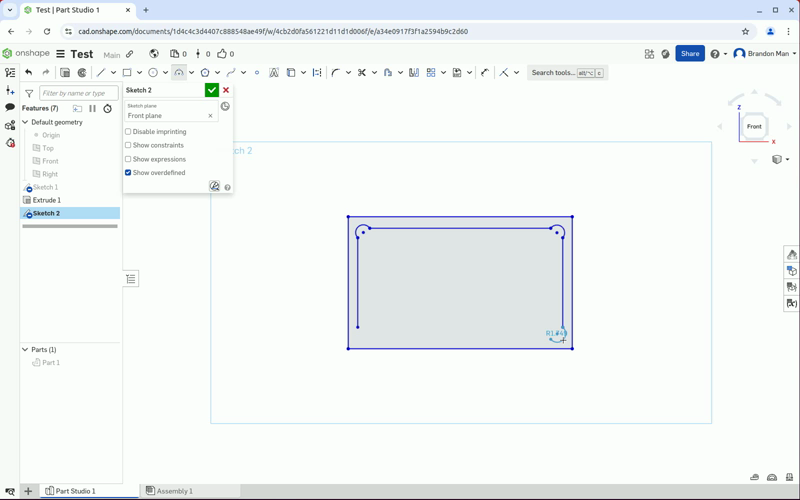
key(esc)
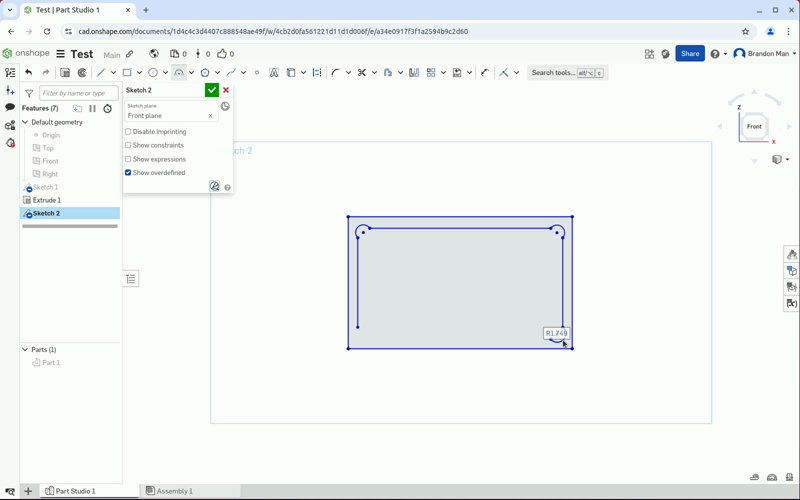
key(l)
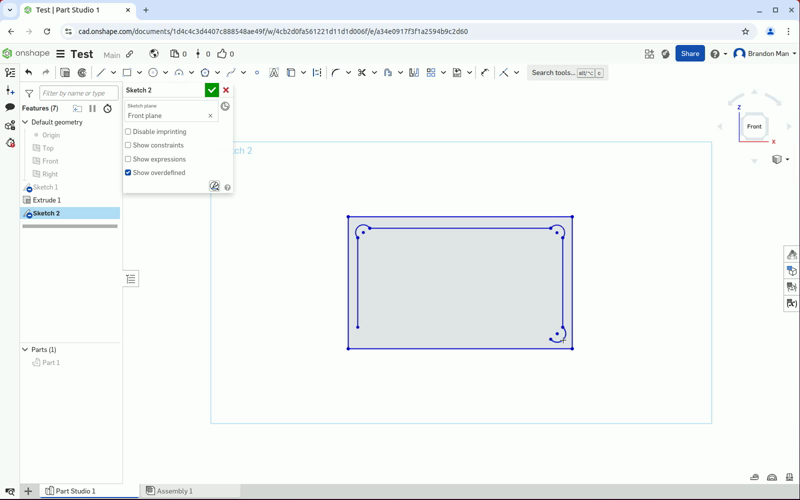
mouse_move(550, 339)
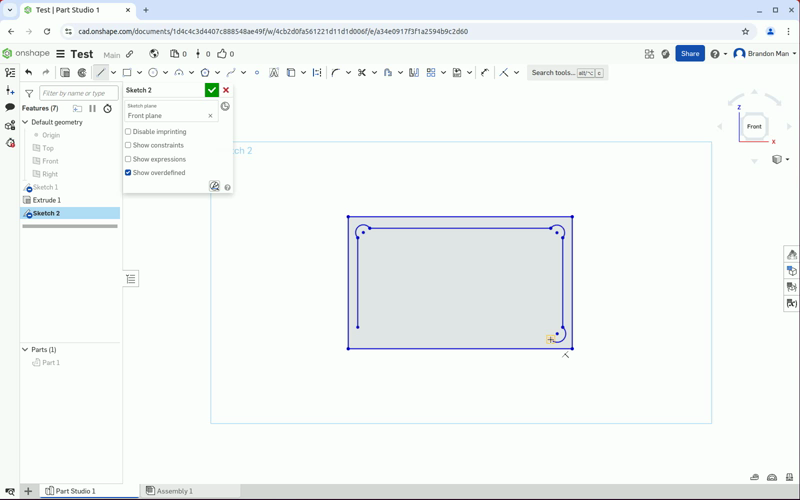
click(550, 339)
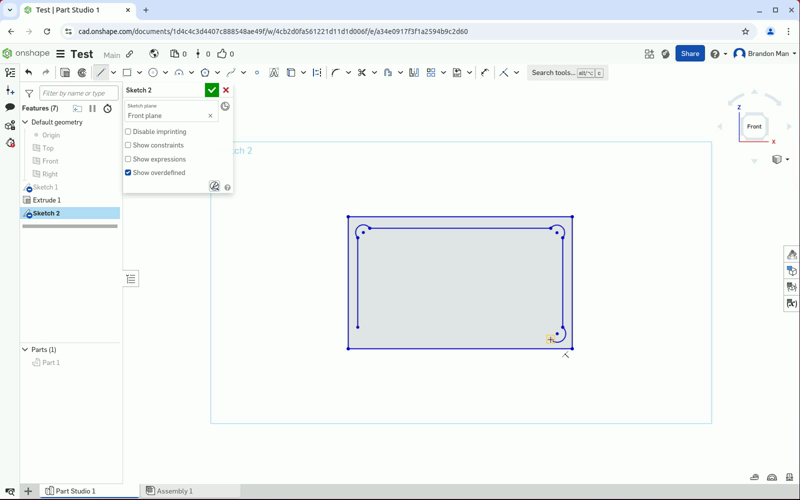
key_down(shift)
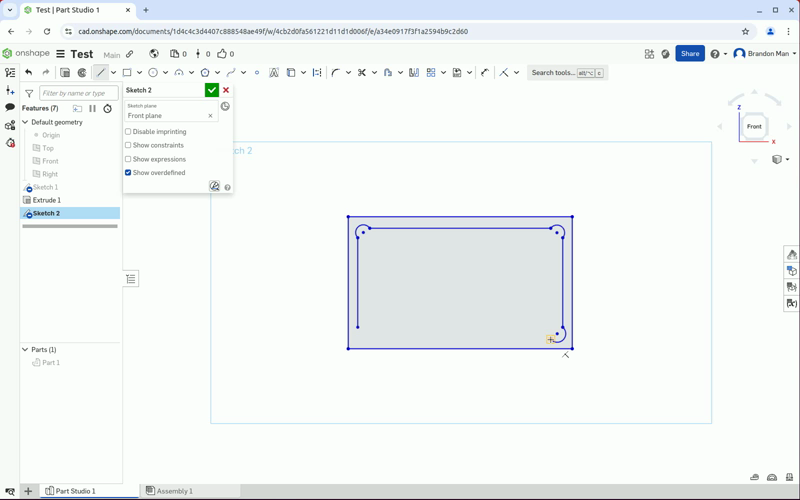
mouse_move(369, 339)
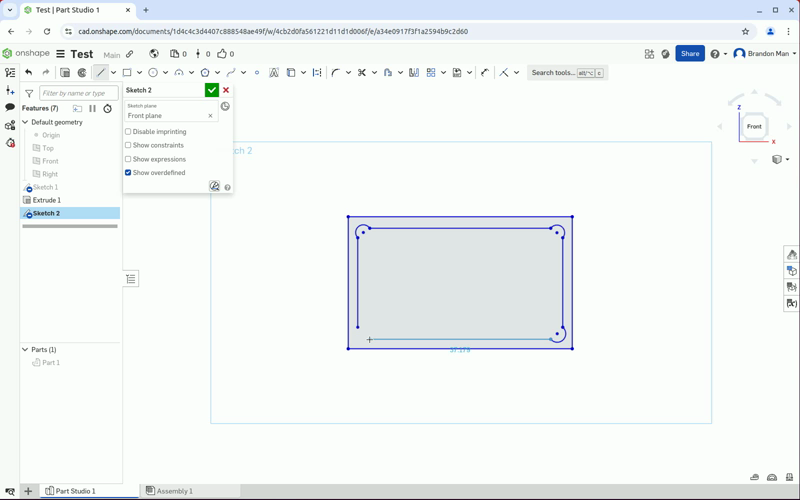
click(369, 339)
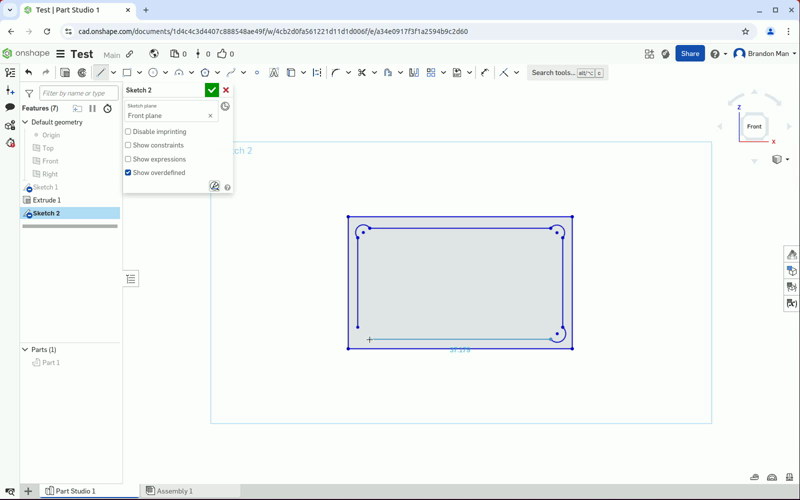
key_up(shift)
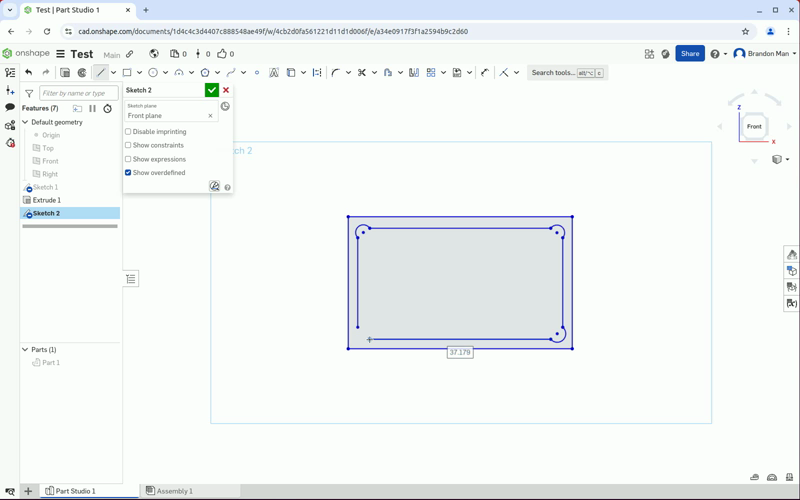
key(esc)
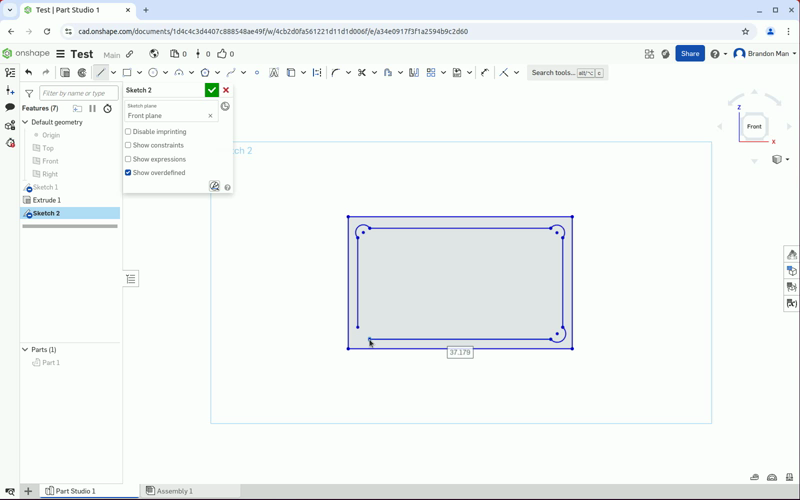
key(a)
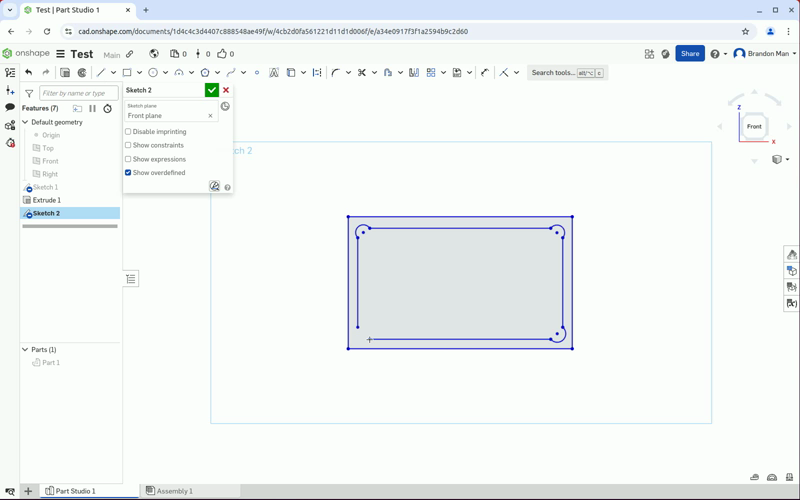
mouse_move(369, 339)
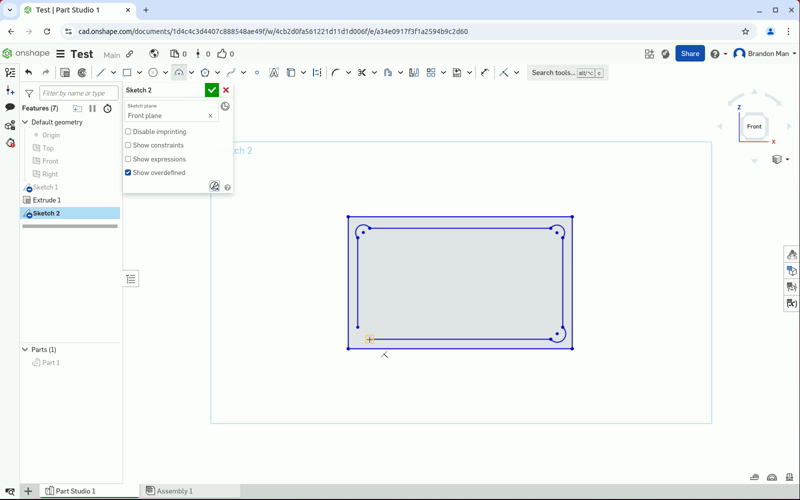
click(369, 339)
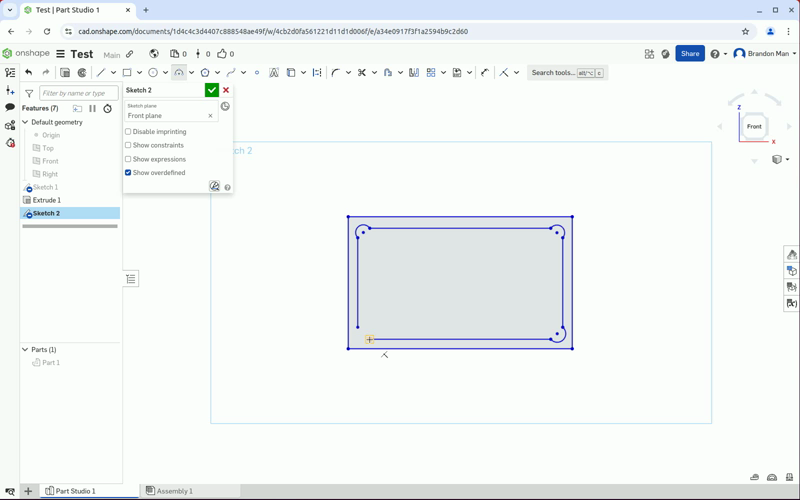
mouse_move(357, 327)
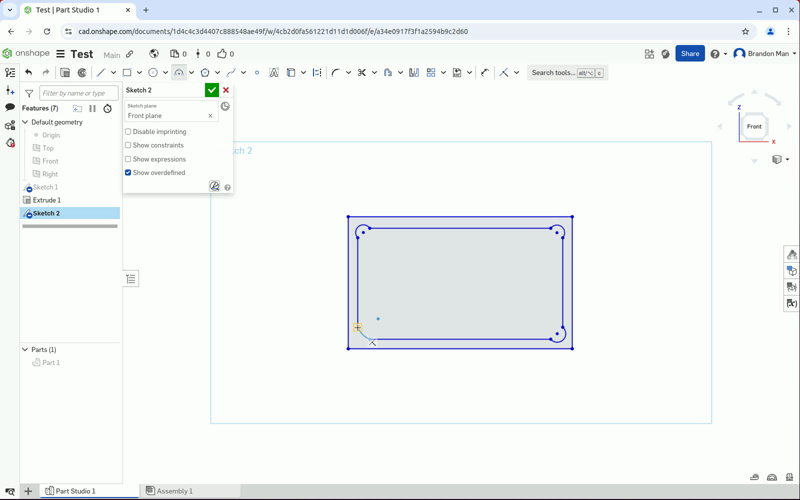
click(357, 327)
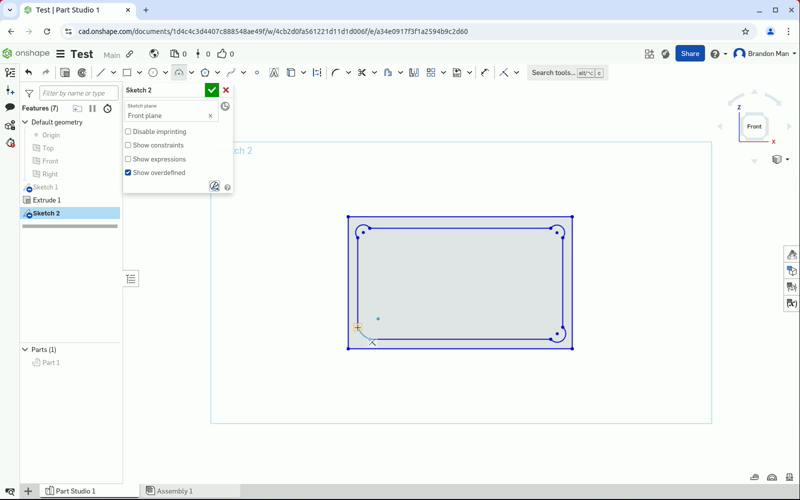
key_down(shift)
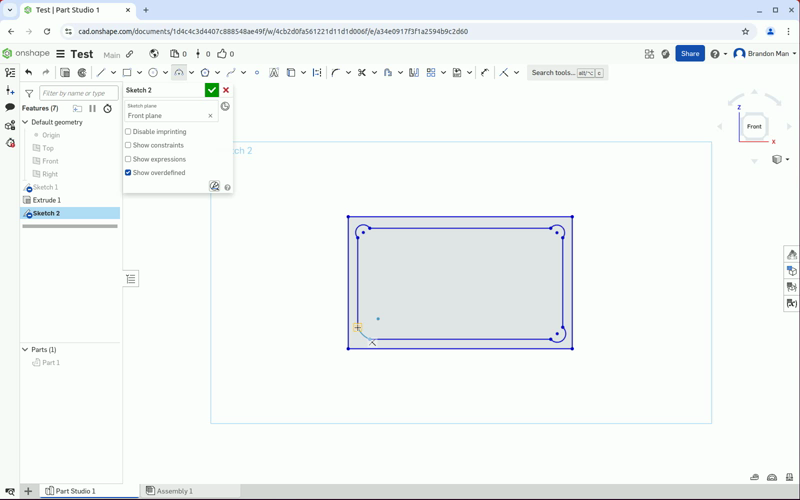
mouse_move(356, 339)
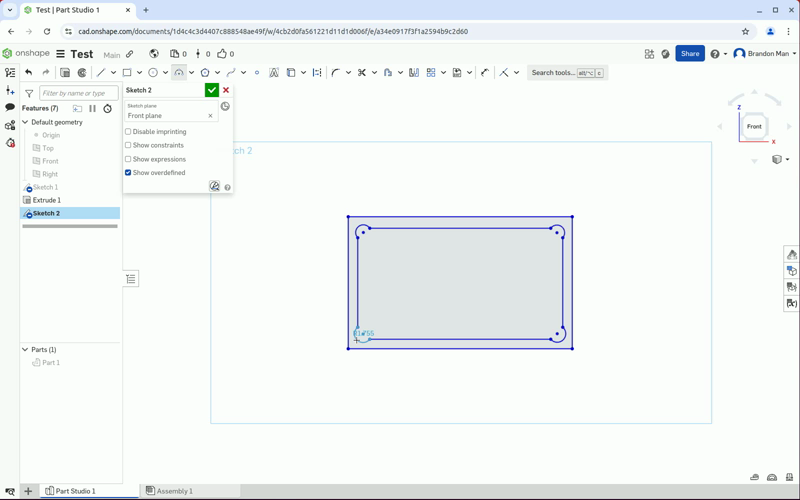
click(356, 339)
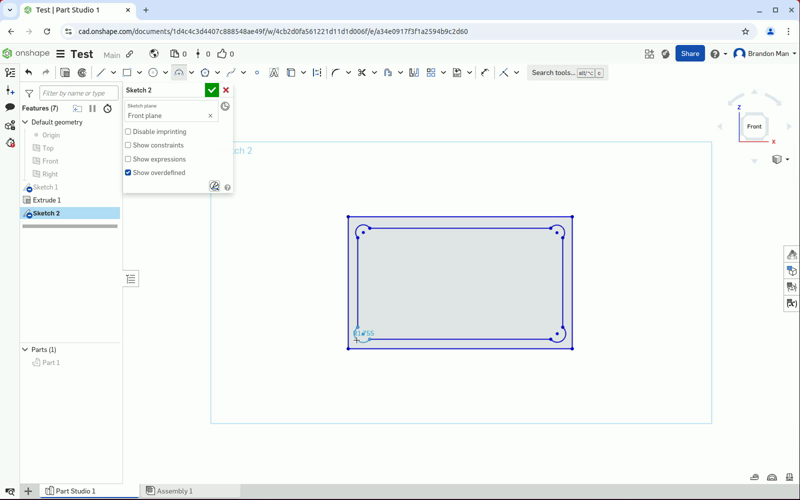
key_up(shift)
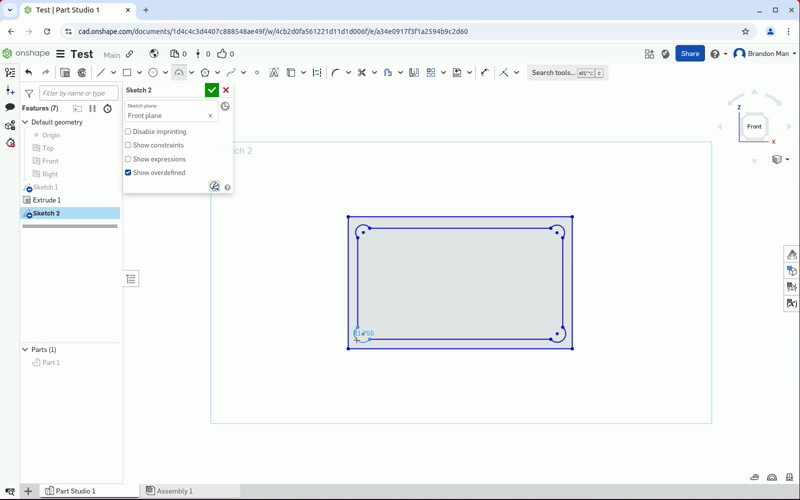
key(esc)
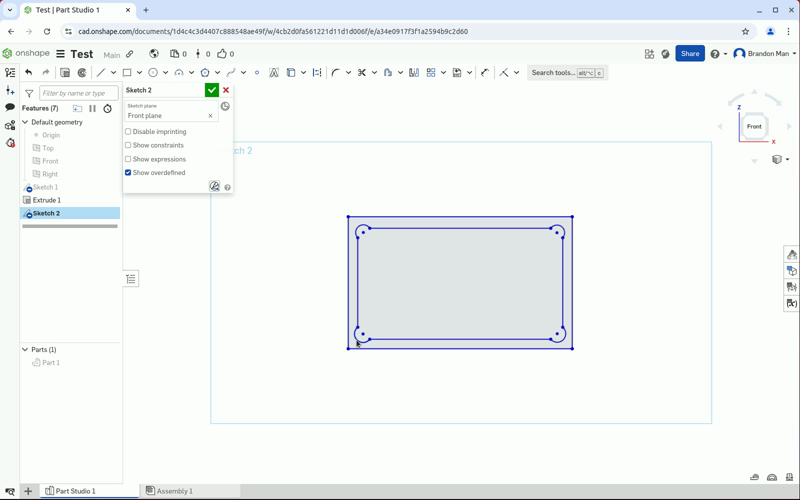
mouse_move(488, 223)
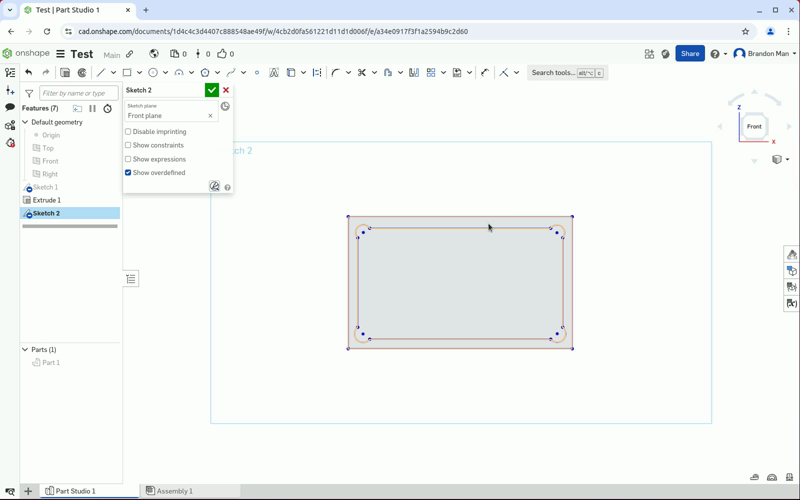
click(488, 223)
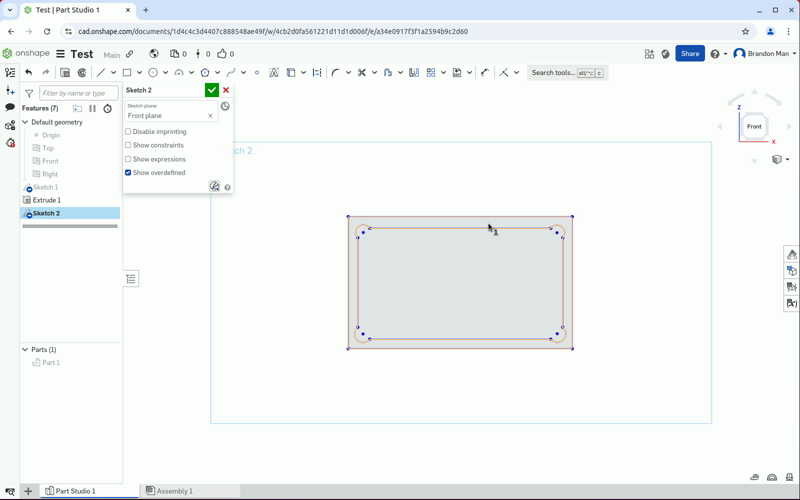
mouse_move(73, 352)
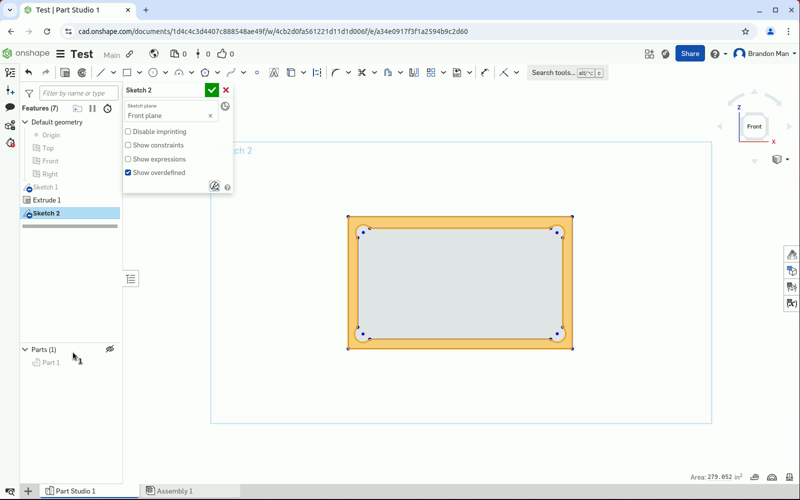
key(shift+y)
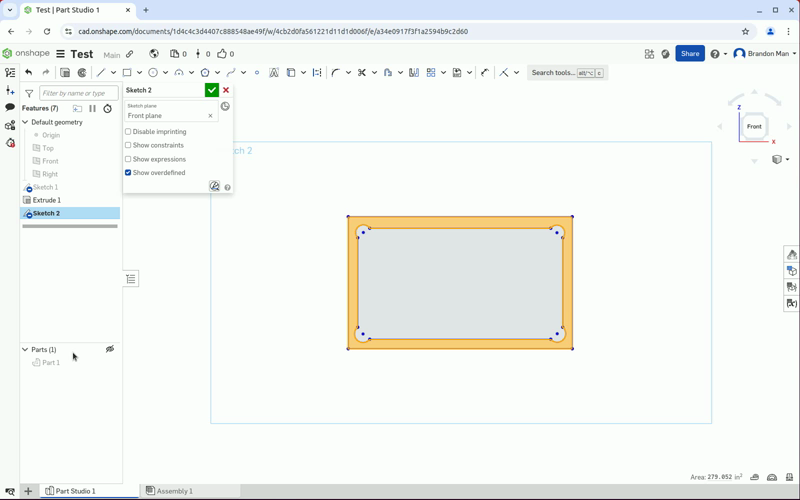
key(shift+e)
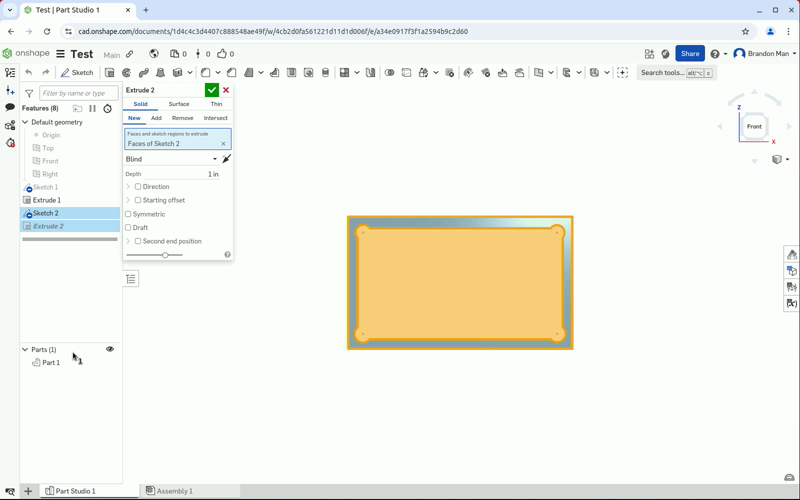
mouse_move(143, 106)
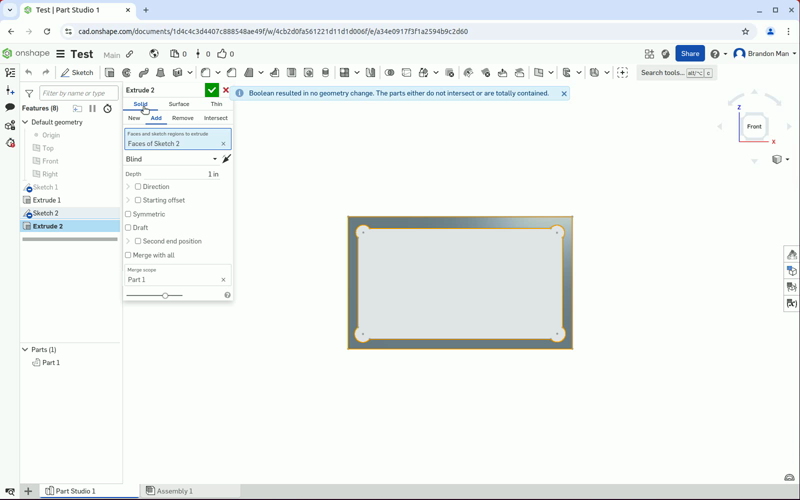
click(143, 106)
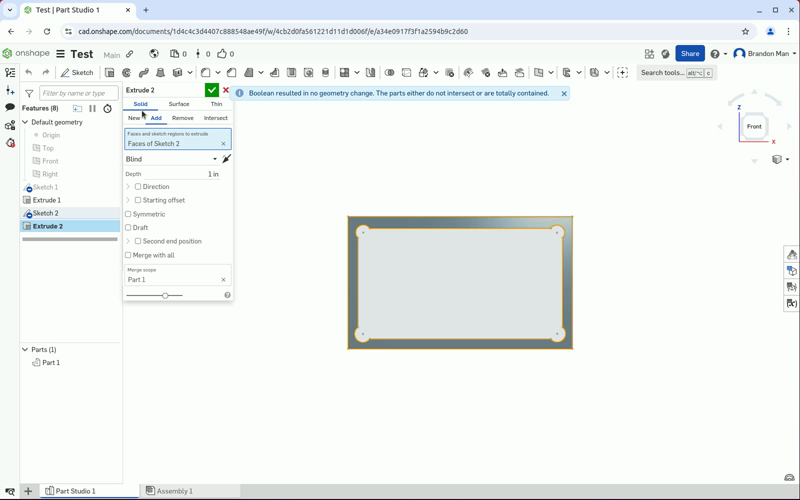
mouse_move(137, 120)
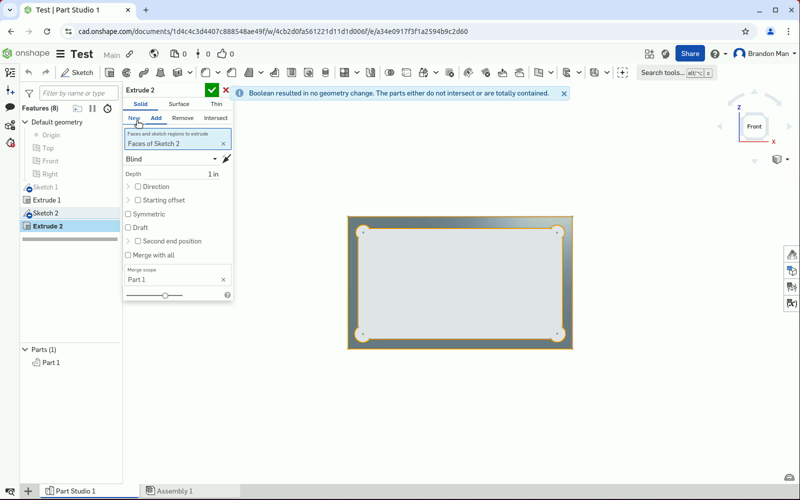
click(137, 120)
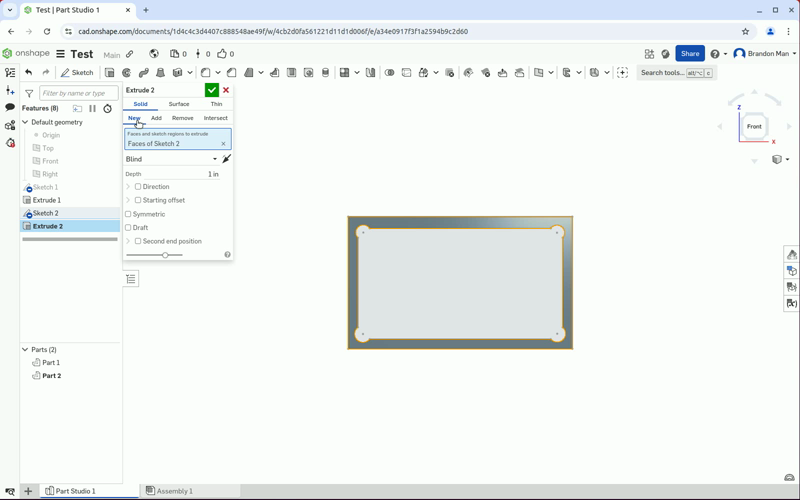
key(tab, 4)
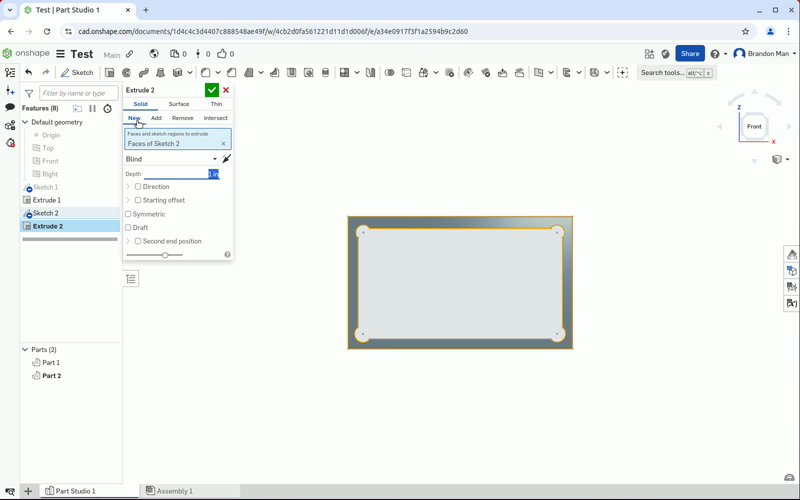
text(2.166)
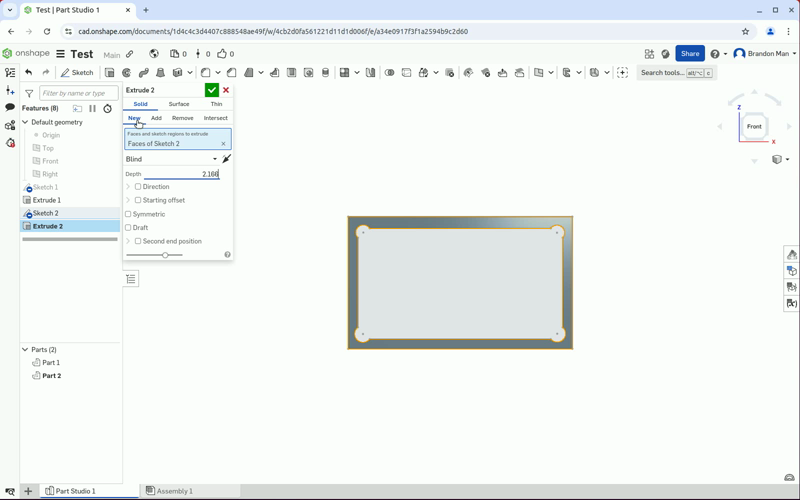
key(enter)
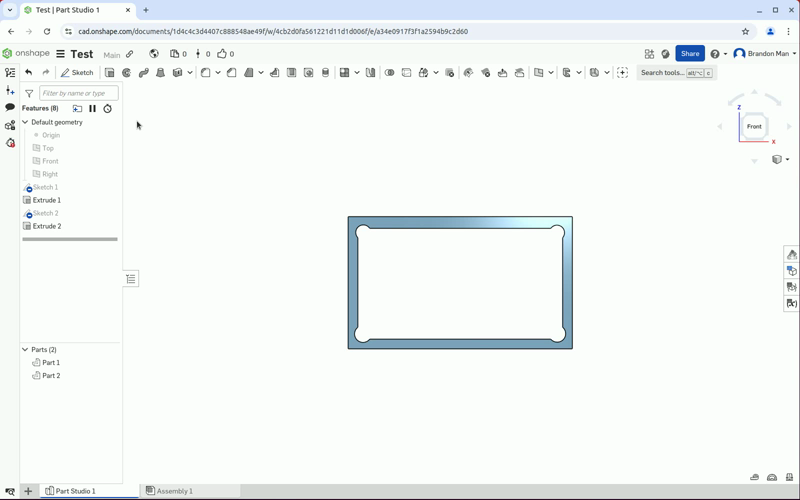
key(shift+h)
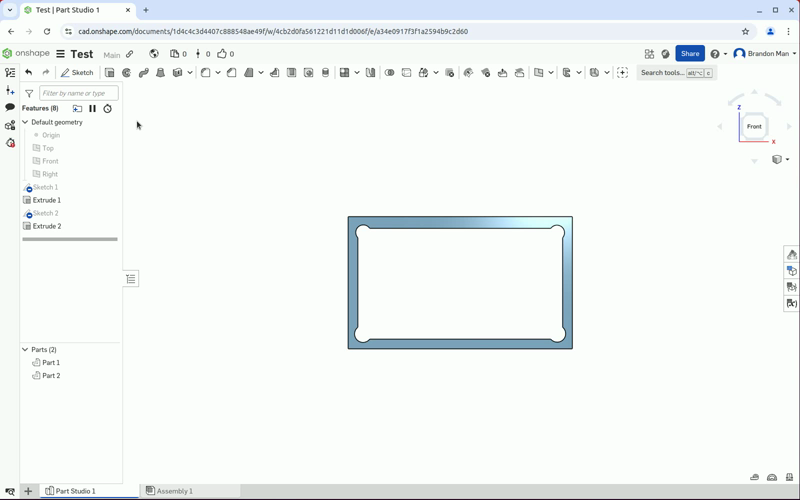
key(shift+h)
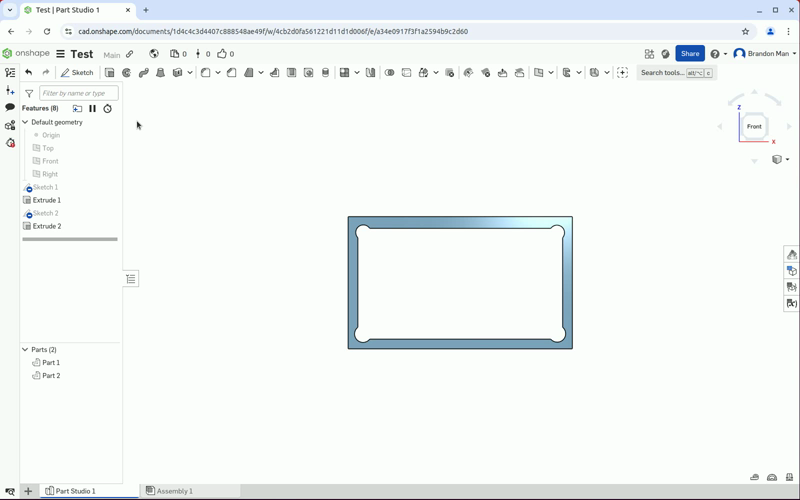
mouse_move(73, 189)
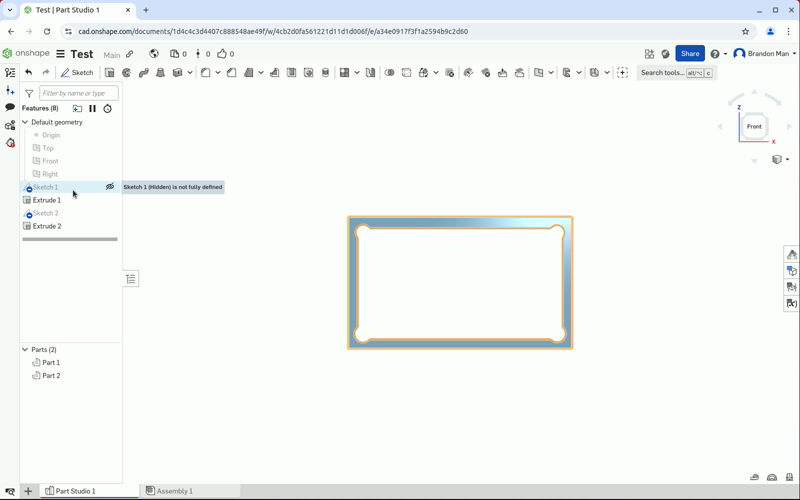
click(73, 189)
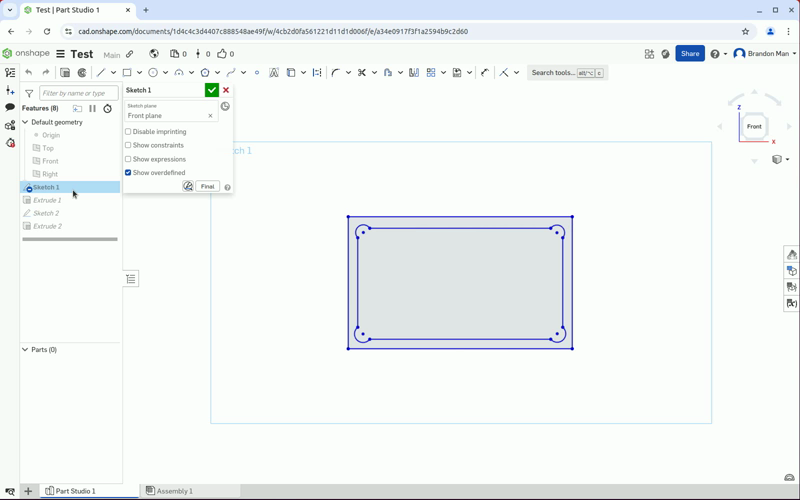
mouse_move(229, 92)
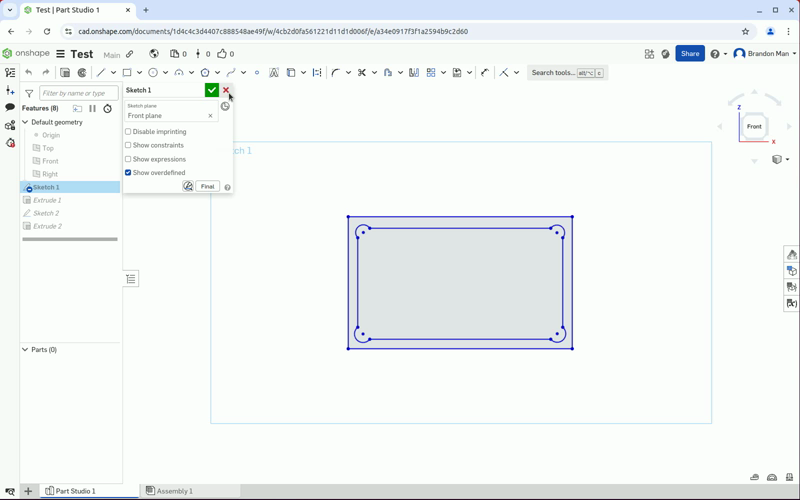
click(229, 92)
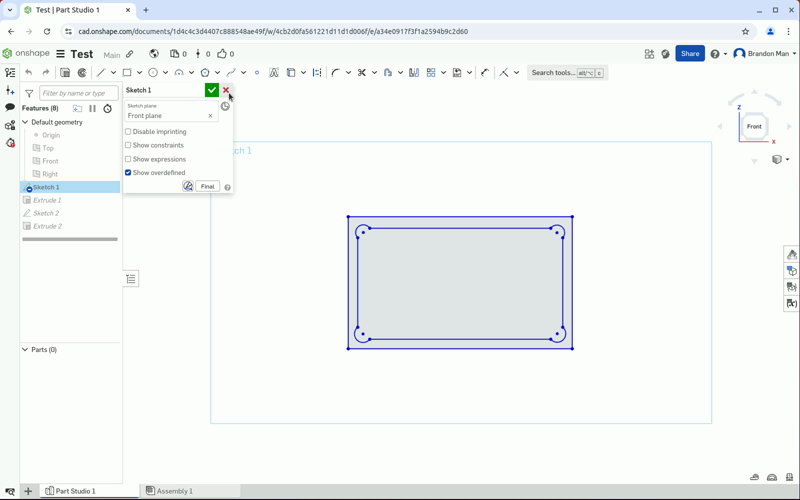
key(shift+s)
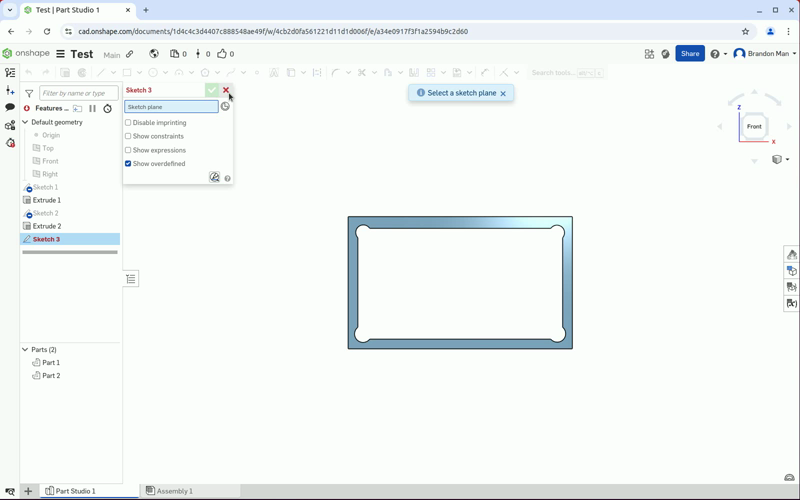
mouse_move(73, 163)
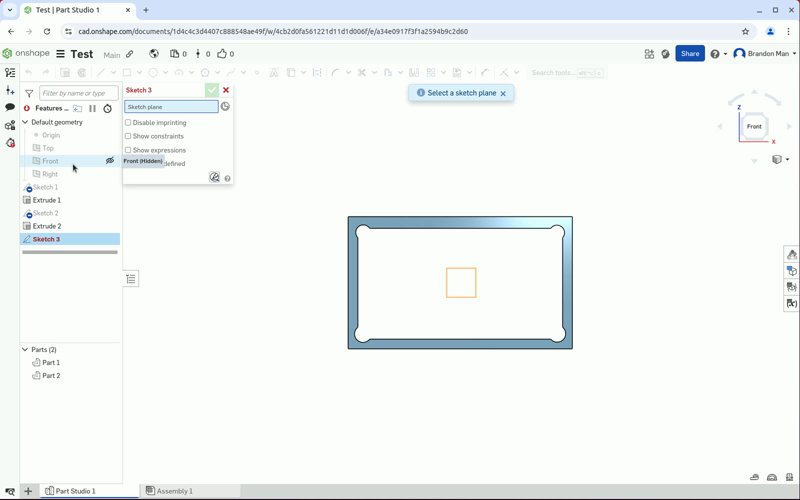
click(73, 163)
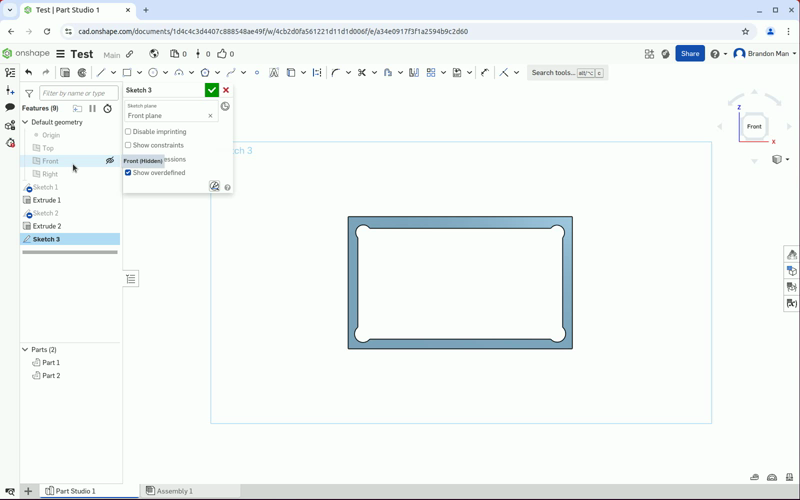
mouse_move(73, 352)
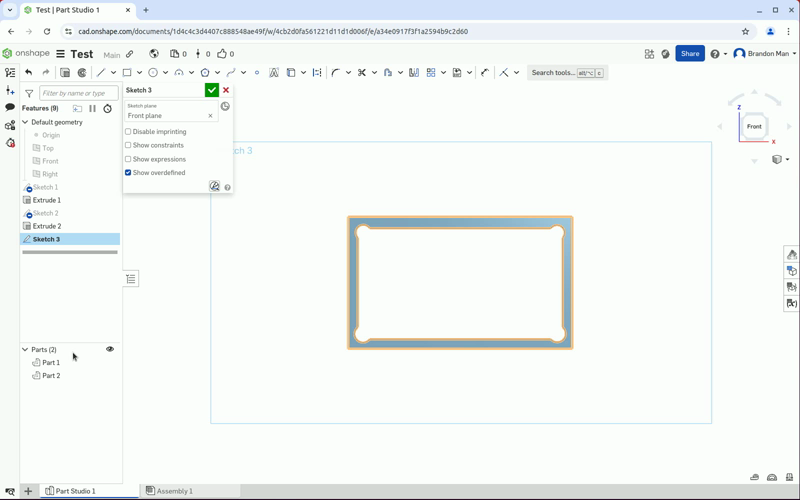
key(y)
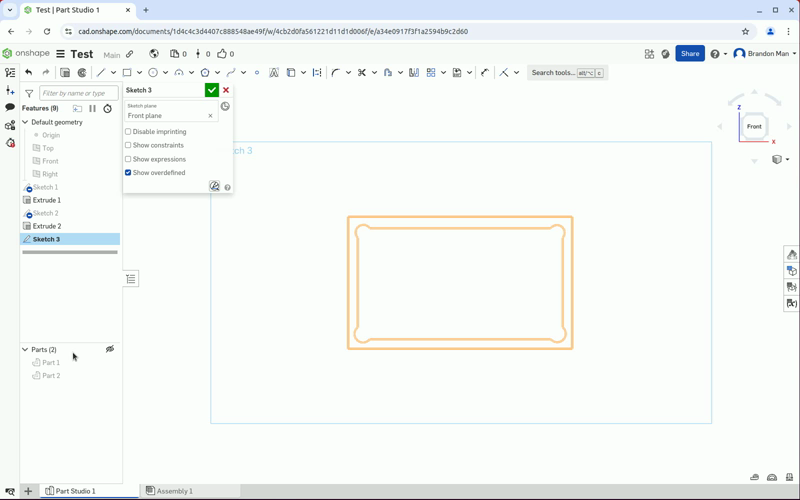
key(a)
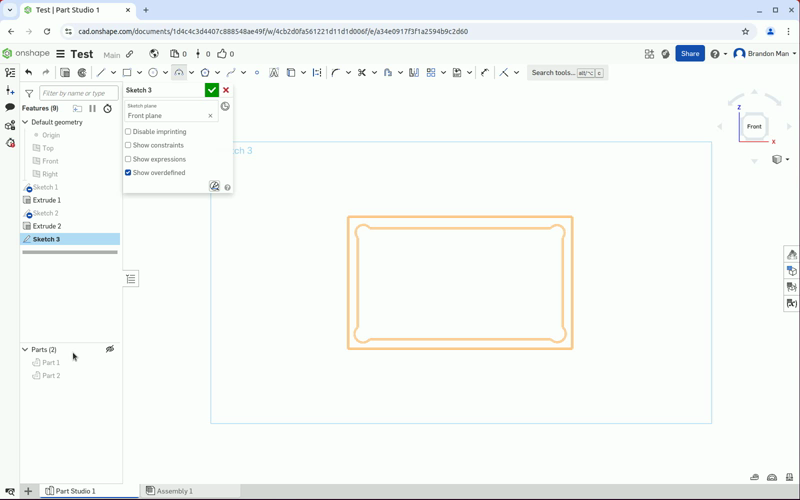
key_down(shift)
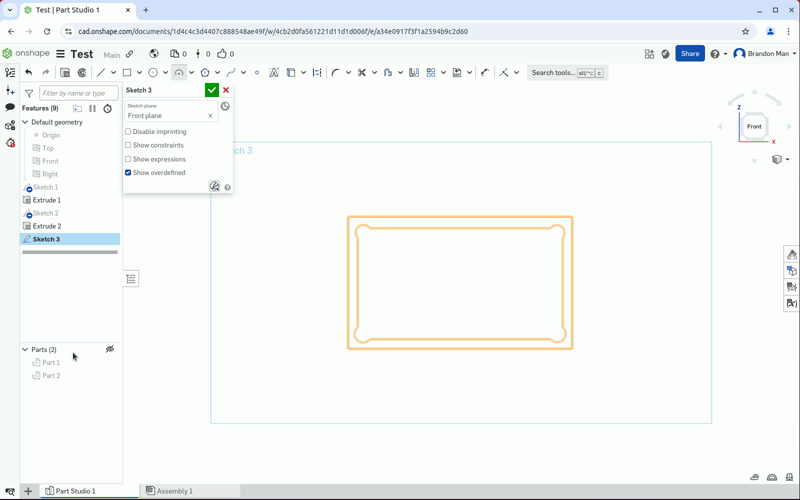
mouse_move(358, 328)
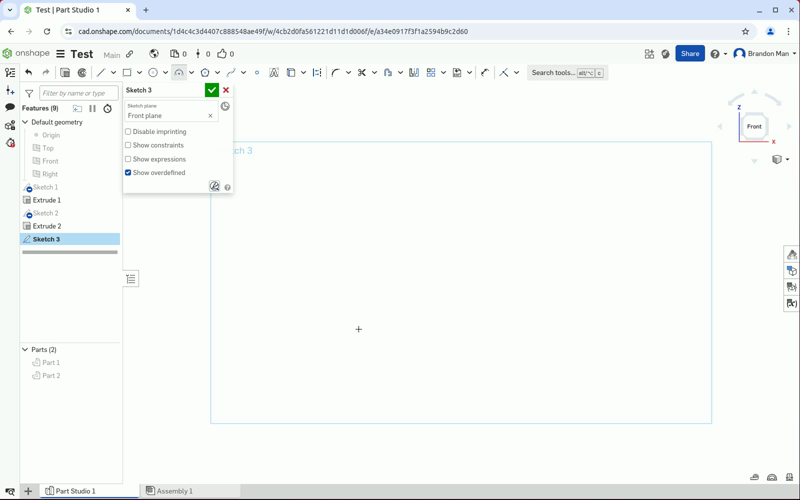
click(358, 328)
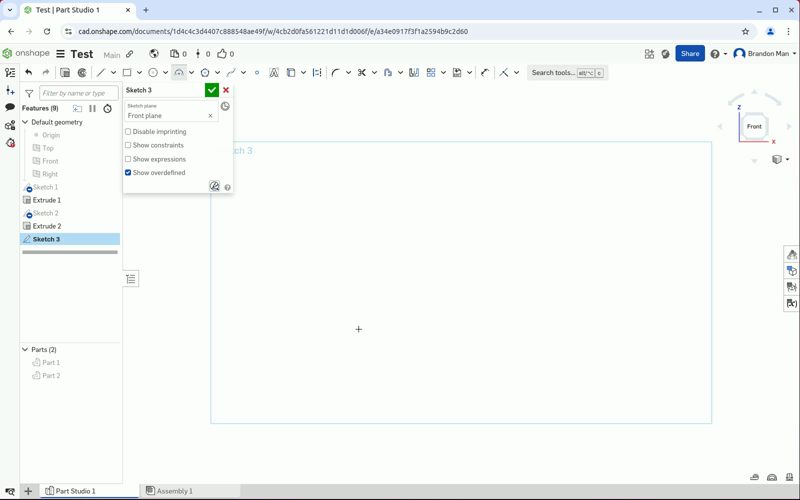
key_up(shift)
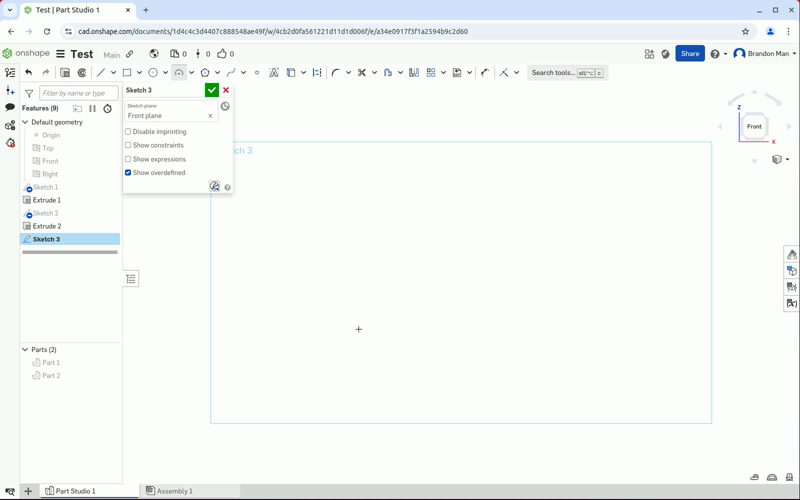
key_down(shift)
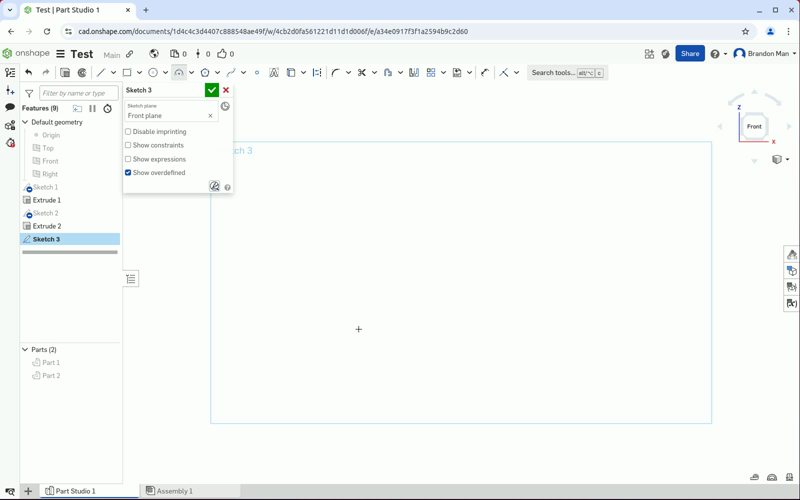
mouse_move(369, 339)
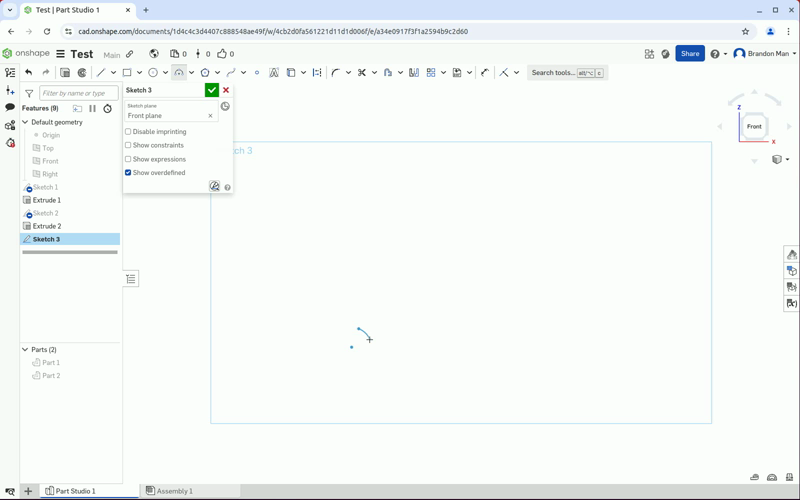
click(369, 339)
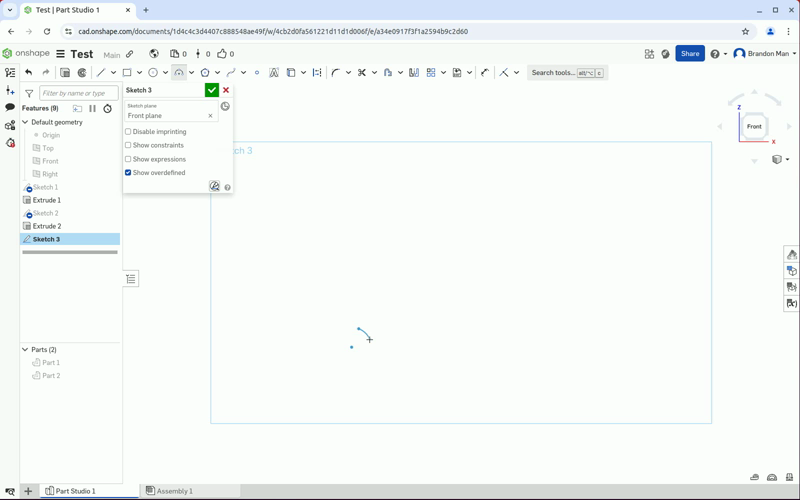
mouse_move(368, 328)
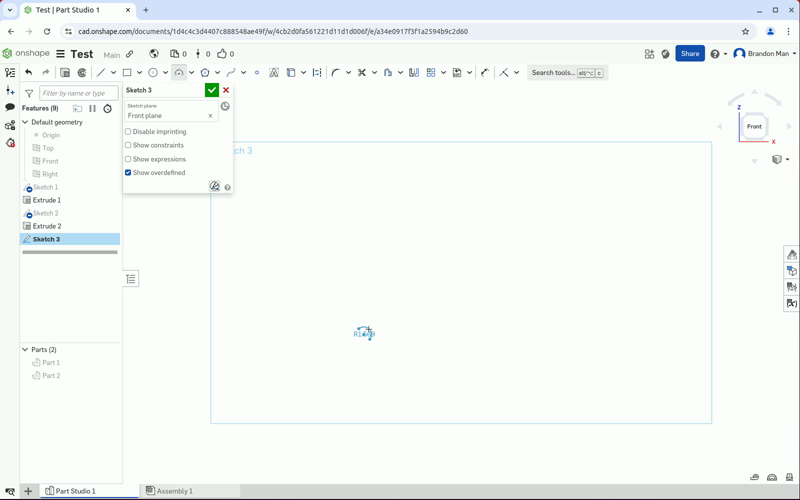
click(368, 328)
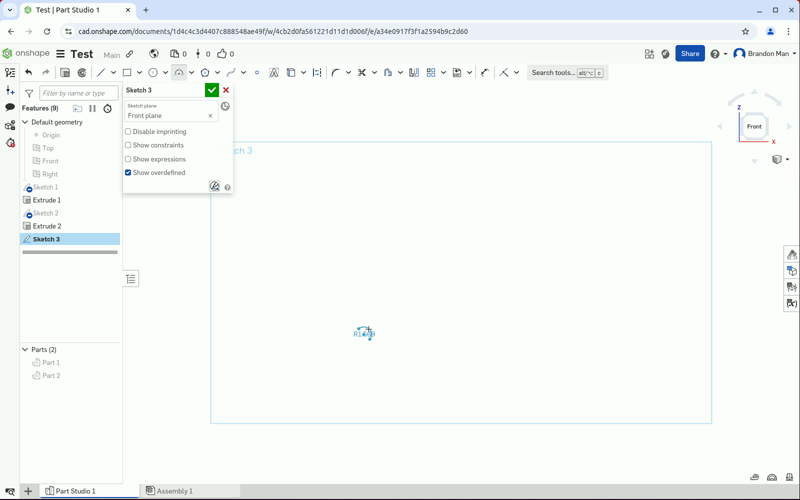
key_up(shift)
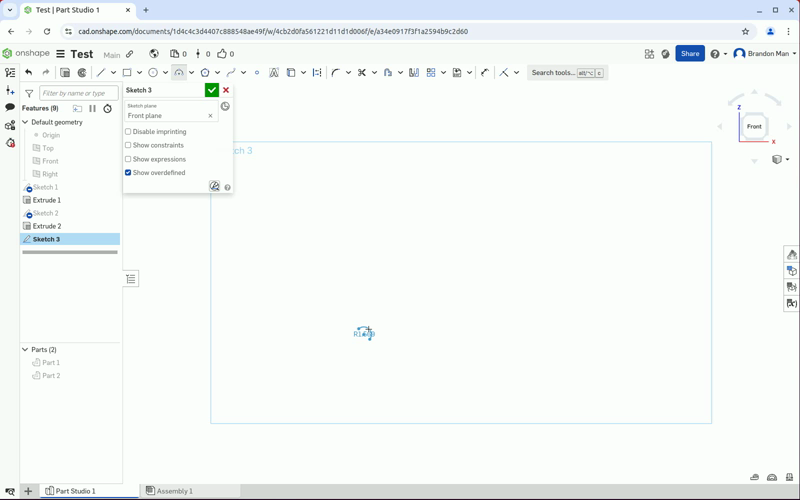
key(esc)
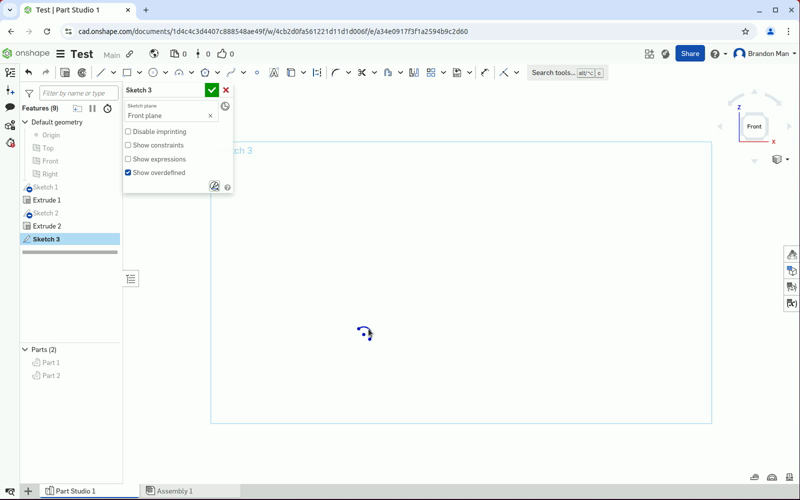
key(l)
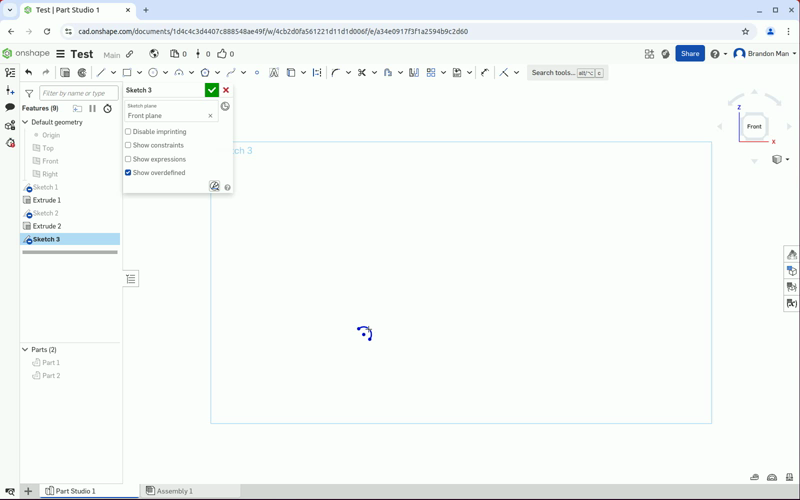
mouse_move(369, 339)
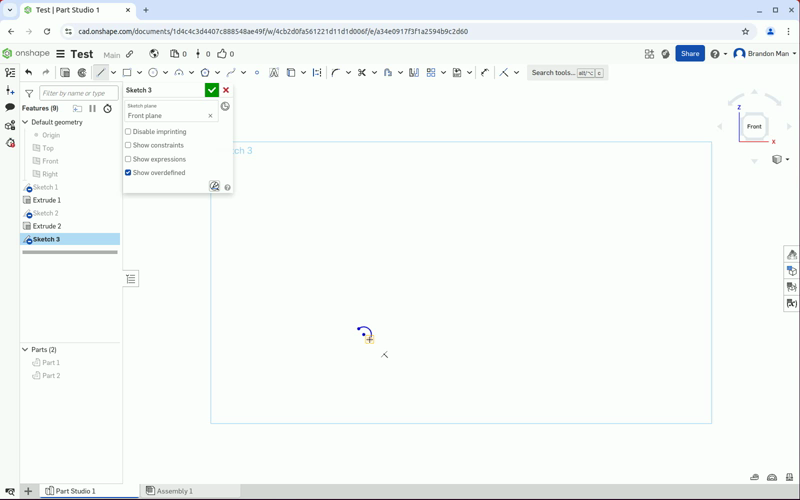
click(369, 339)
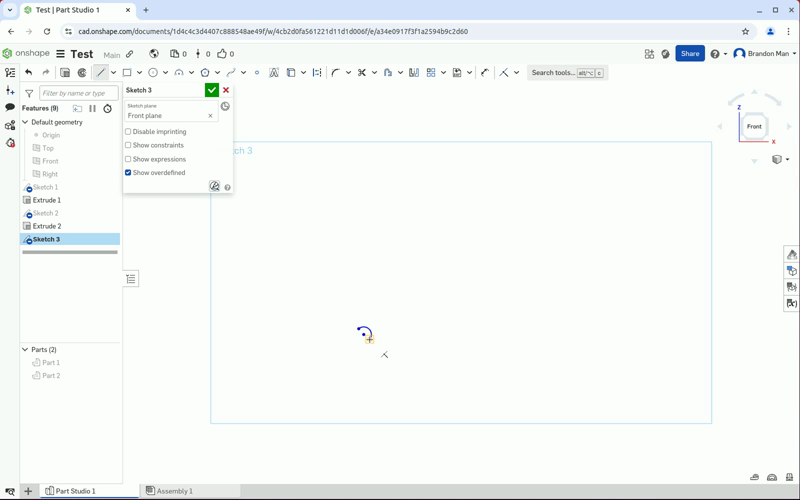
key_down(shift)
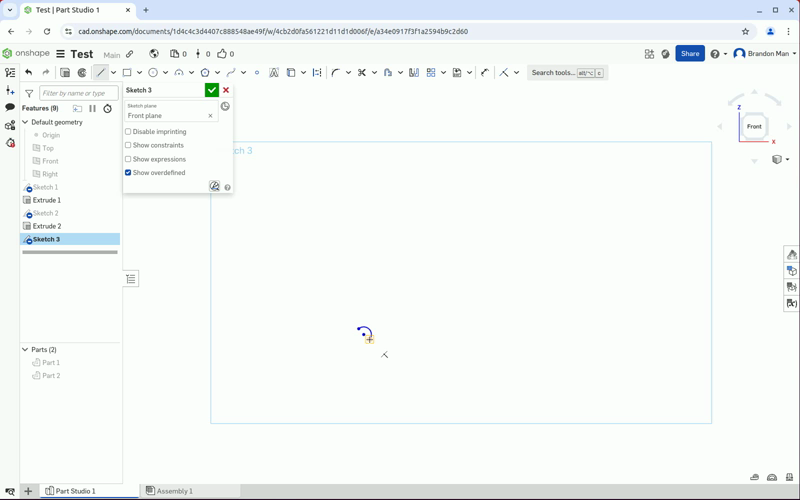
mouse_move(552, 339)
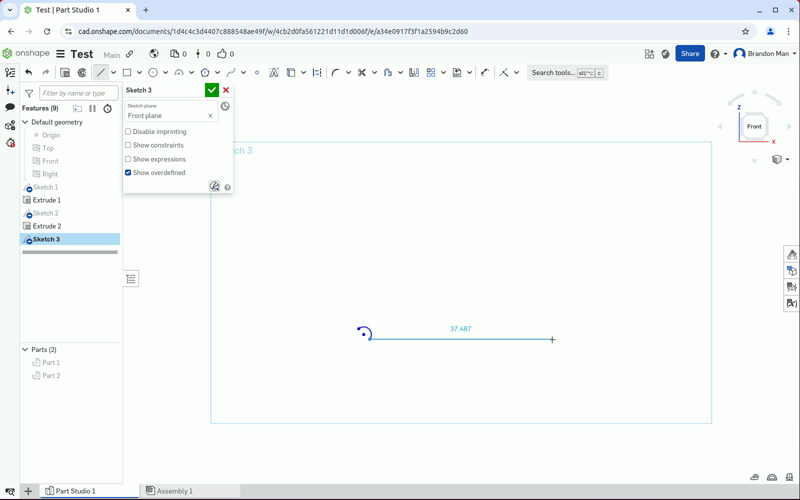
click(552, 339)
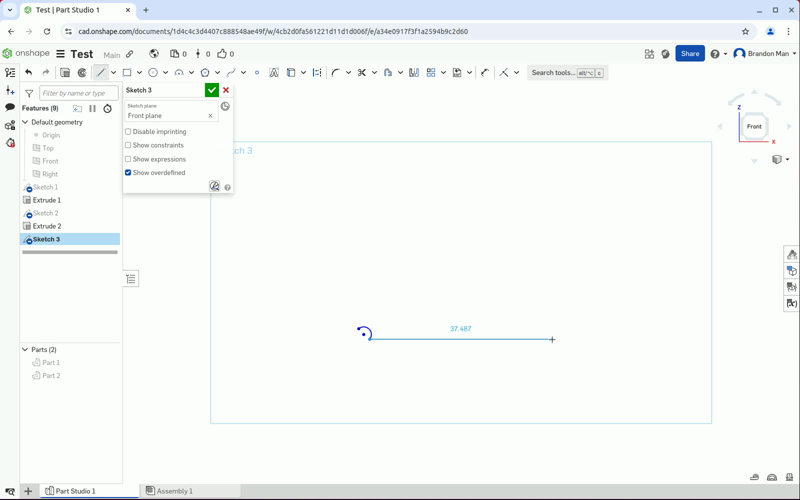
key_up(shift)
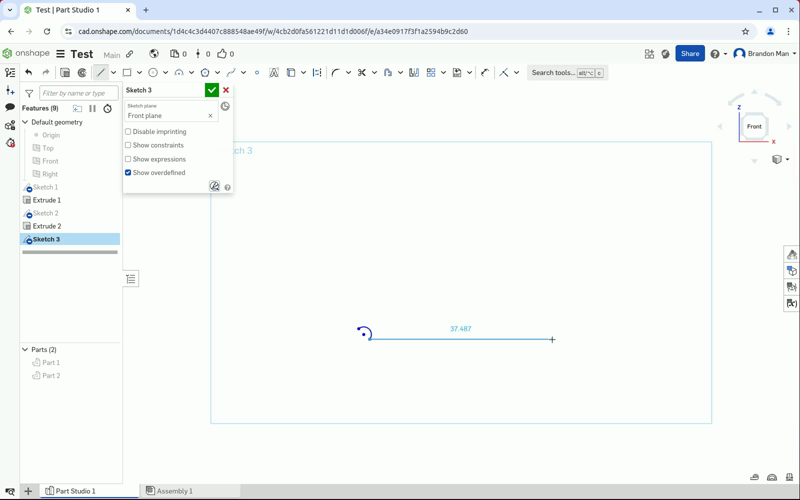
key(esc)
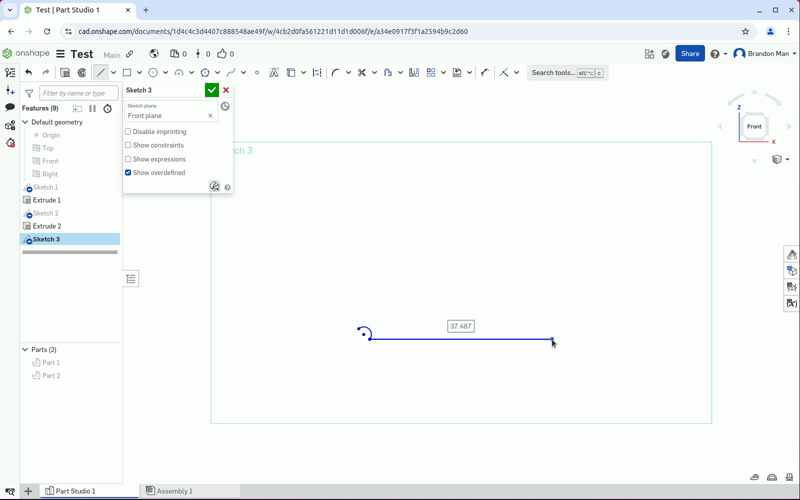
key(a)
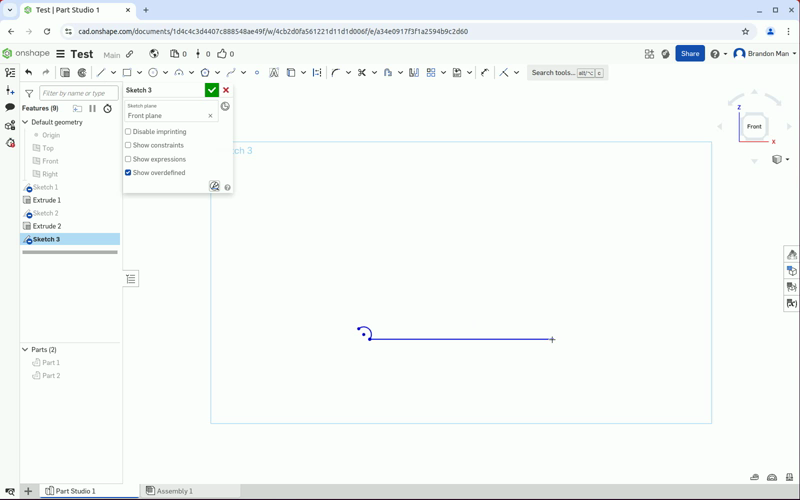
mouse_move(552, 339)
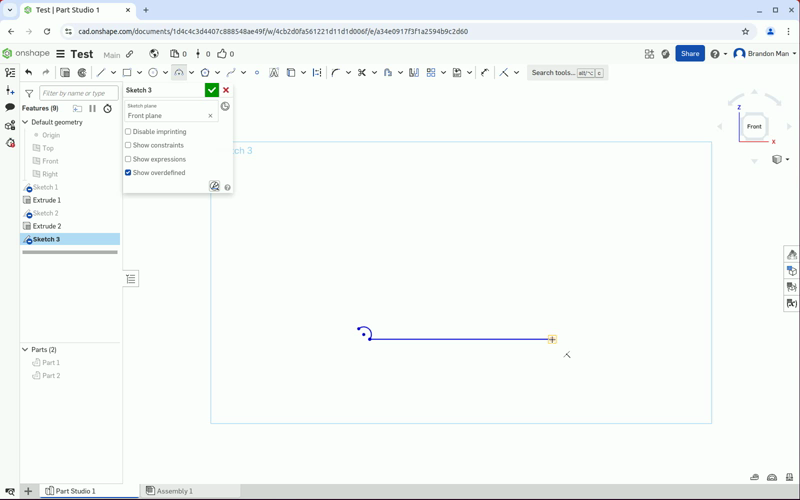
click(552, 339)
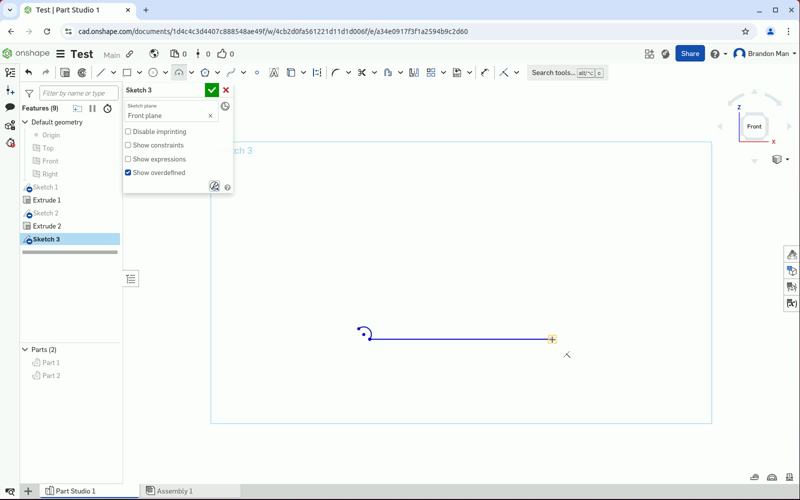
key_down(shift)
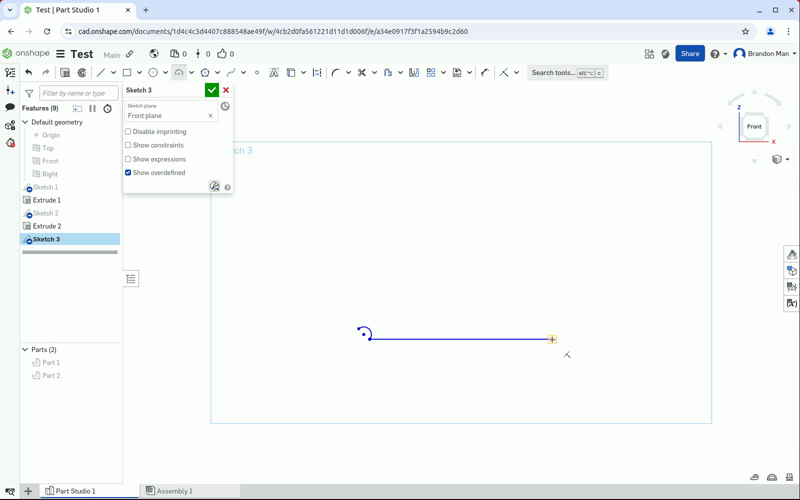
mouse_move(562, 328)
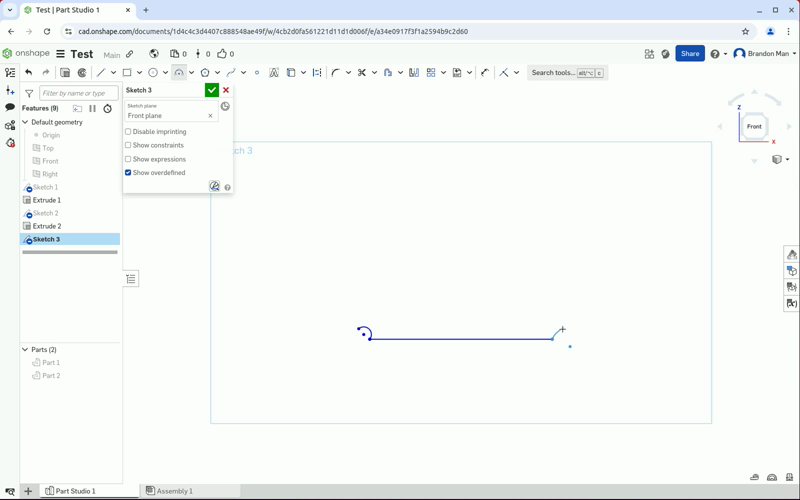
click(562, 328)
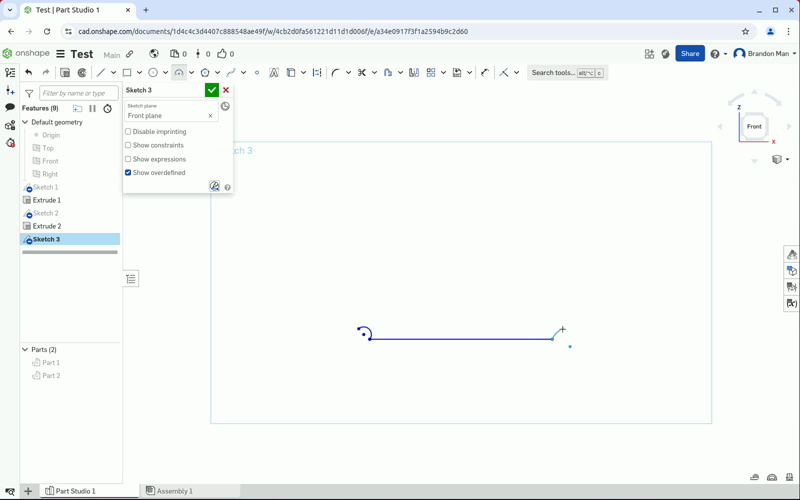
mouse_move(552, 328)
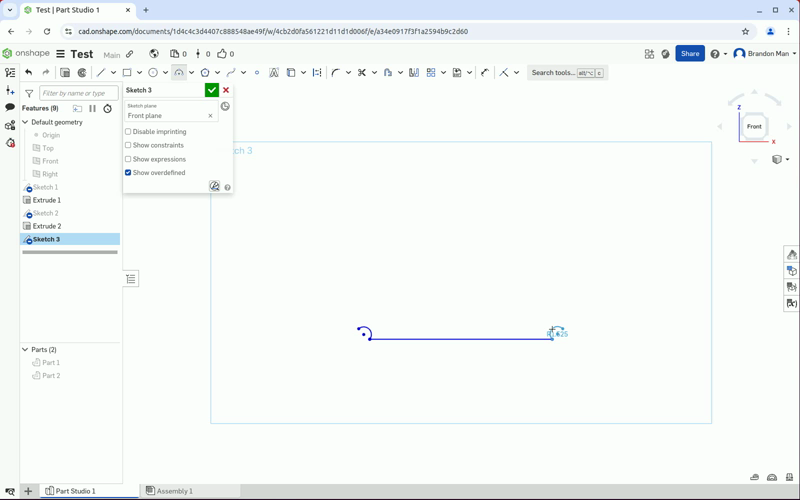
click(552, 328)
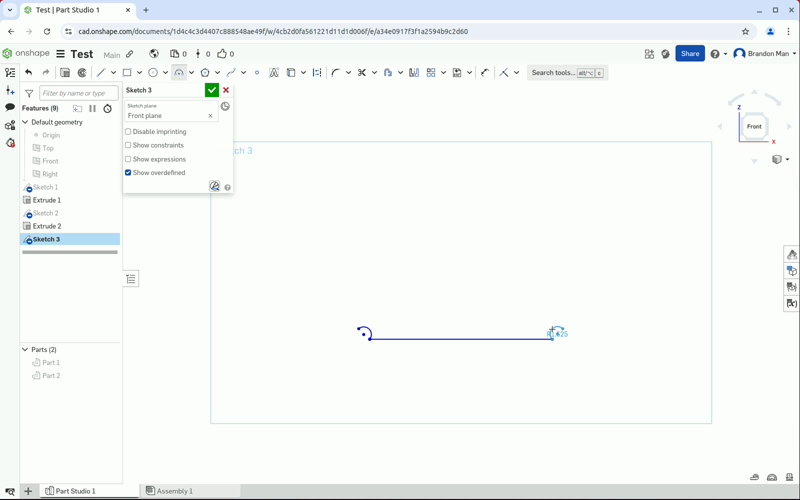
key_up(shift)
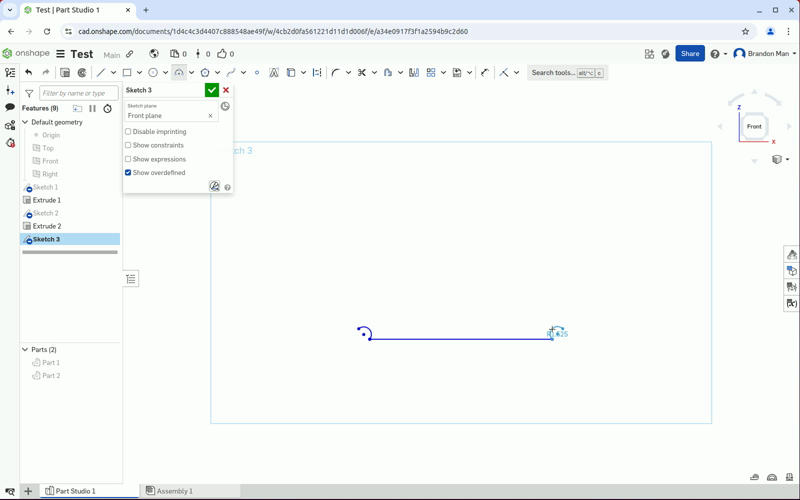
key(esc)
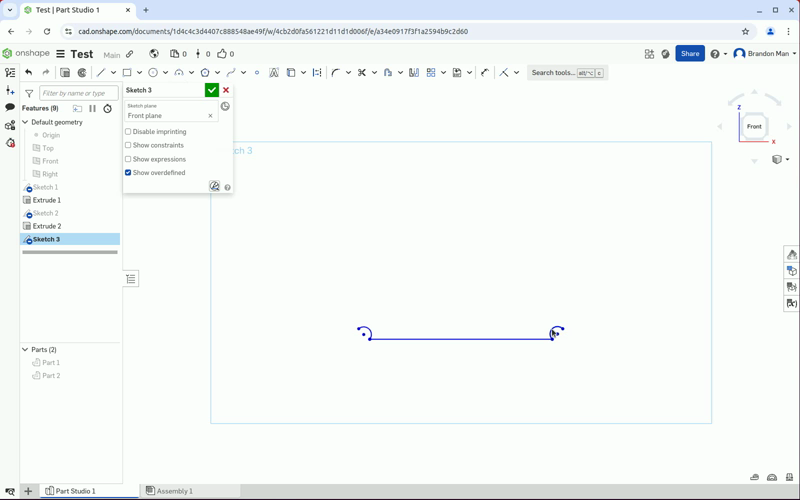
key(l)
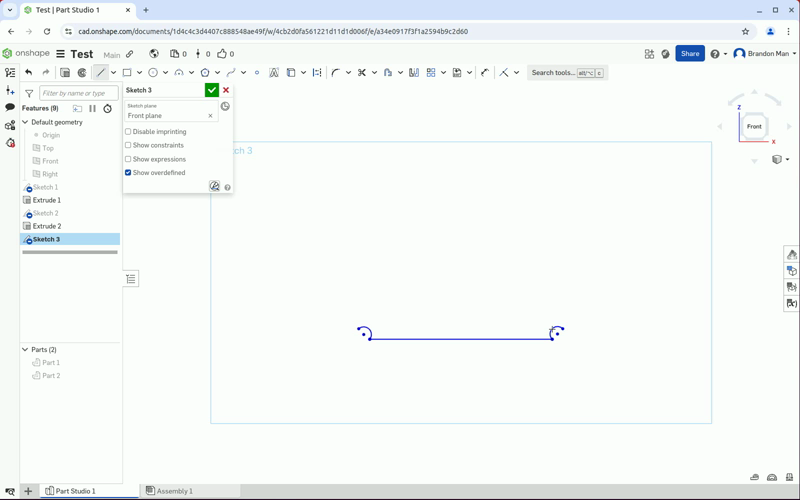
mouse_move(562, 328)
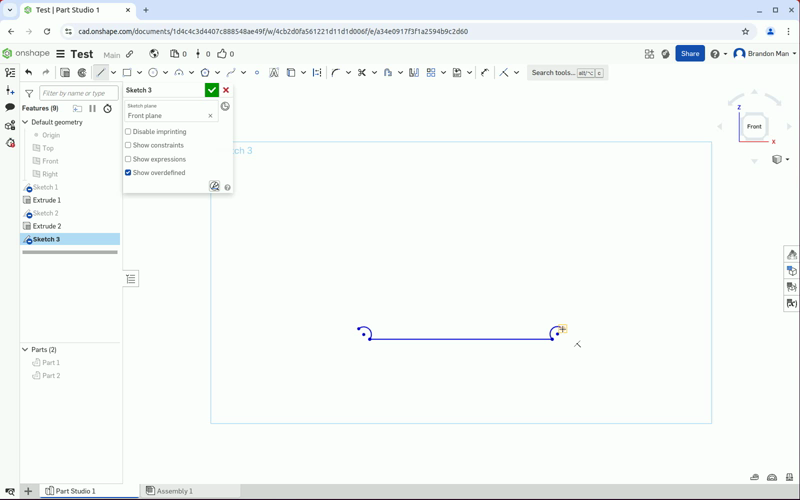
click(562, 328)
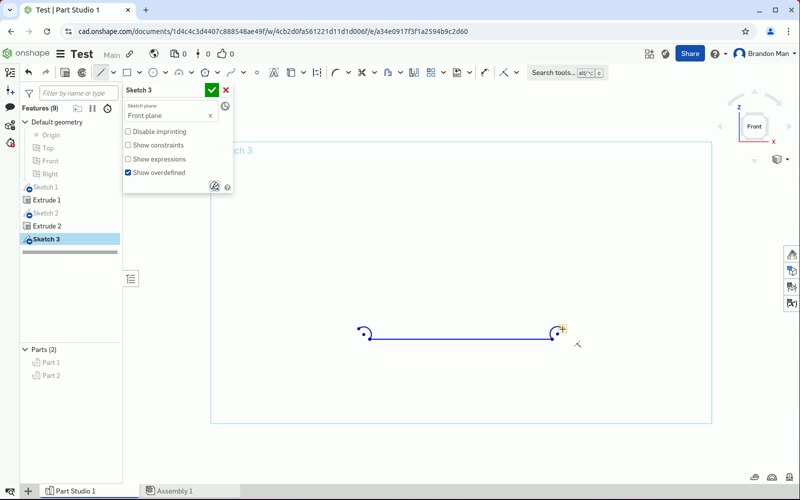
key_down(shift)
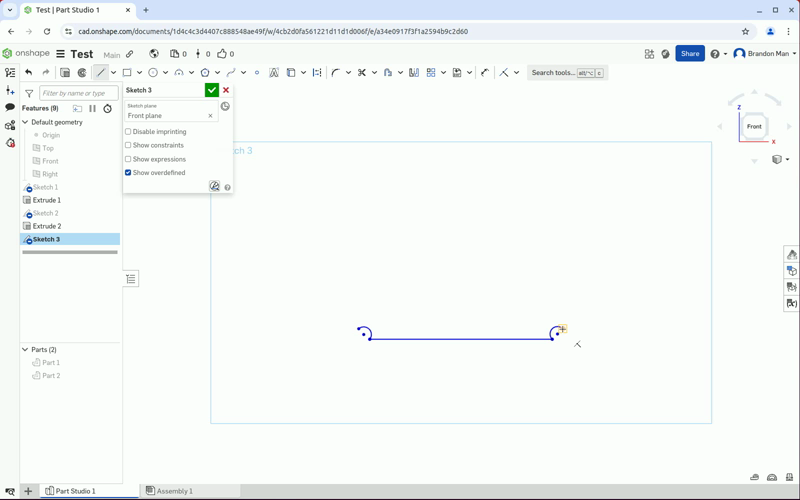
mouse_move(562, 238)
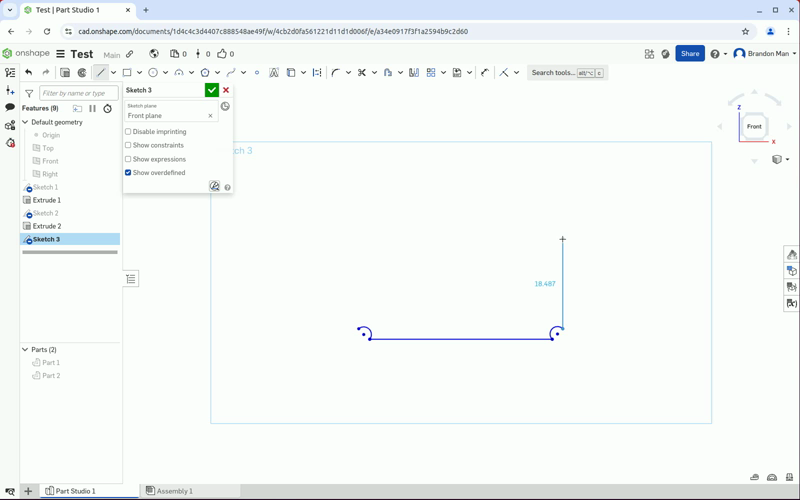
click(562, 238)
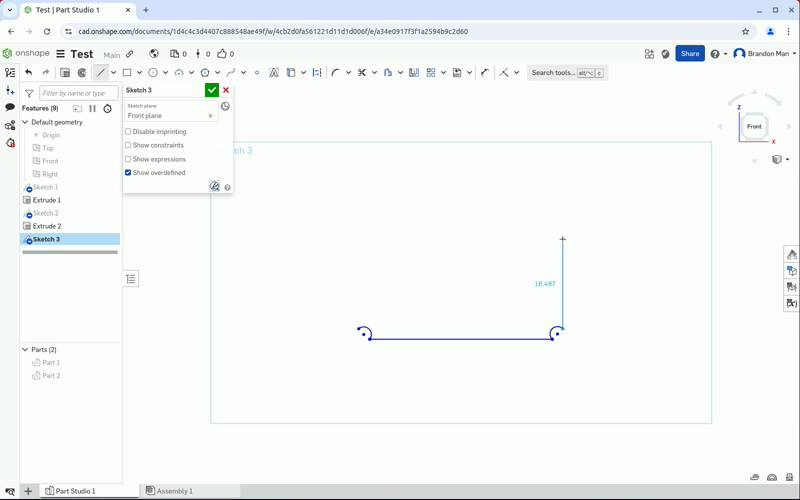
key_up(shift)
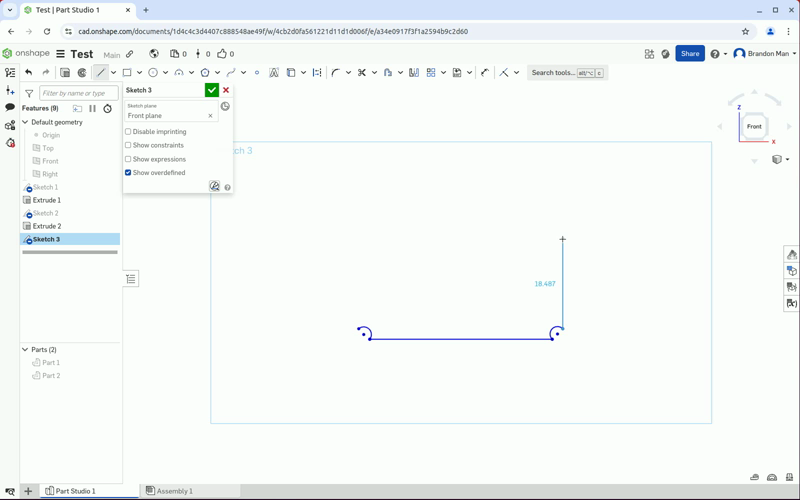
key(esc)
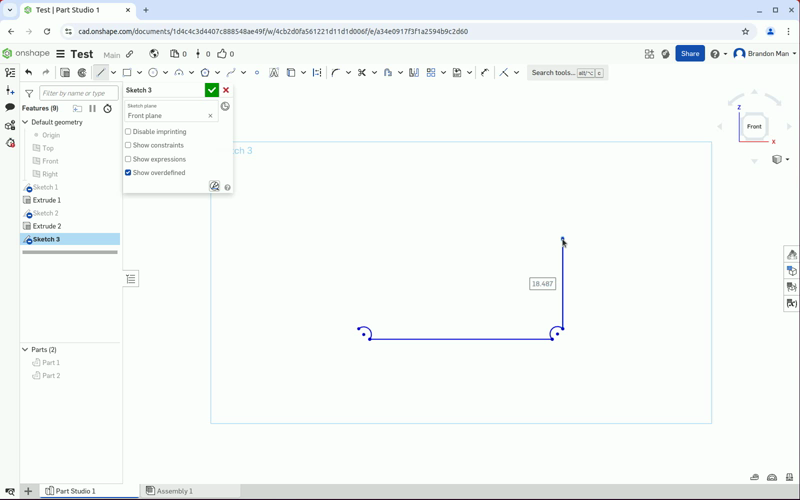
key(a)
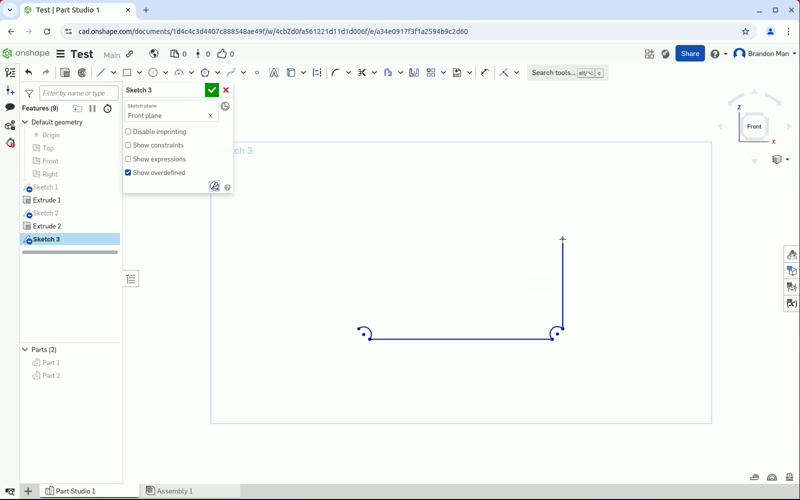
mouse_move(562, 238)
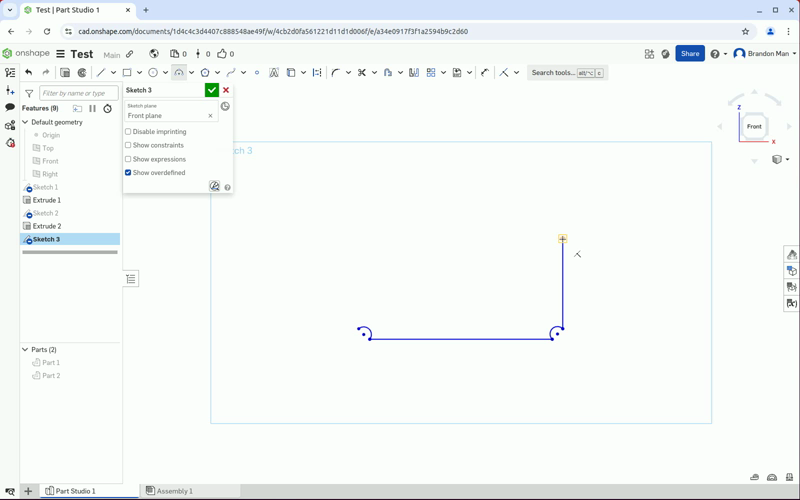
click(562, 238)
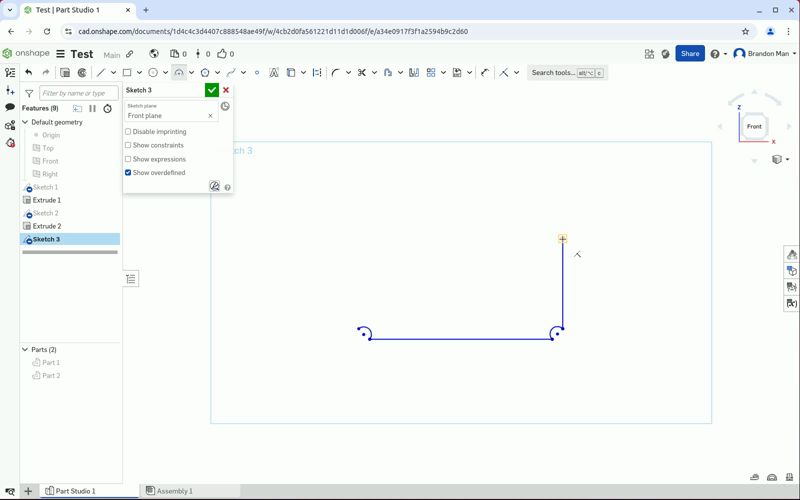
key_down(shift)
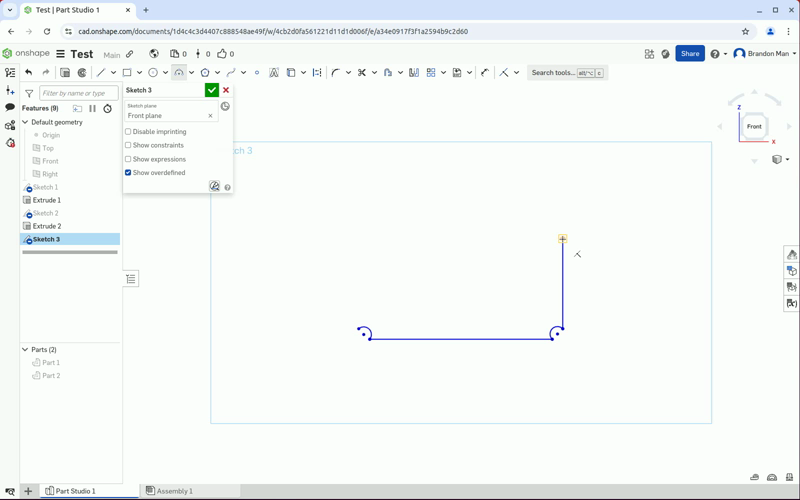
mouse_move(552, 227)
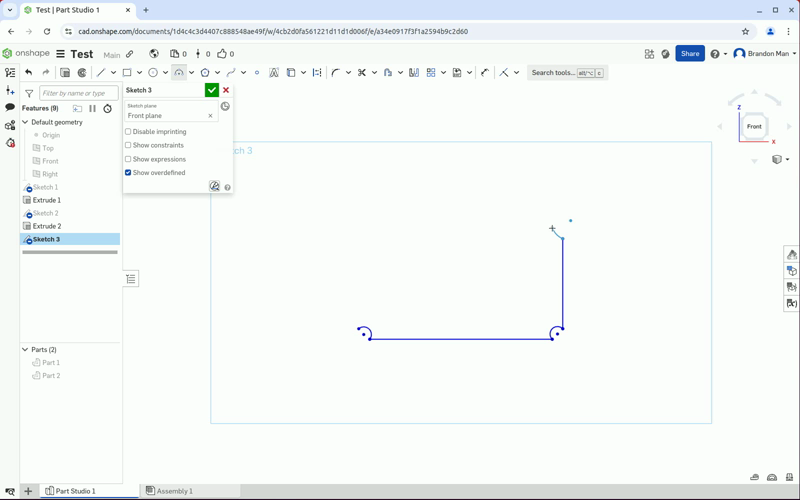
click(552, 227)
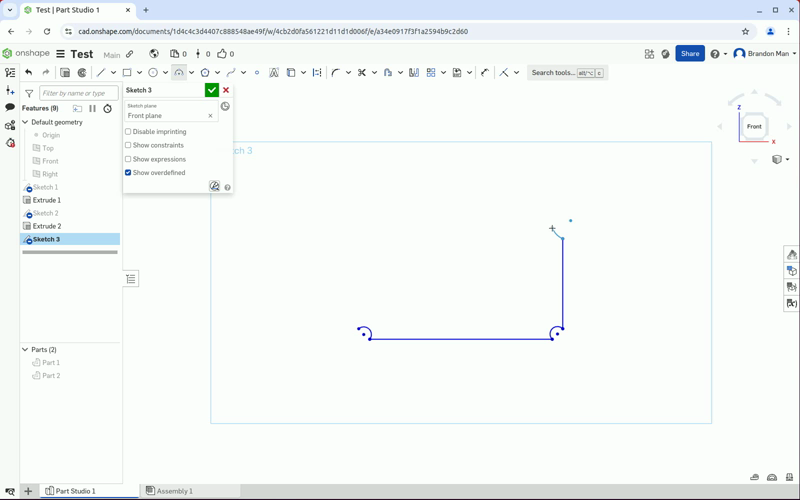
mouse_move(552, 237)
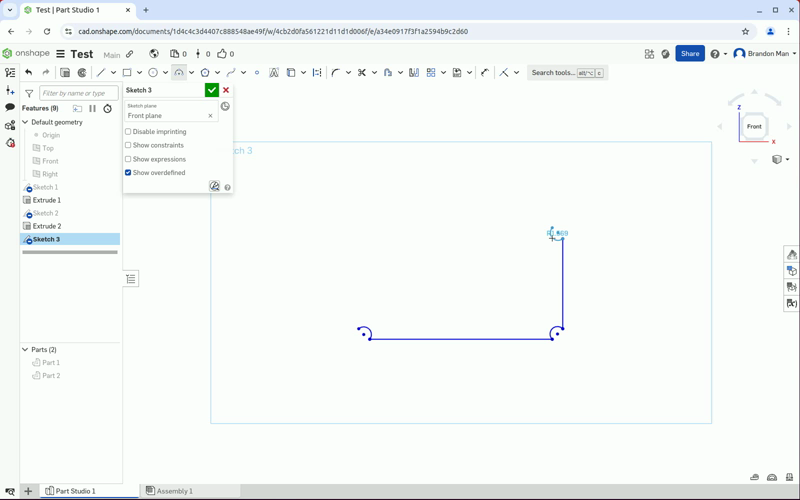
click(552, 237)
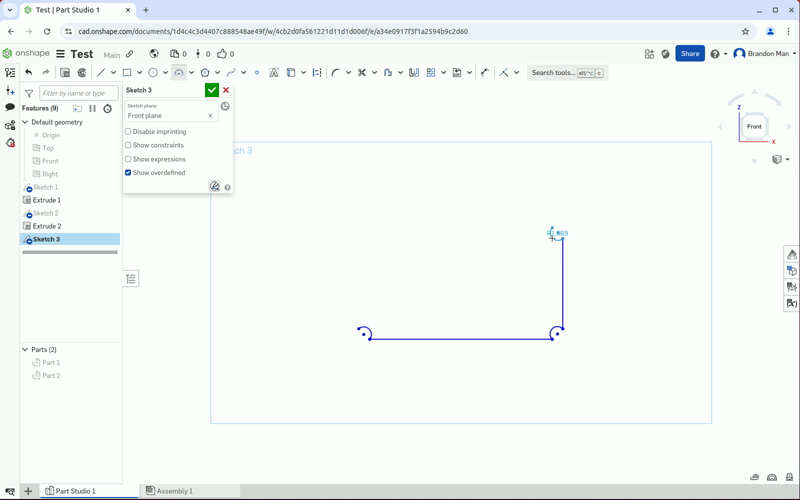
key_up(shift)
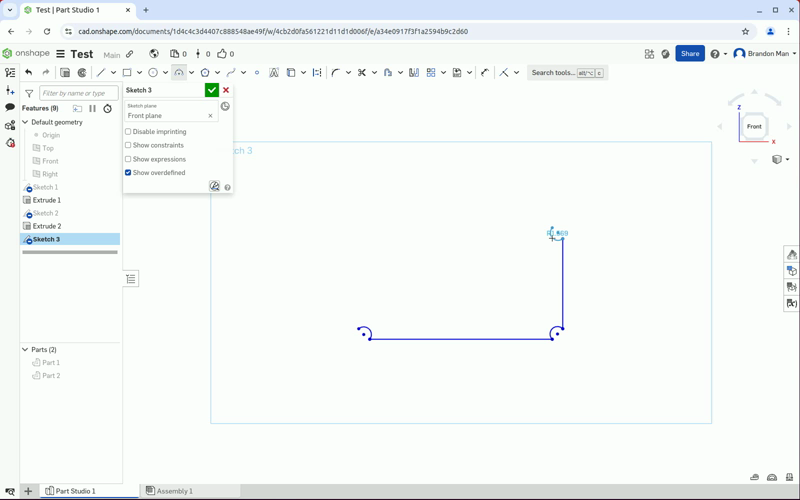
key(esc)
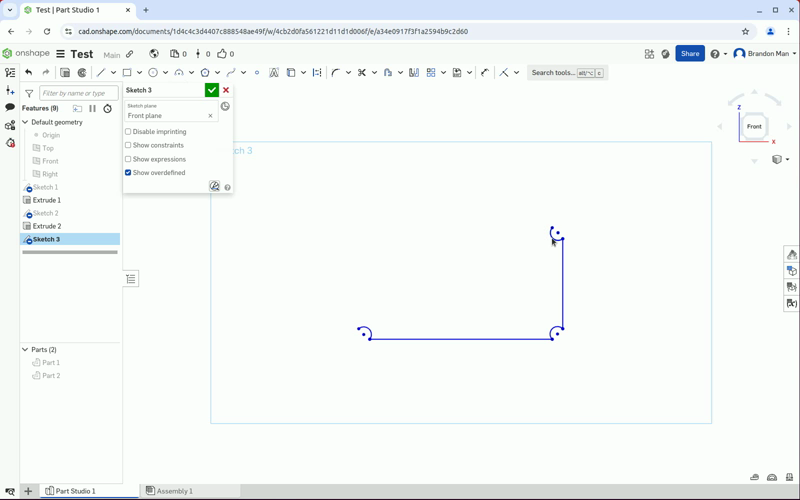
key(l)
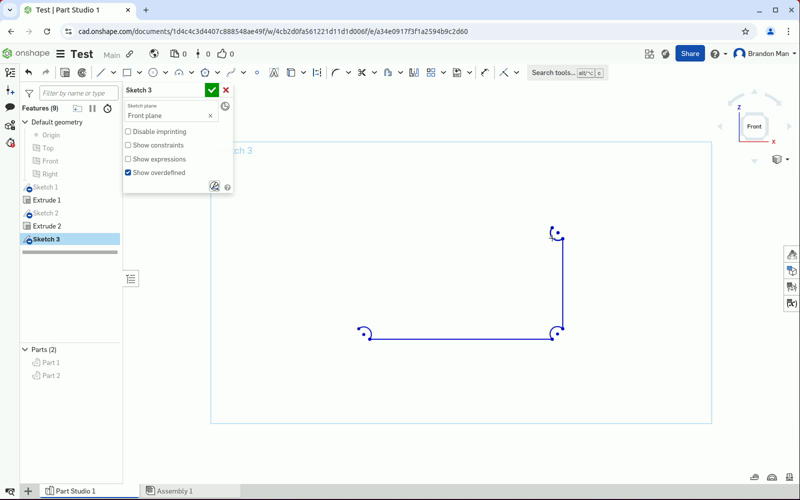
mouse_move(552, 227)
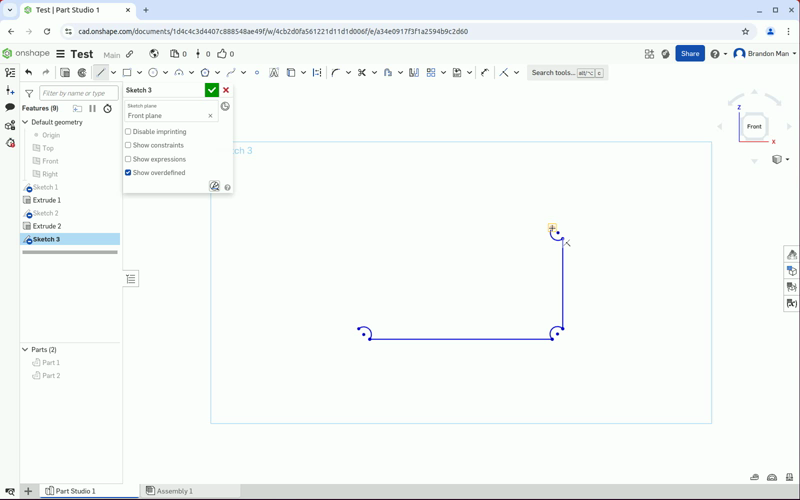
click(552, 227)
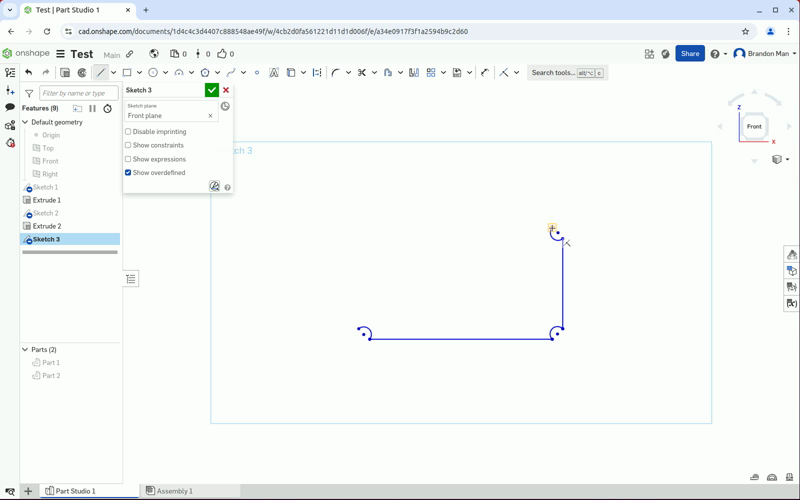
key_down(shift)
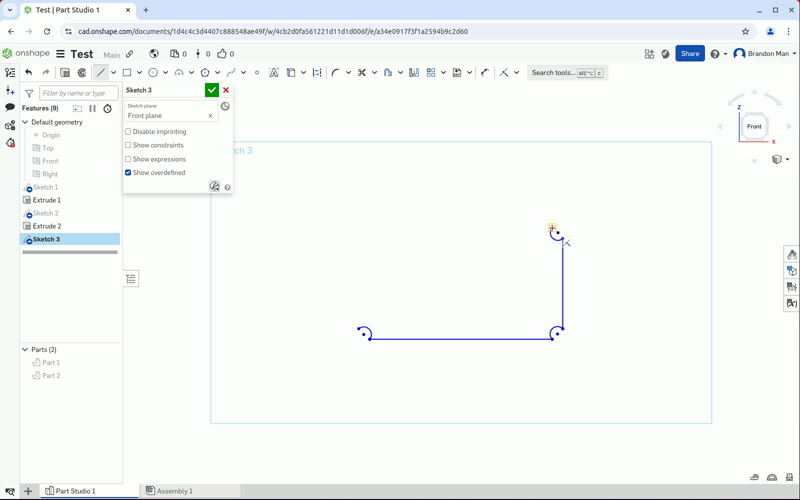
mouse_move(369, 227)
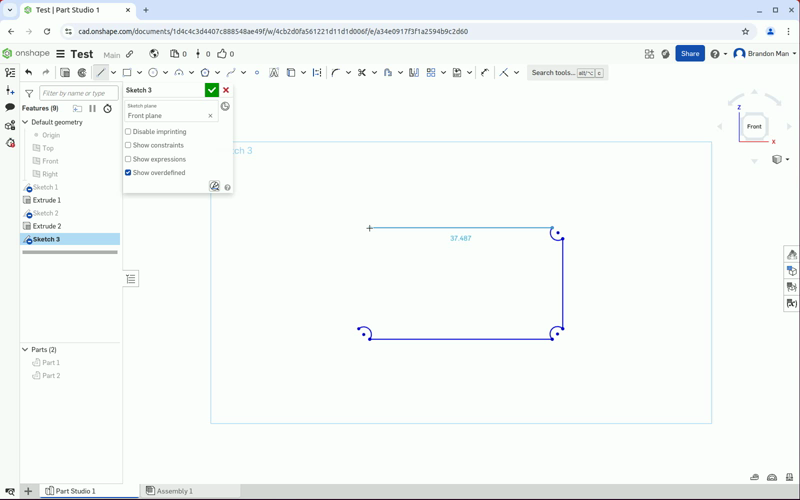
click(369, 227)
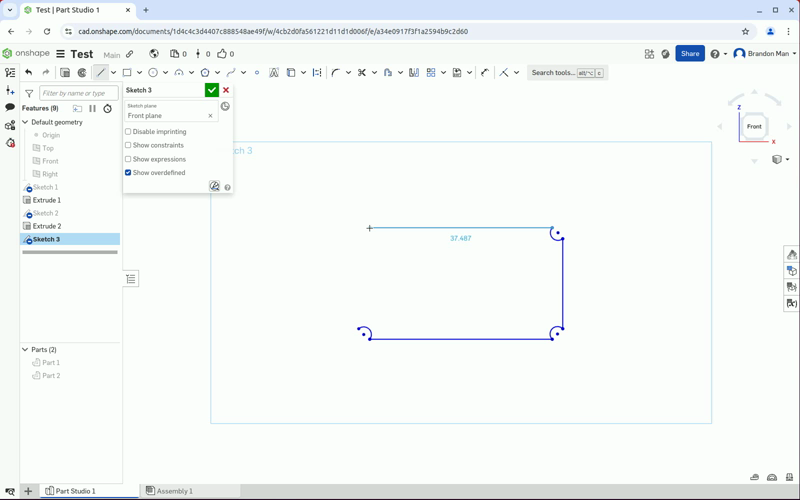
key_up(shift)
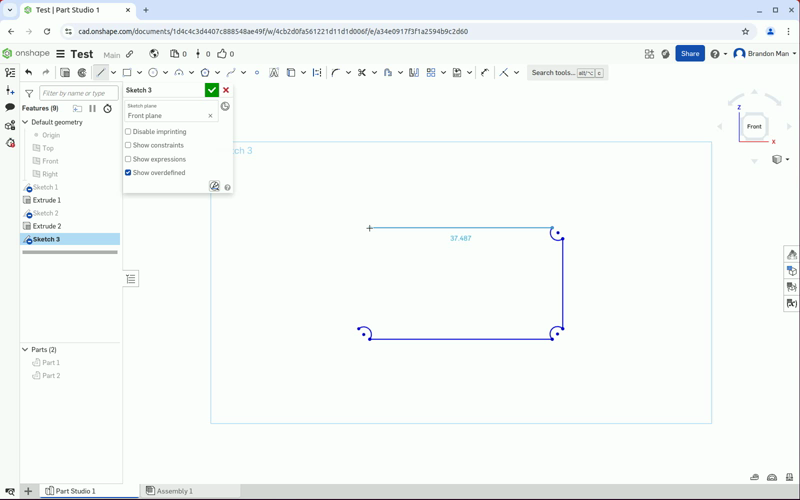
key(esc)
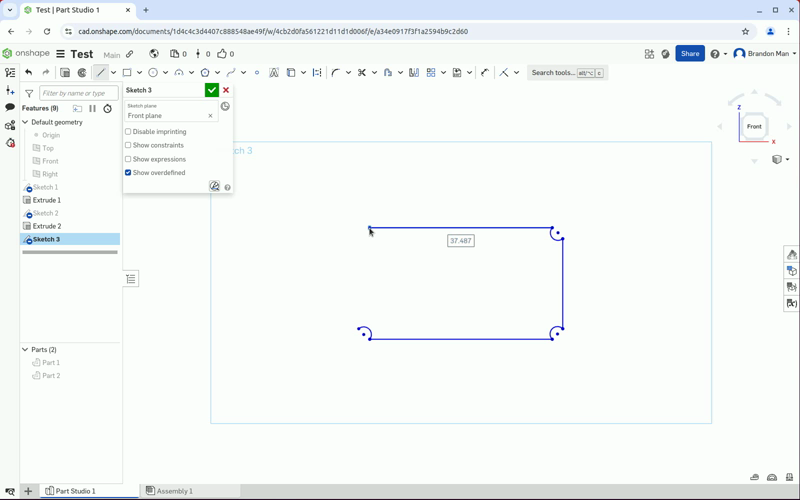
key(a)
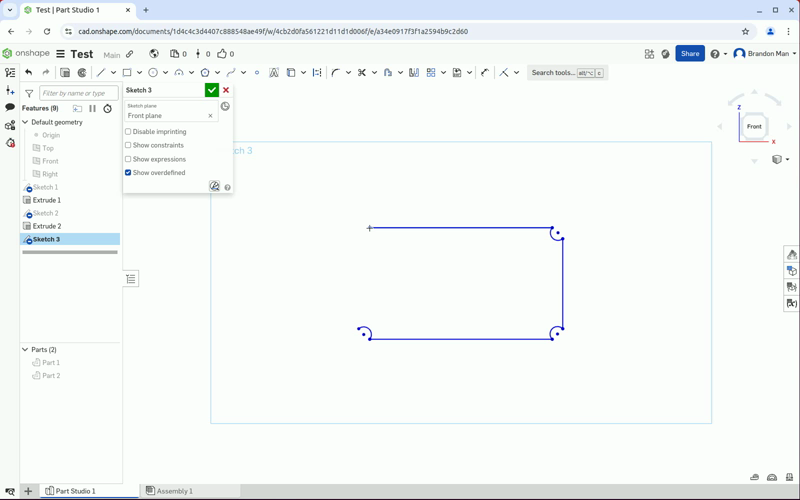
mouse_move(369, 227)
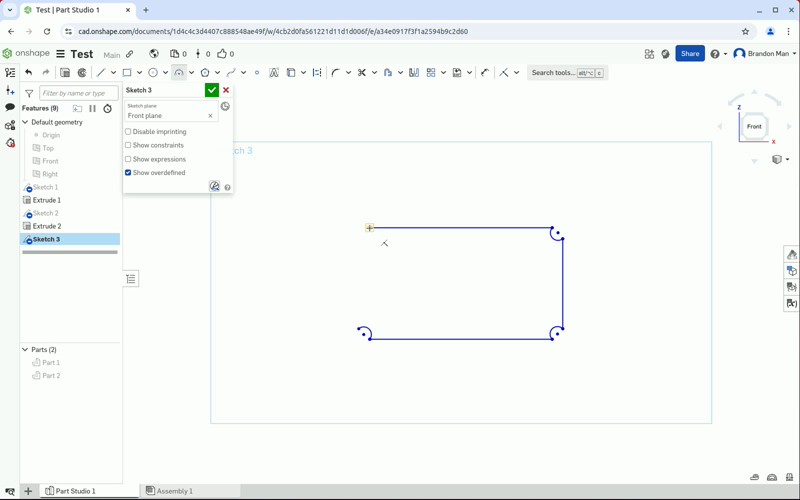
click(369, 227)
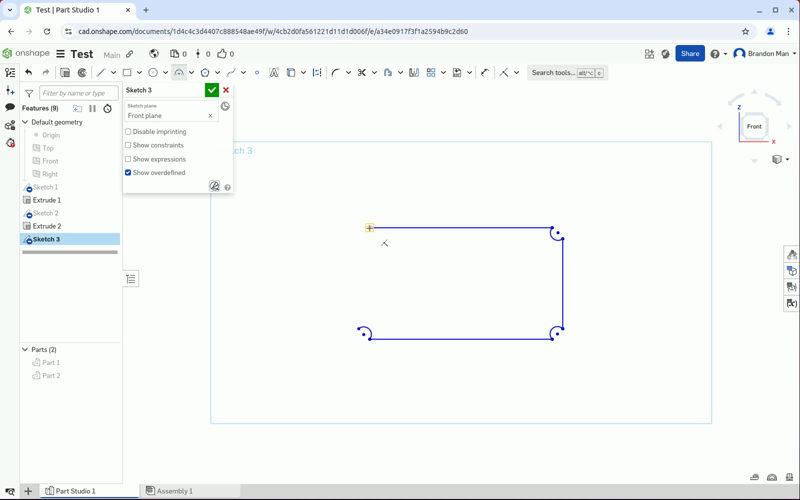
key_down(shift)
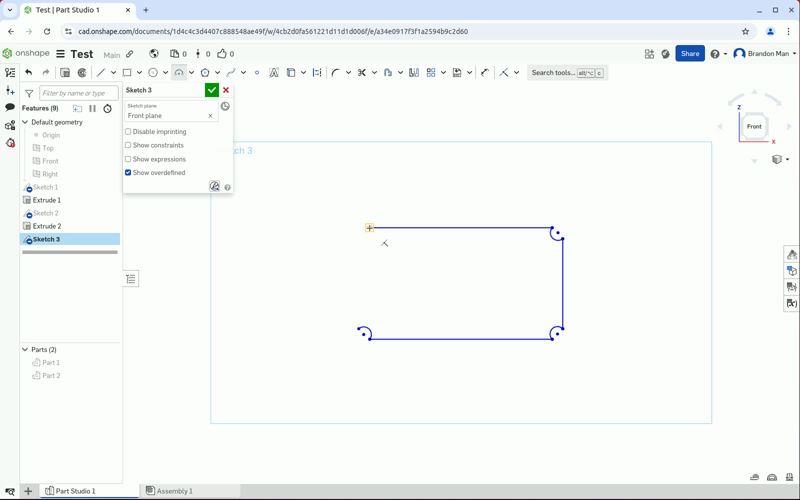
mouse_move(358, 238)
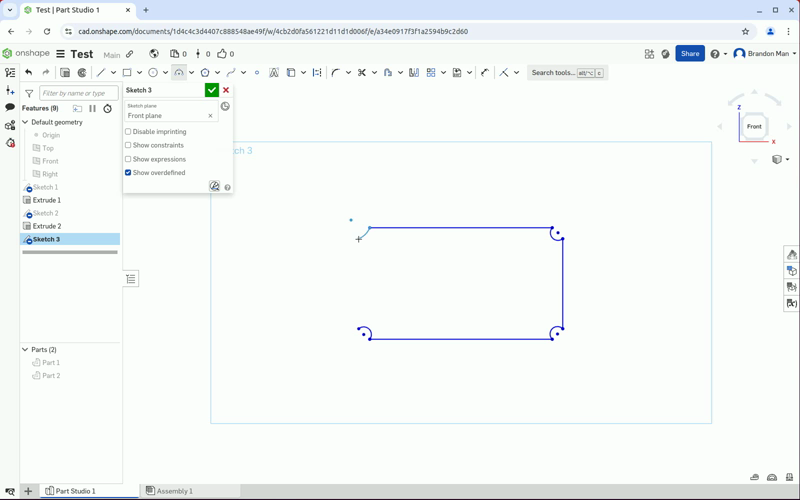
click(358, 238)
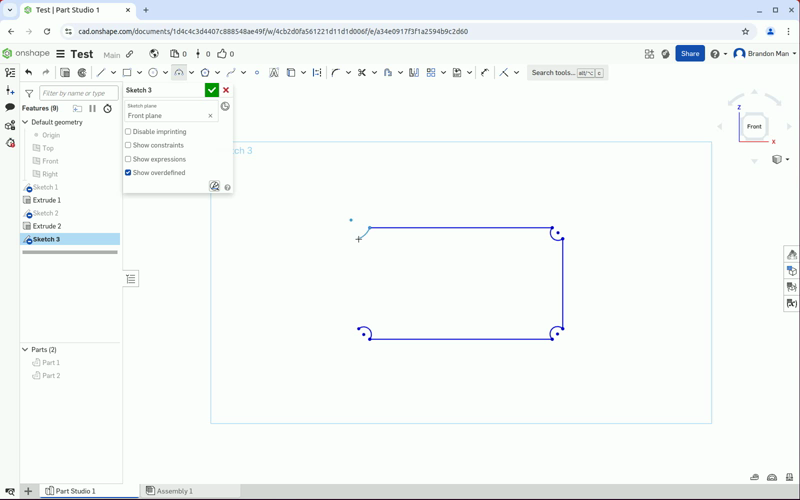
mouse_move(368, 237)
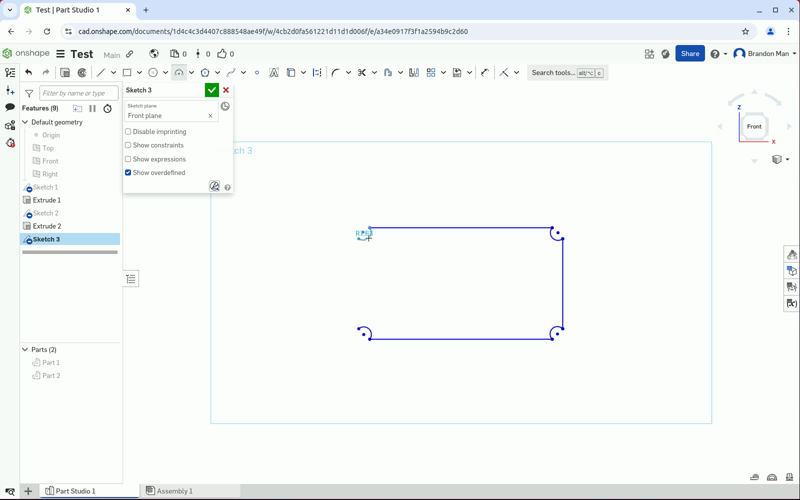
click(368, 237)
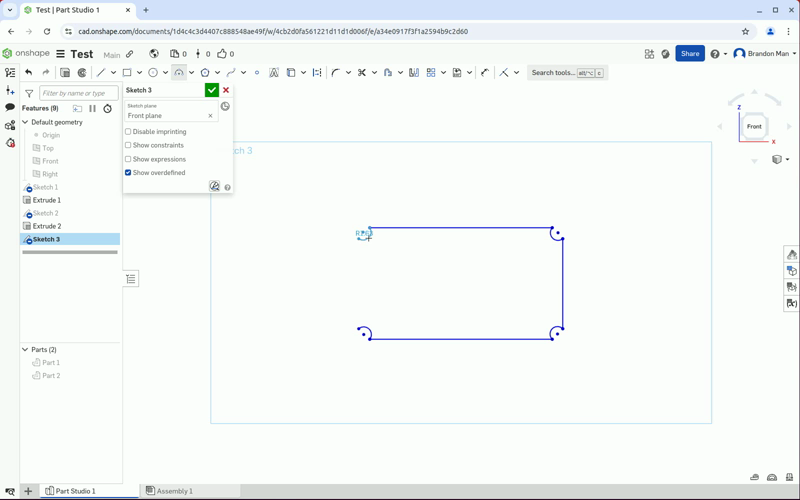
key_up(shift)
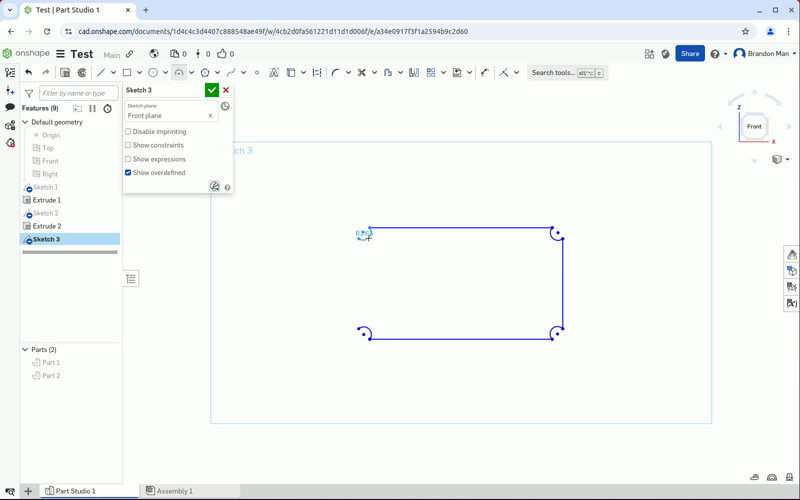
key(esc)
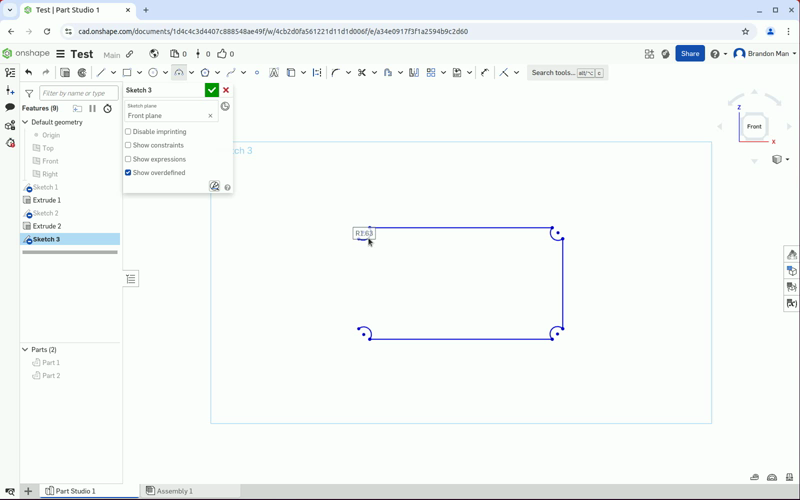
key(l)
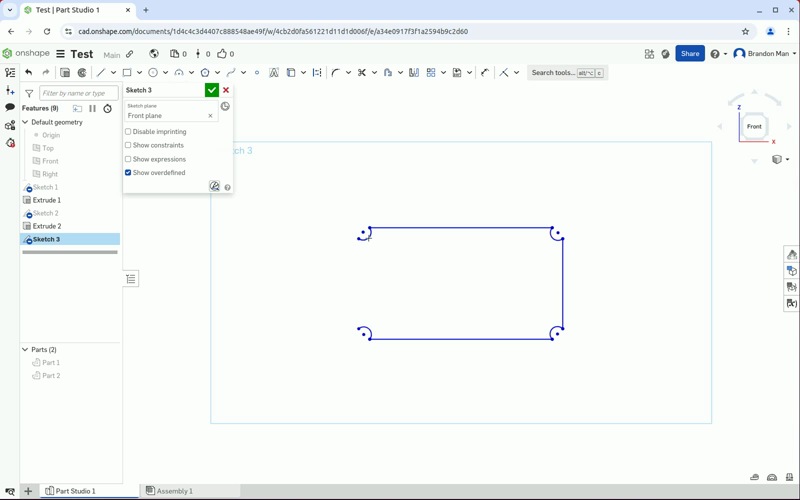
mouse_move(358, 238)
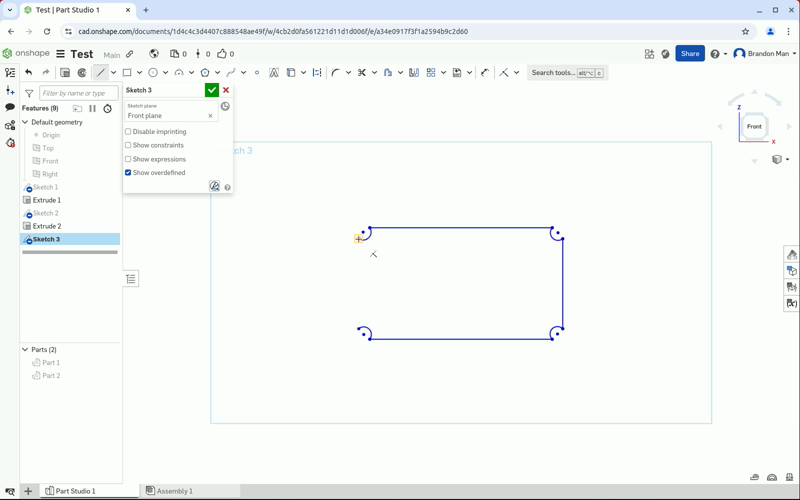
click(358, 238)
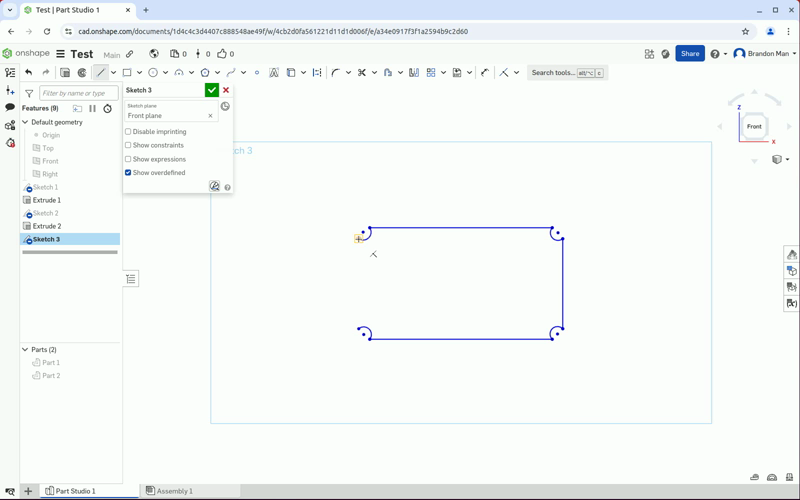
key_down(shift)
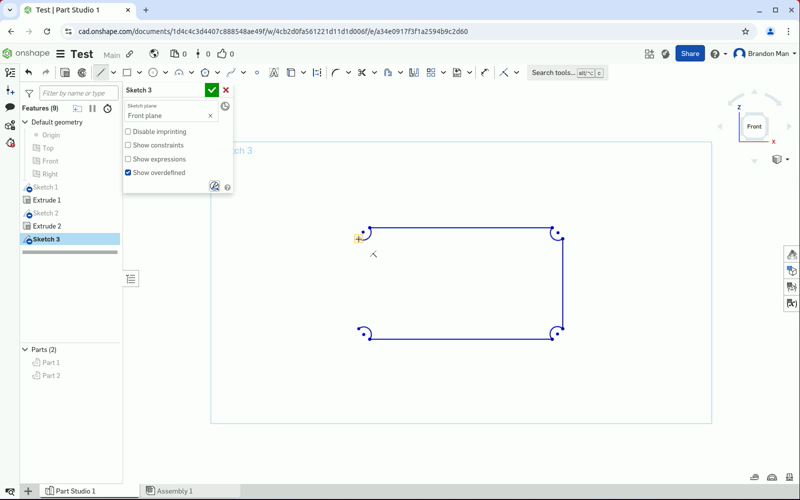
mouse_move(358, 328)
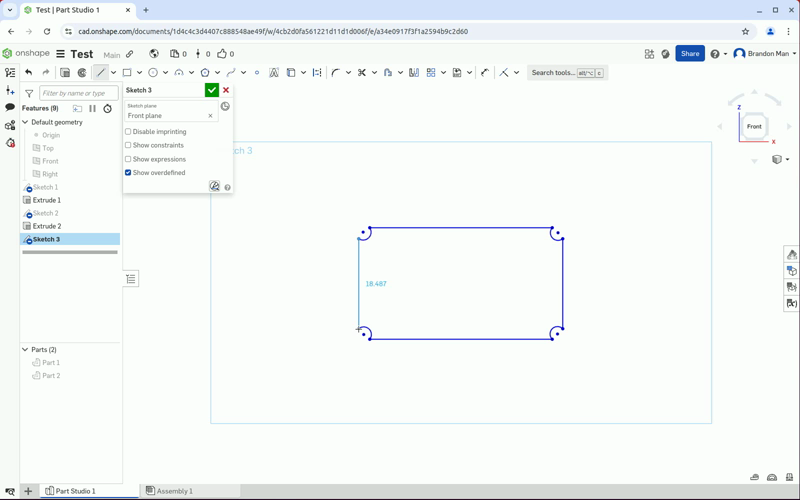
key_up(shift)
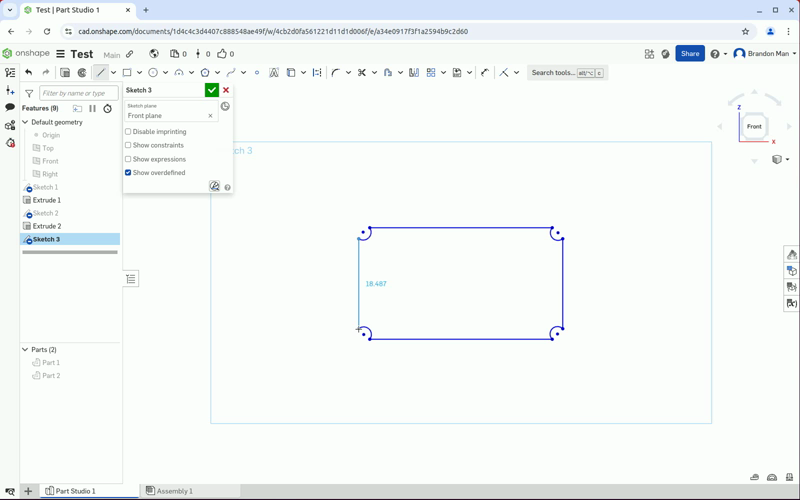
click(358, 328)
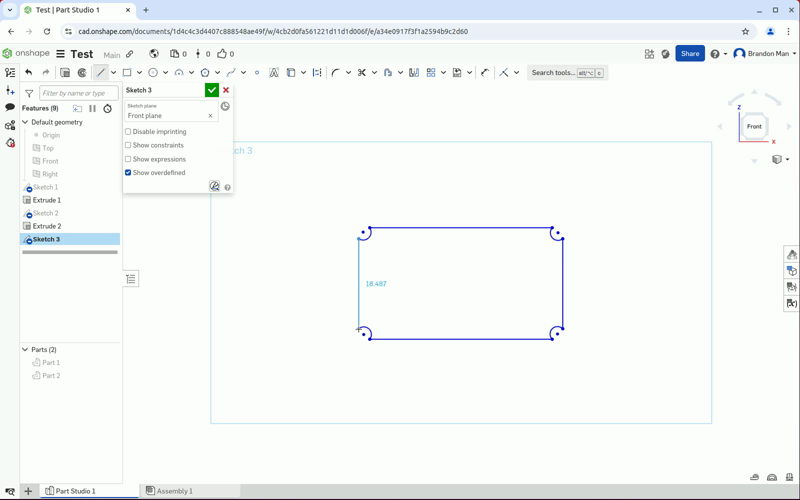
key(esc)
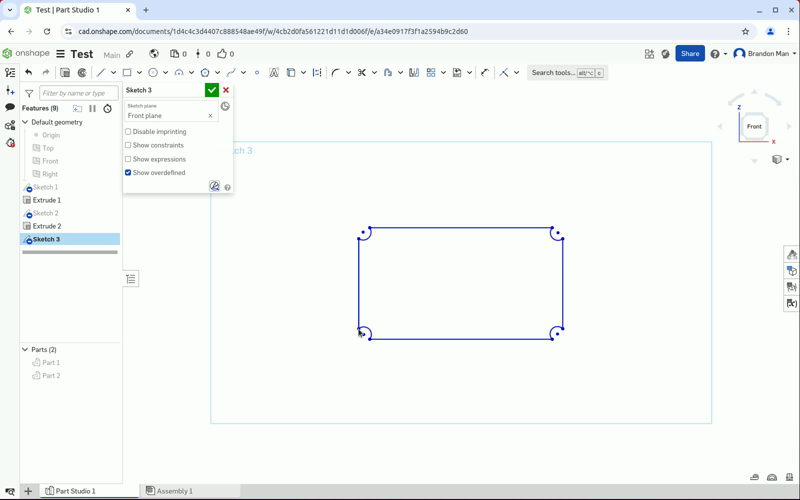
mouse_move(377, 306)
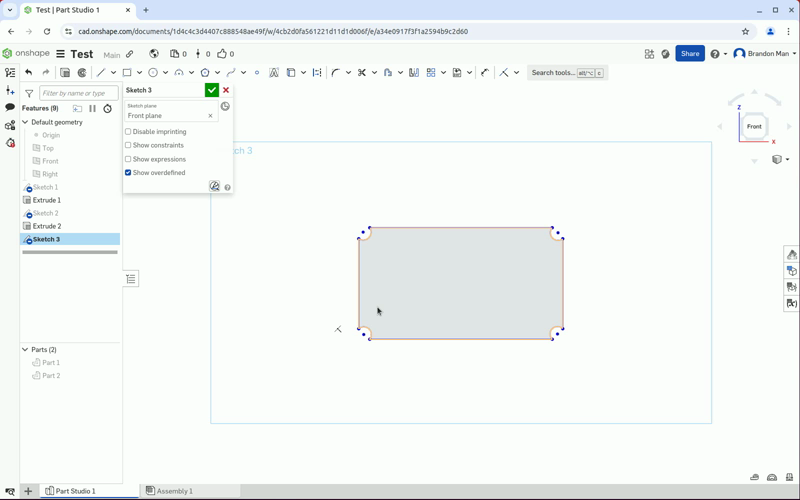
click(377, 306)
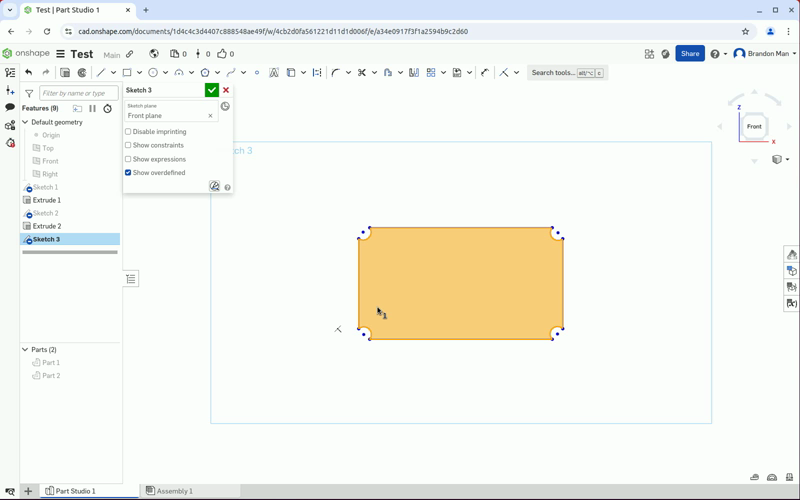
mouse_move(73, 352)
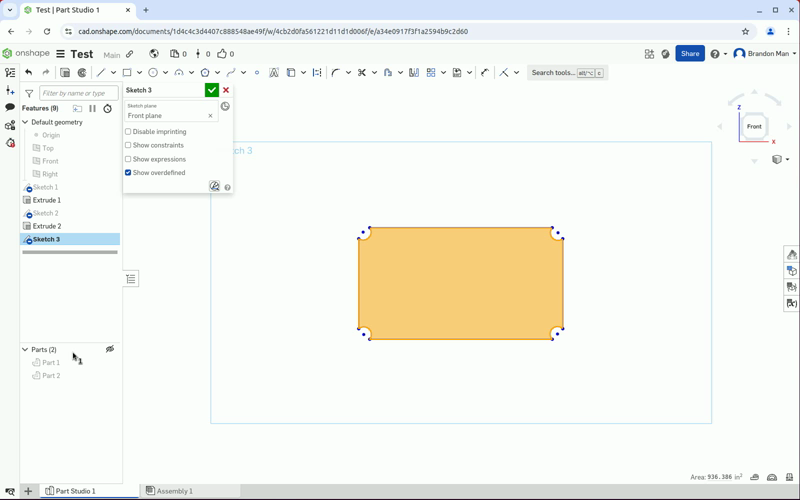
key(shift+y)
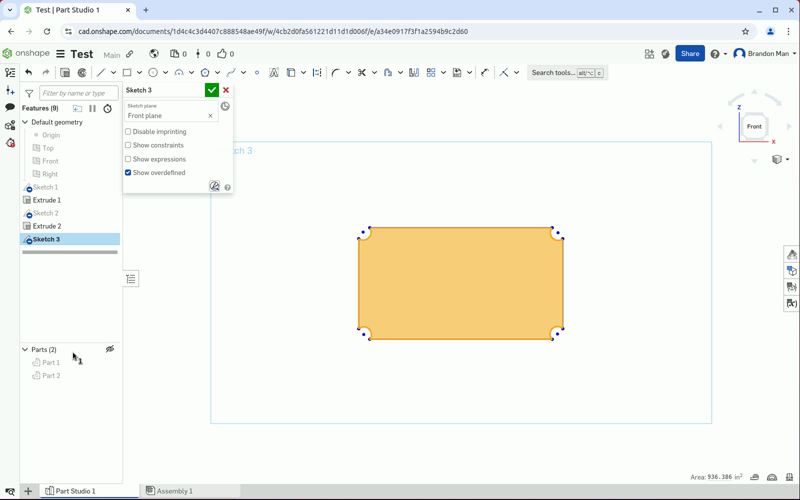
key(shift+e)
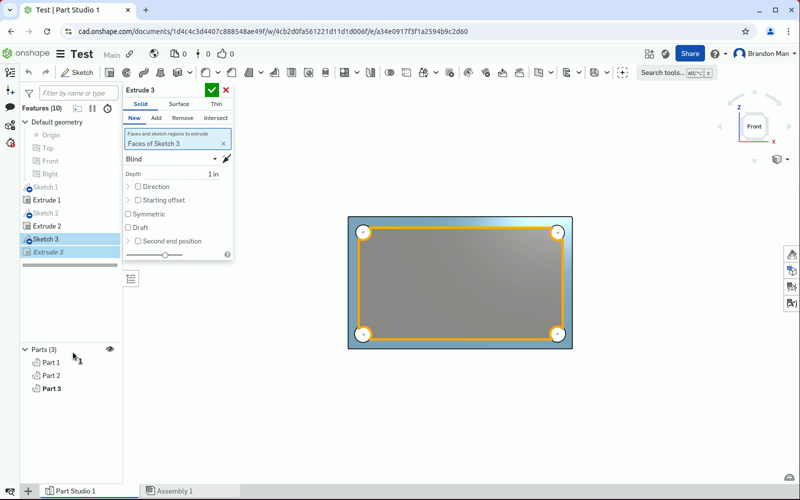
mouse_move(143, 106)
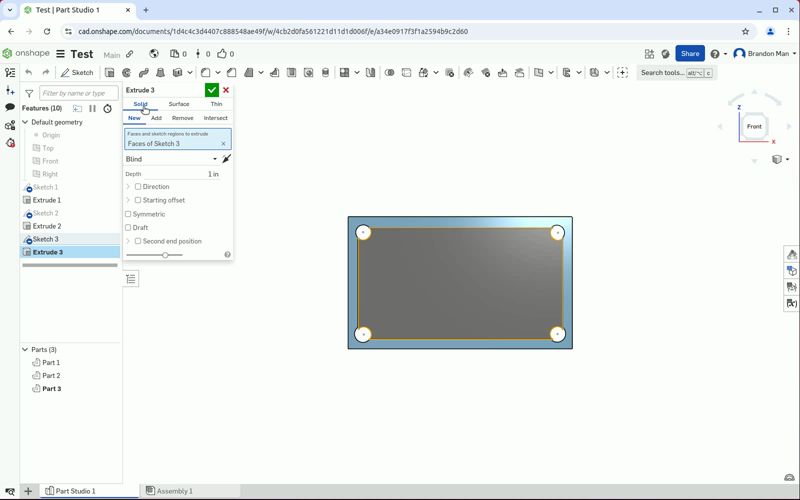
click(143, 106)
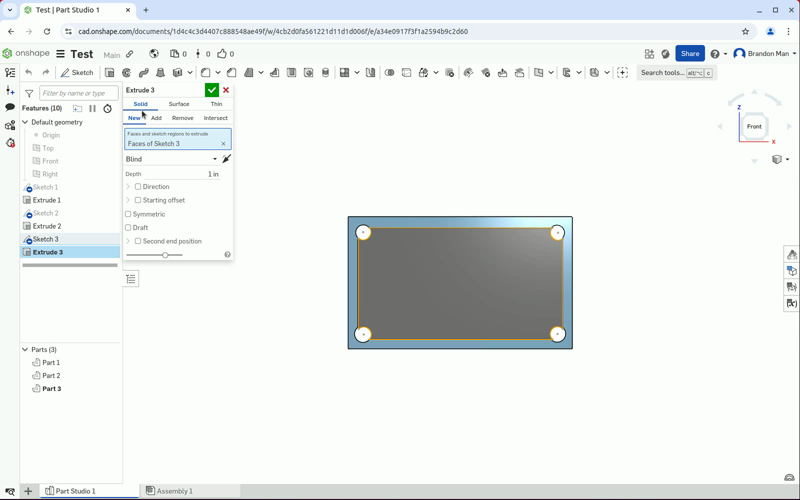
mouse_move(137, 120)
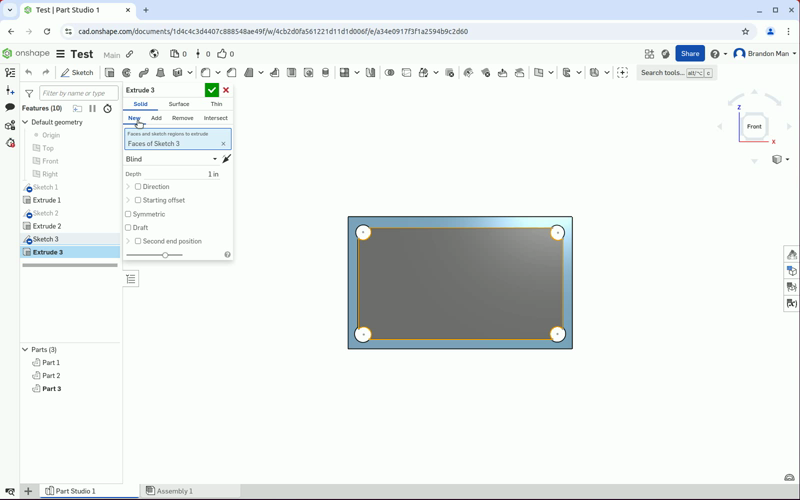
click(137, 120)
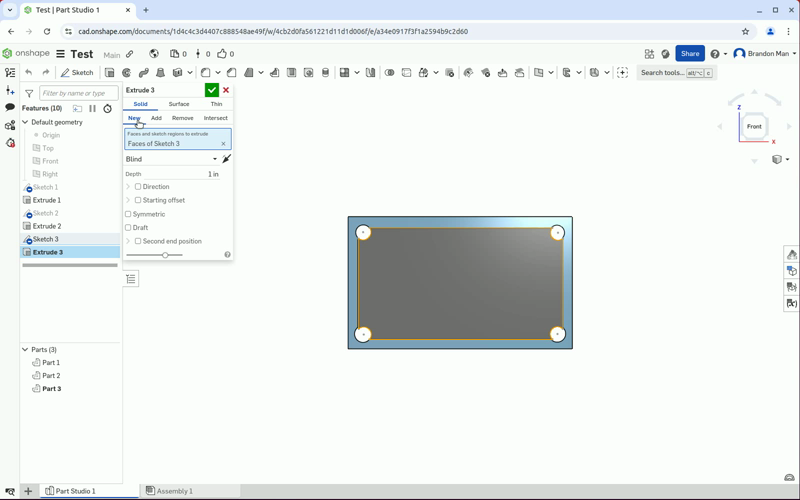
key(tab, 4)
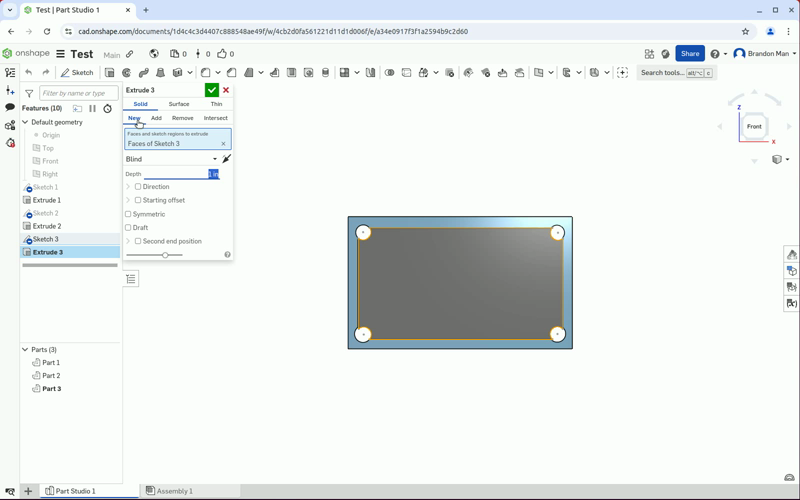
text(2.166)
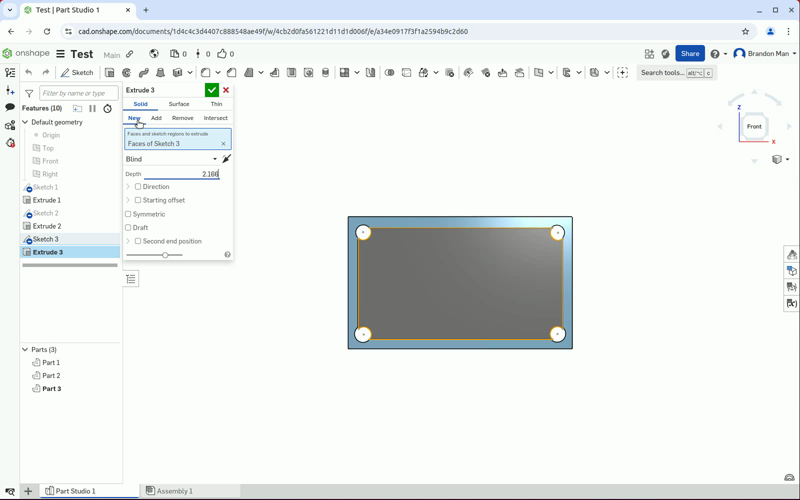
key(enter)
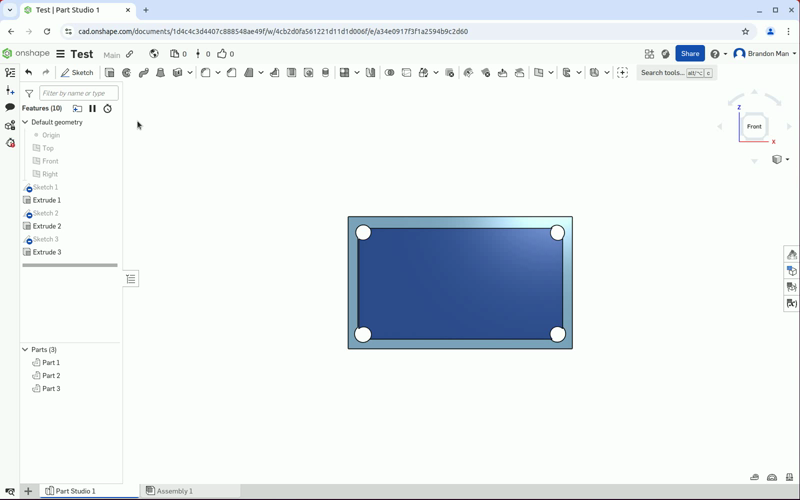
key(shift+h)
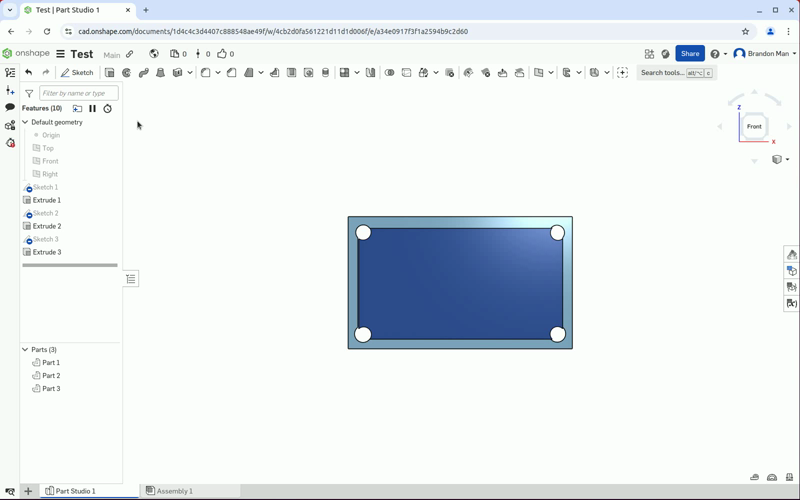
key(shift+h)
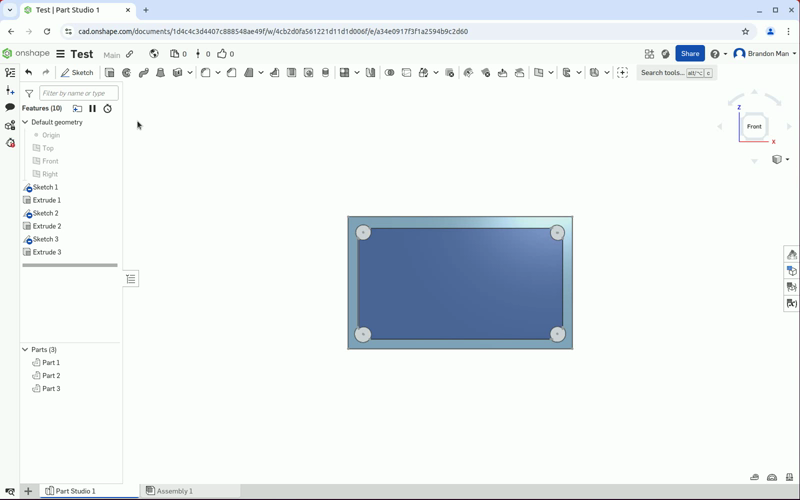
key(shift+7)
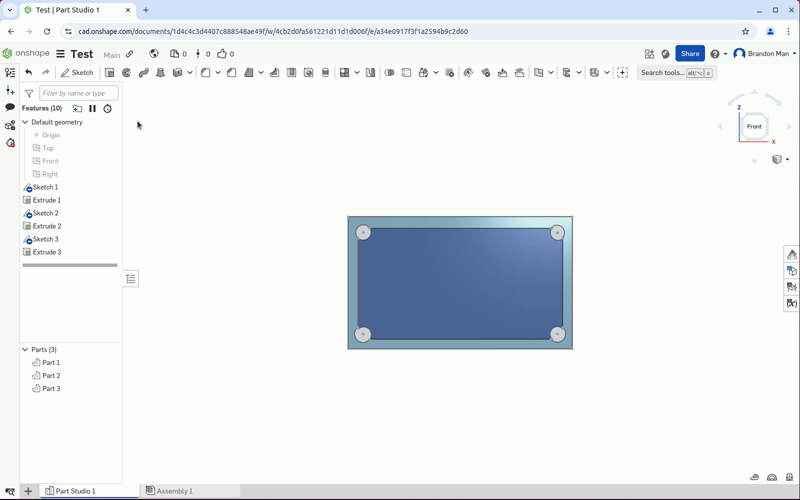
key(left, 2)
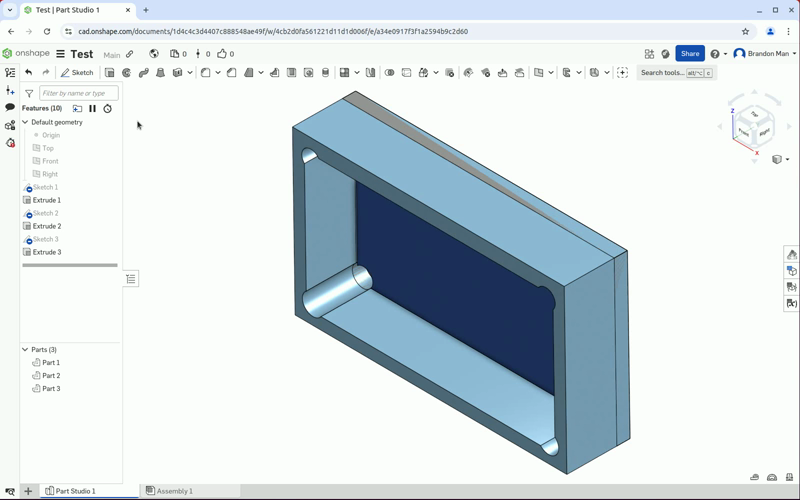
key(down, 2)
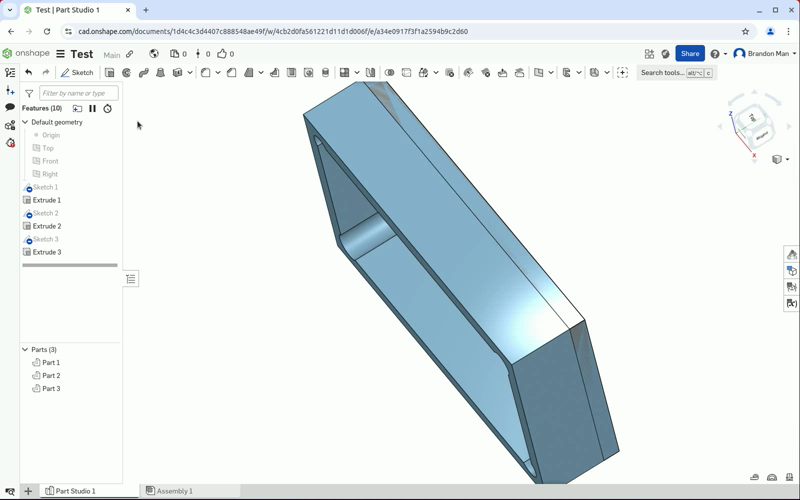
key(up, 2)
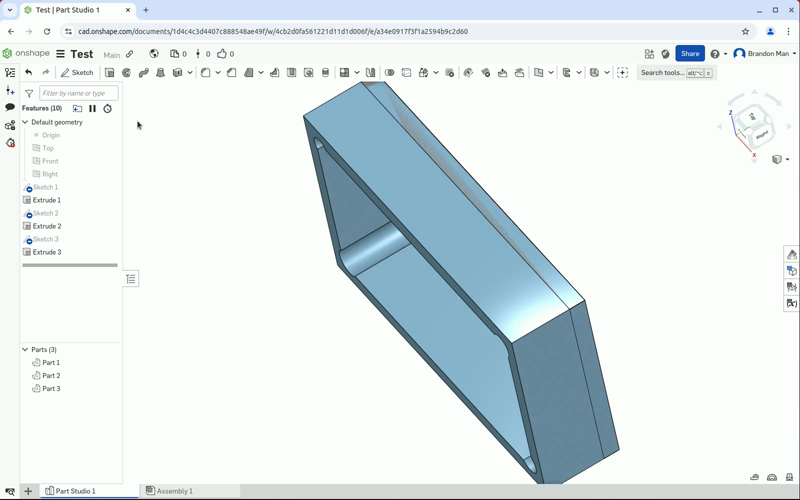
key(right, 2)
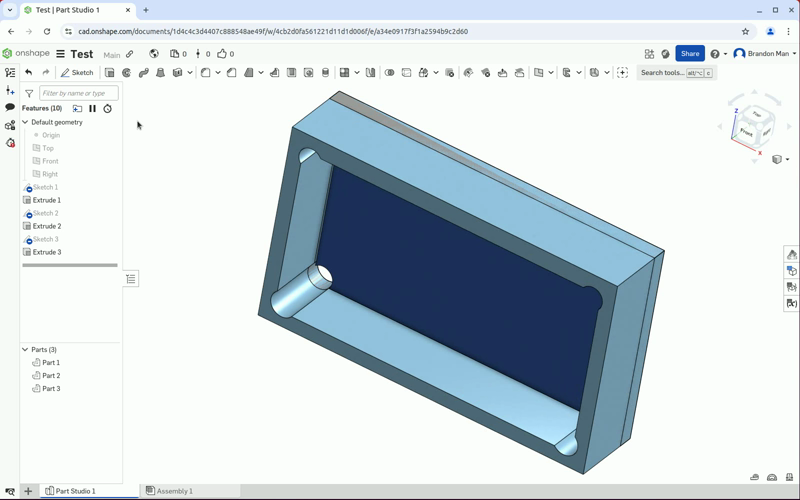
mouse_move(73, 189)
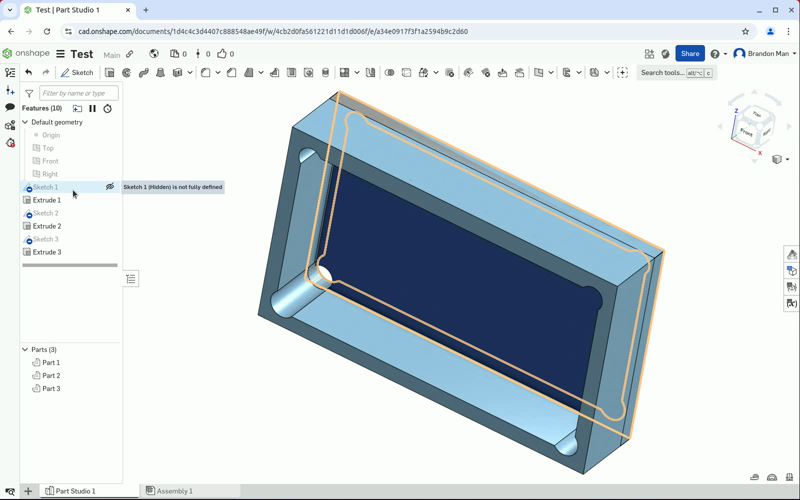
click(73, 189)